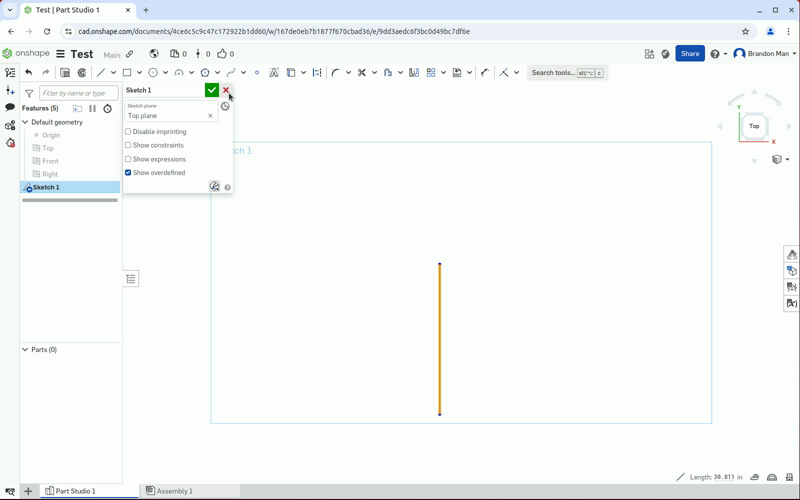
key(shift+h)
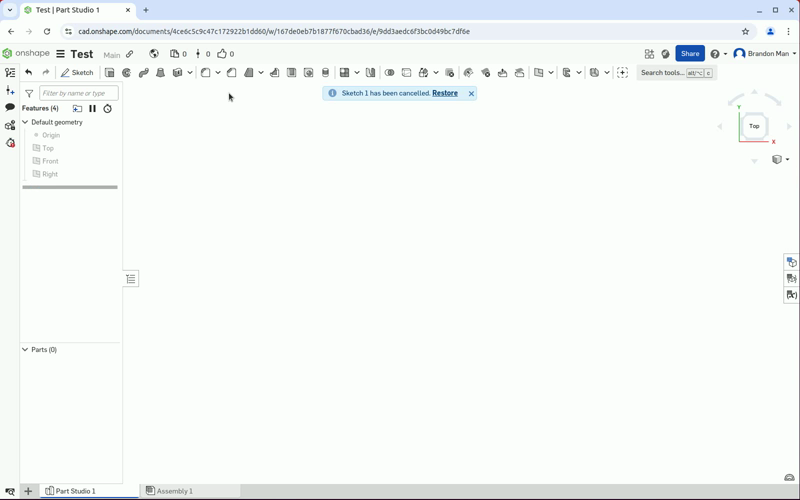
mouse_move(73, 352)
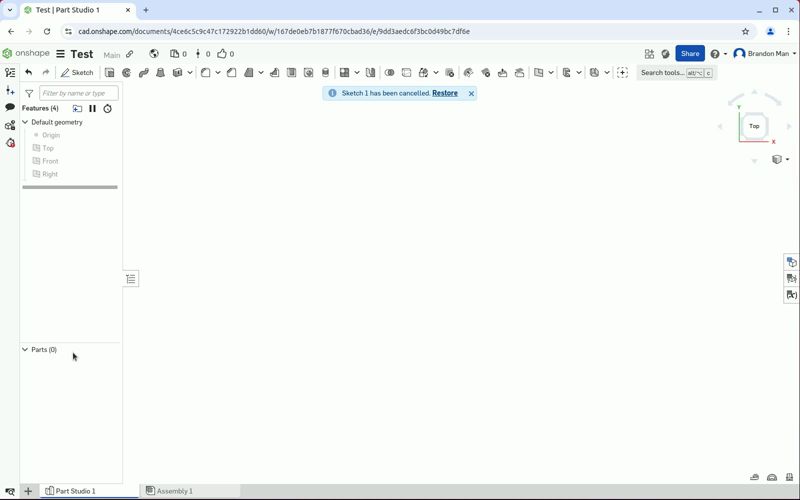
key(y)
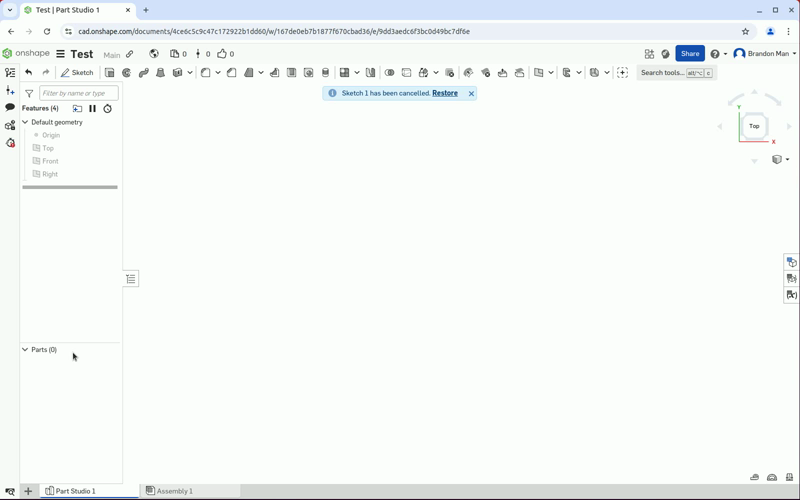
key(shift+p)
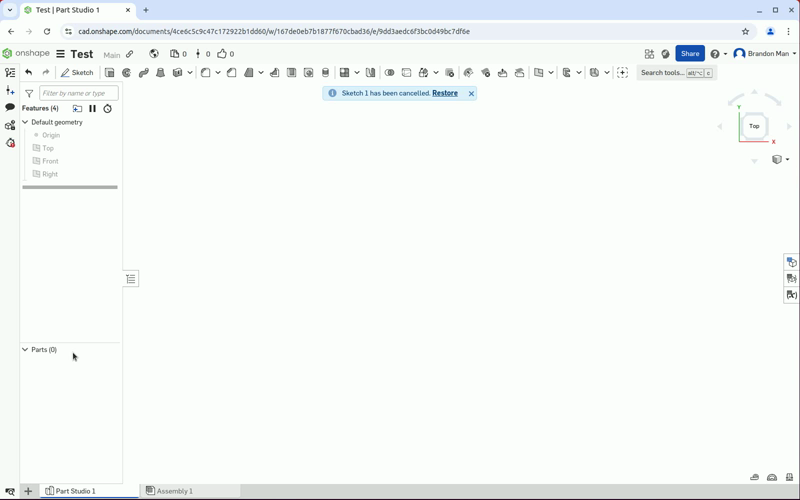
key(space)
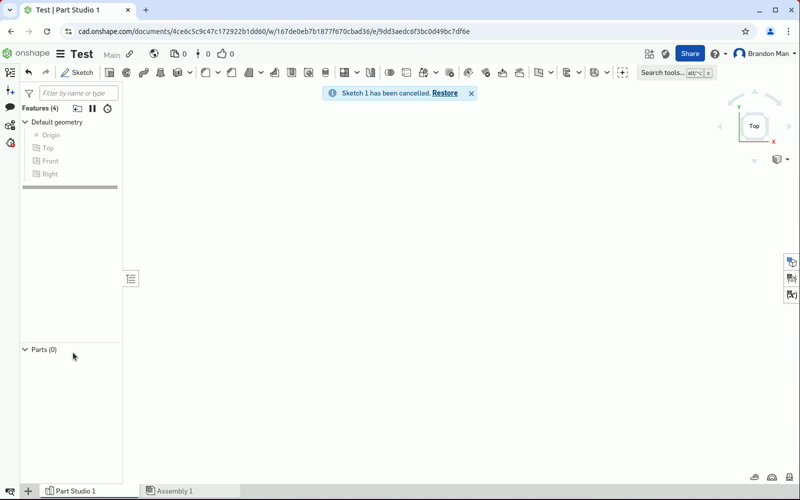
key_down(shift)
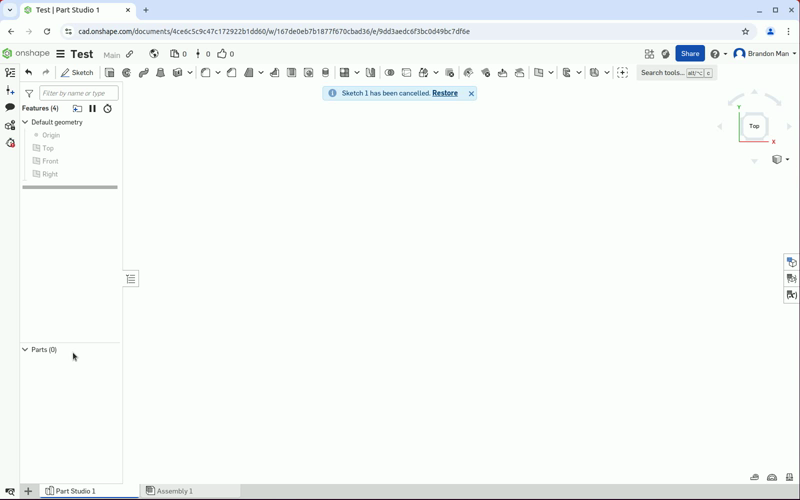
key(up)
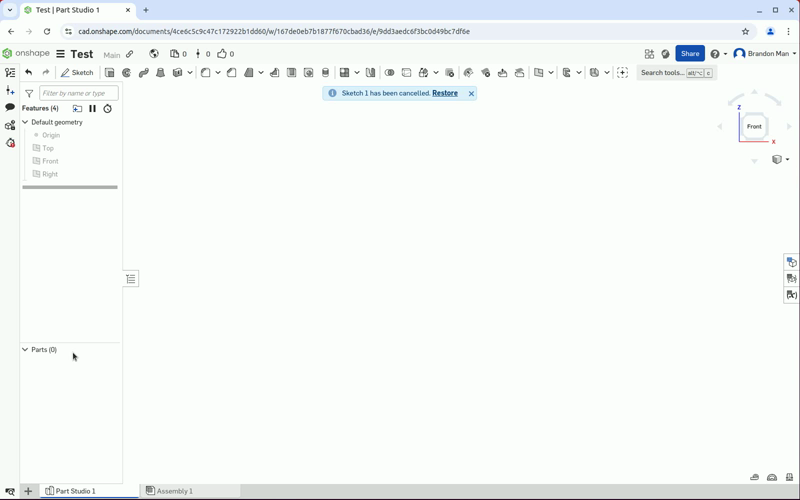
key_up(shift)
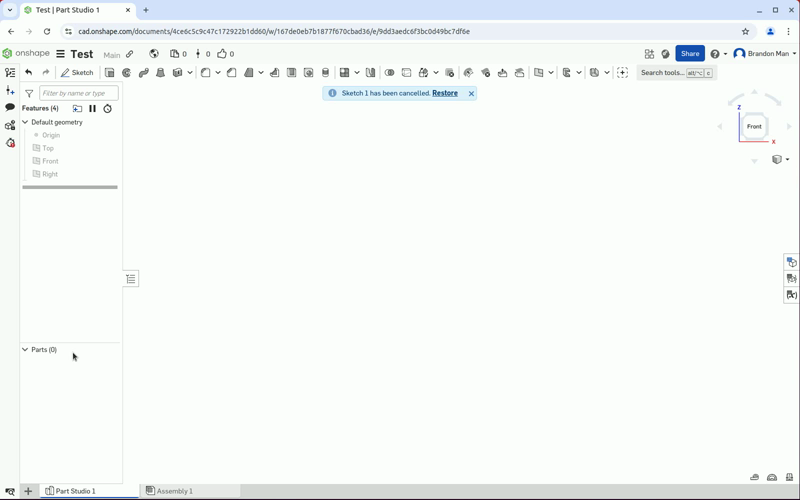
mouse_move(73, 352)
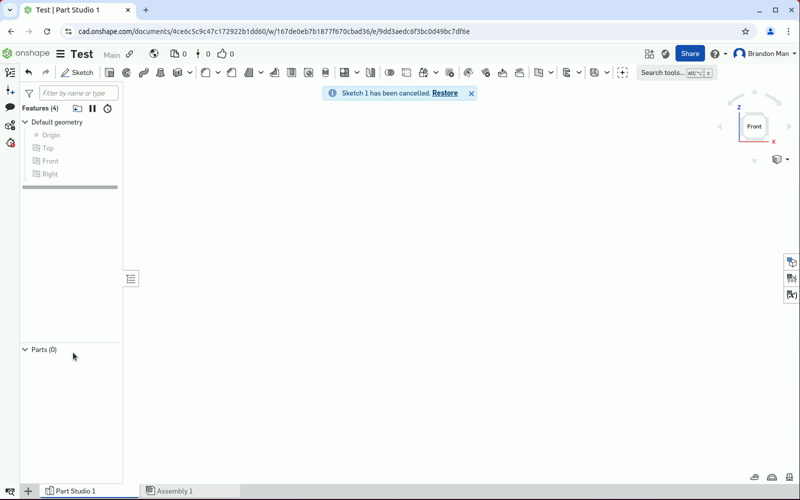
key(shift+y)
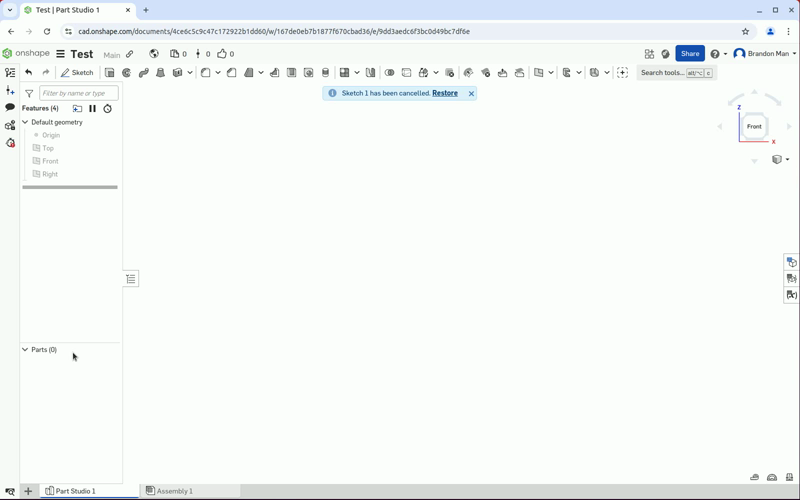
key(shift+s)
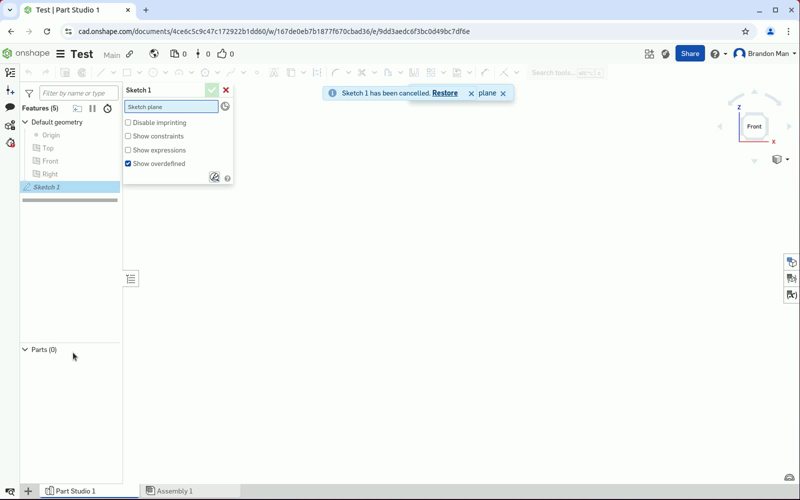
mouse_move(73, 163)
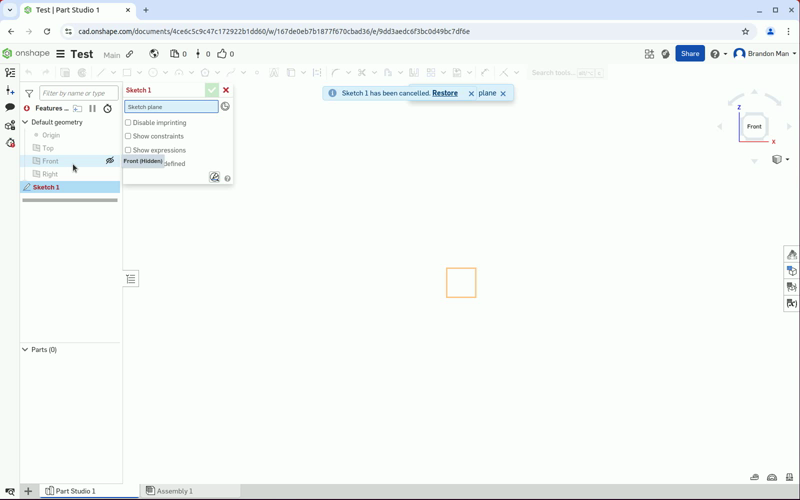
click(73, 163)
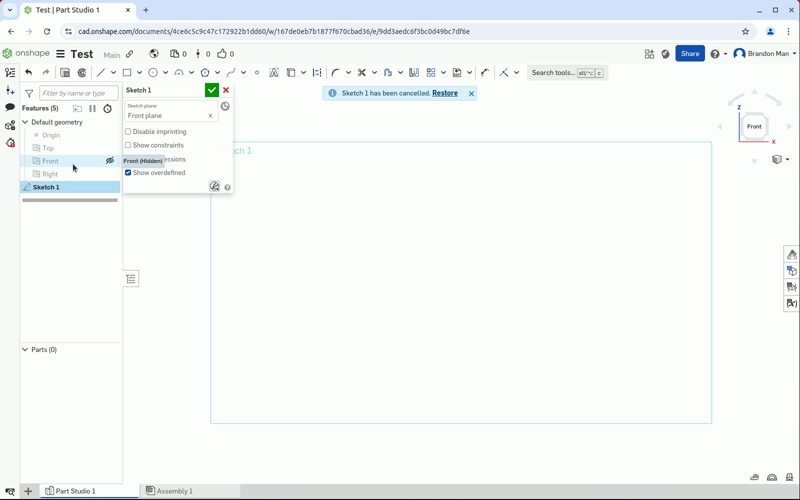
mouse_move(73, 352)
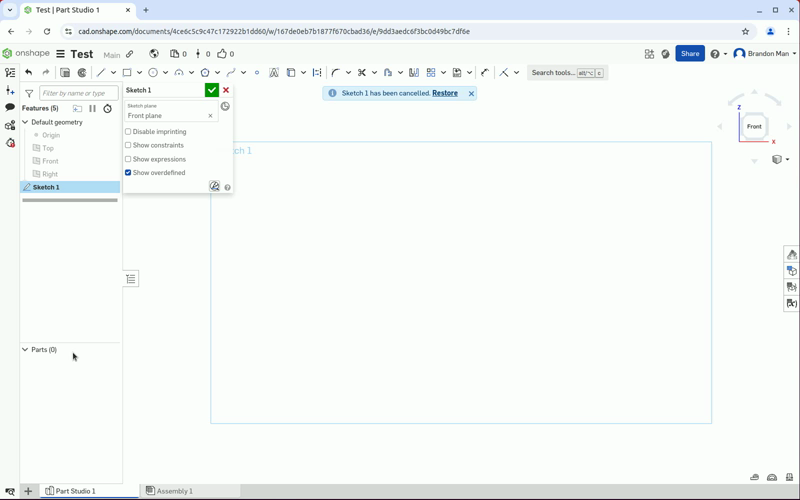
key(y)
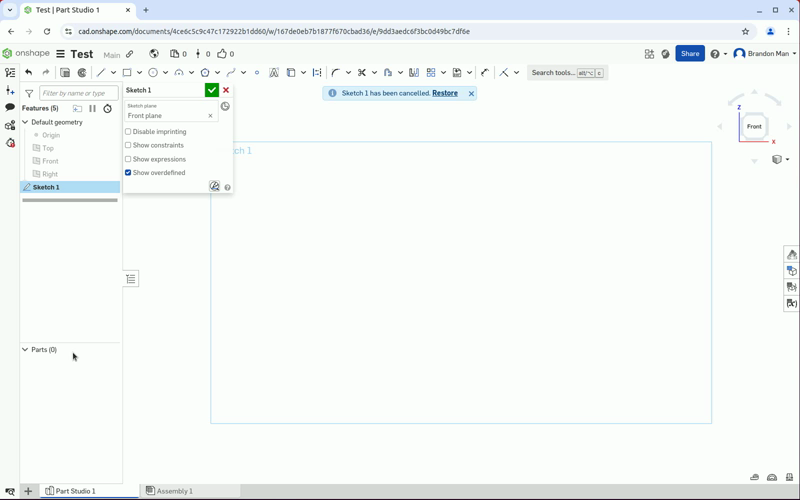
key(a)
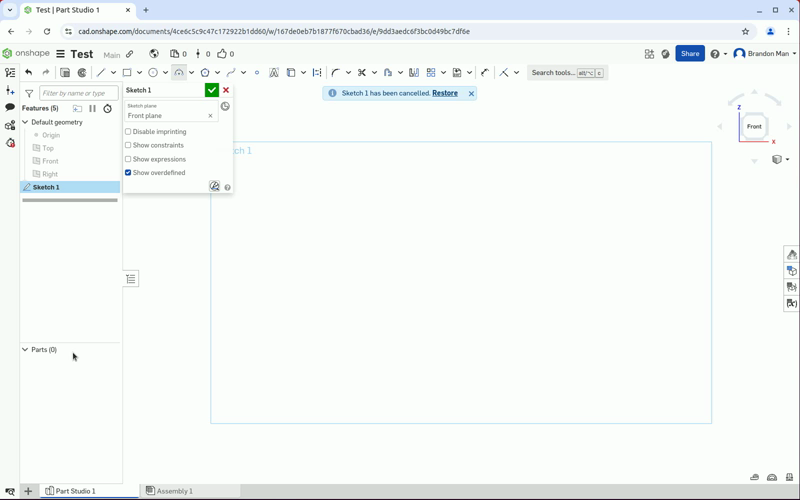
key_down(shift)
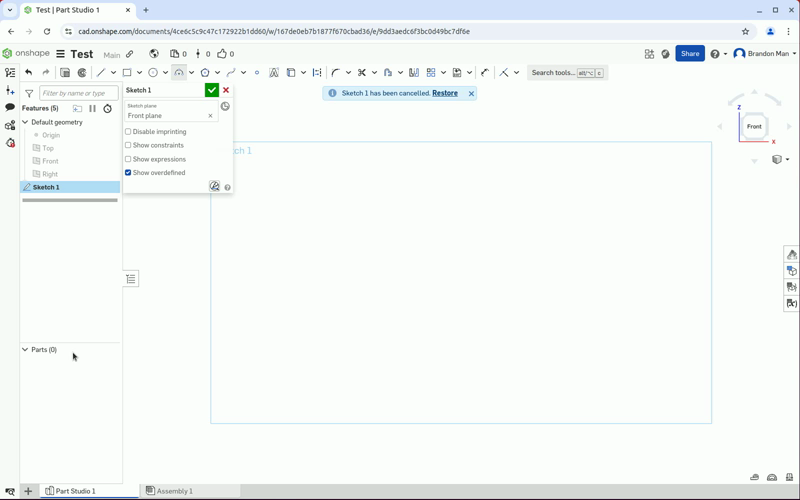
mouse_move(454, 290)
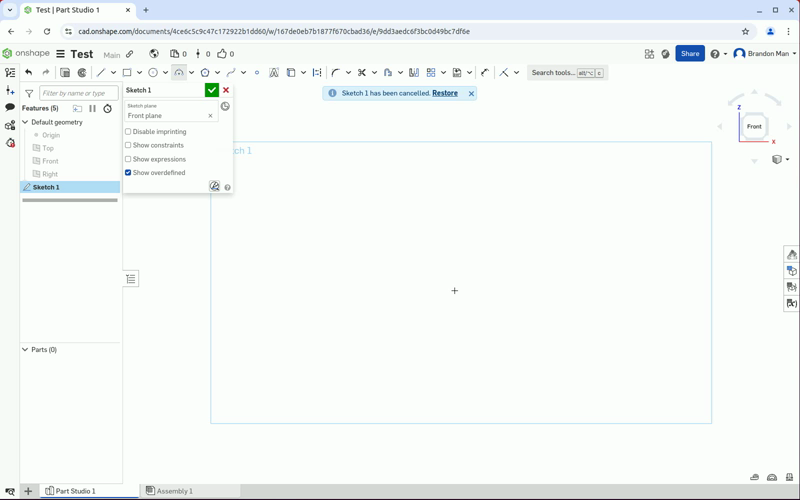
click(454, 290)
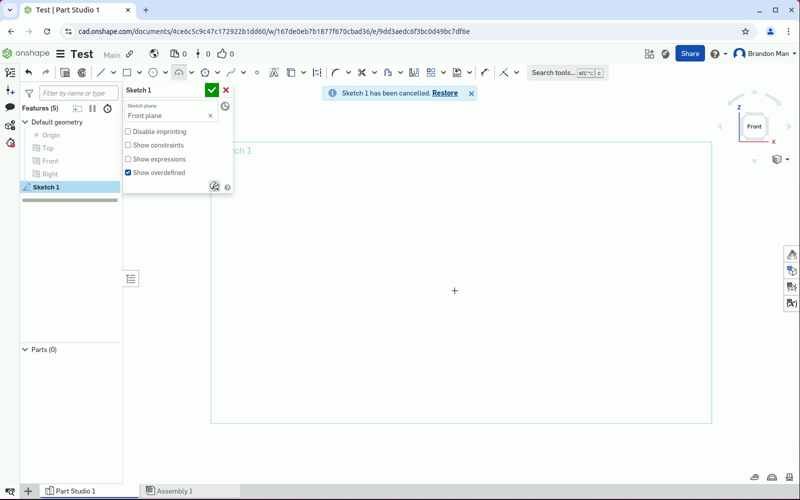
key_up(shift)
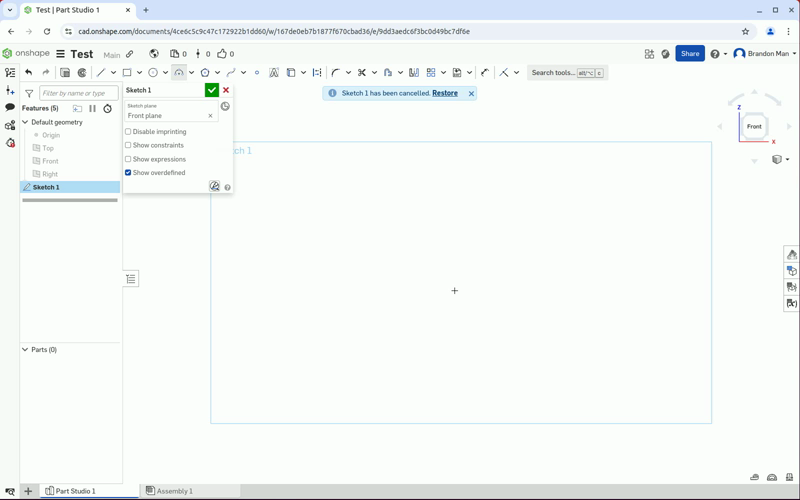
key_down(shift)
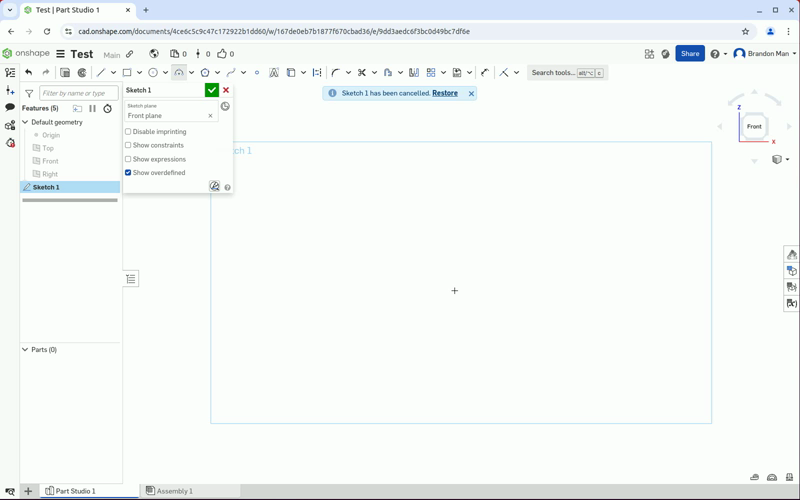
mouse_move(569, 290)
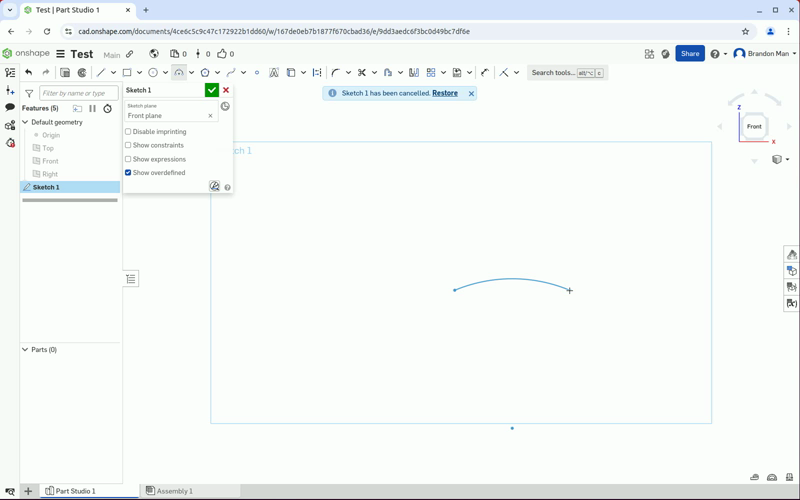
click(569, 290)
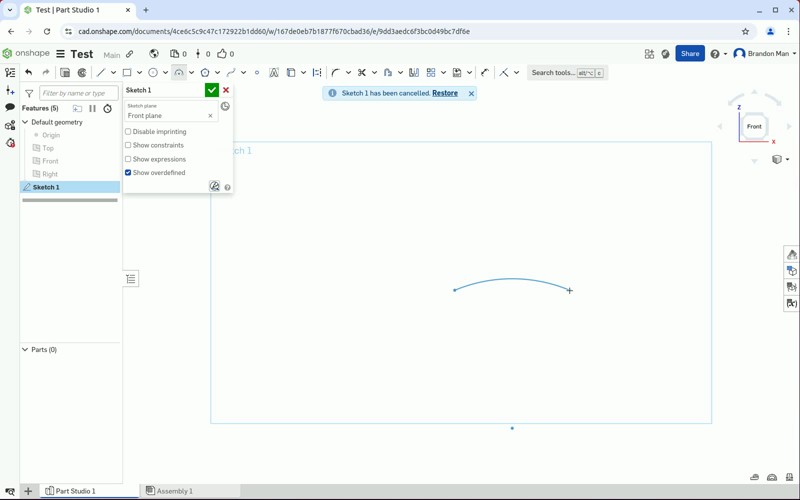
mouse_move(512, 311)
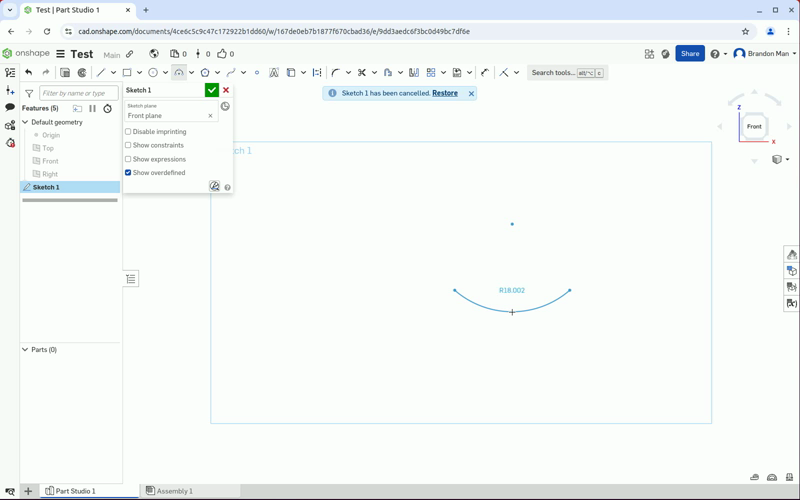
click(512, 311)
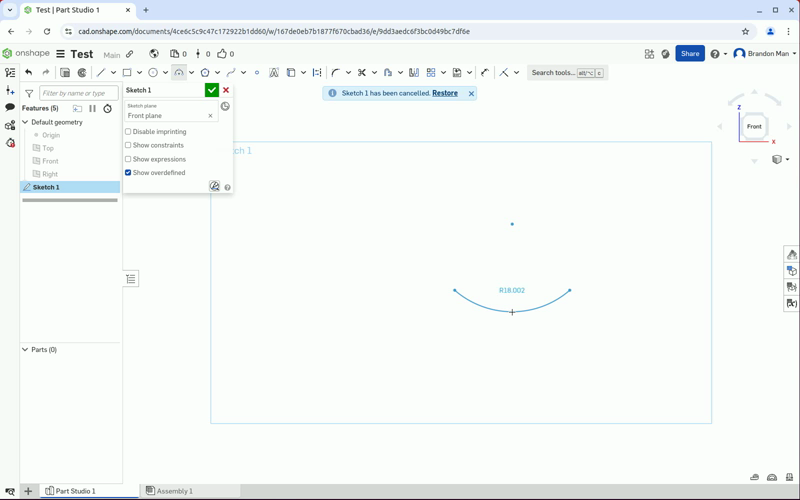
key_up(shift)
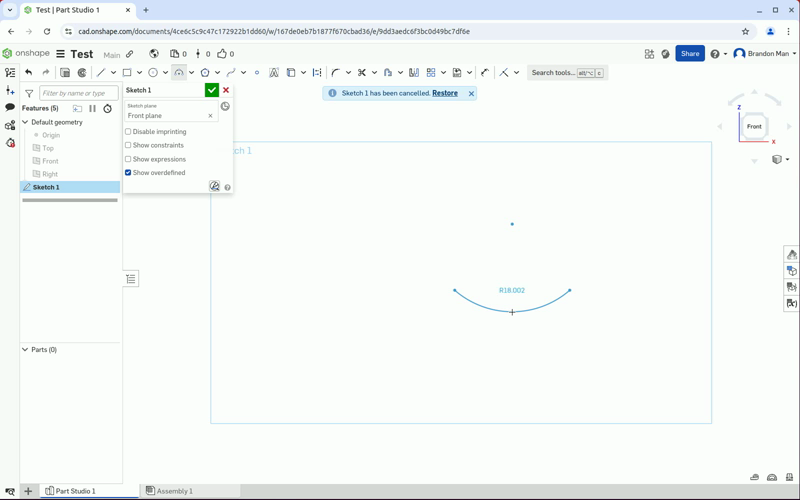
mouse_move(569, 290)
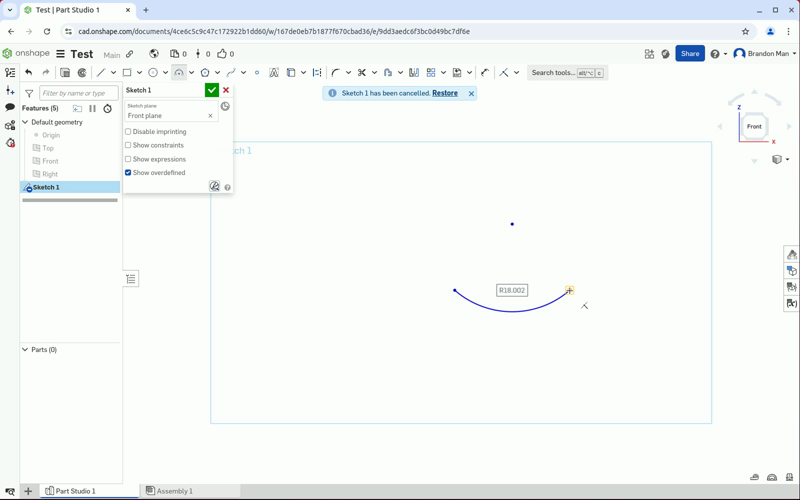
click(569, 290)
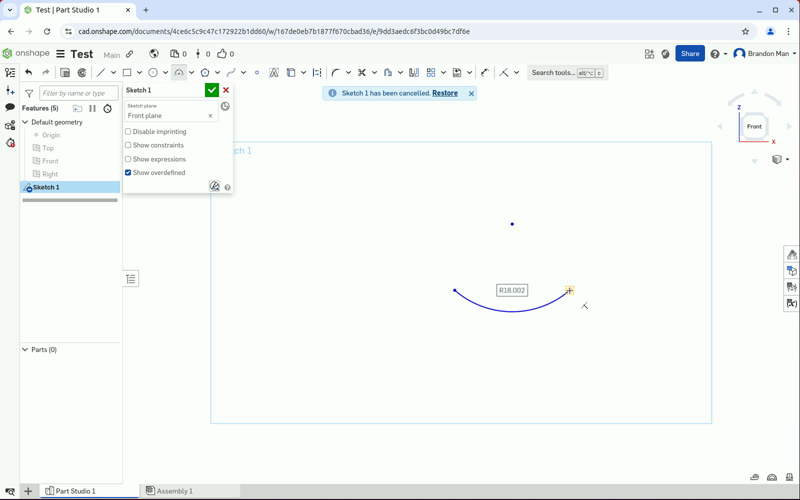
key_down(shift)
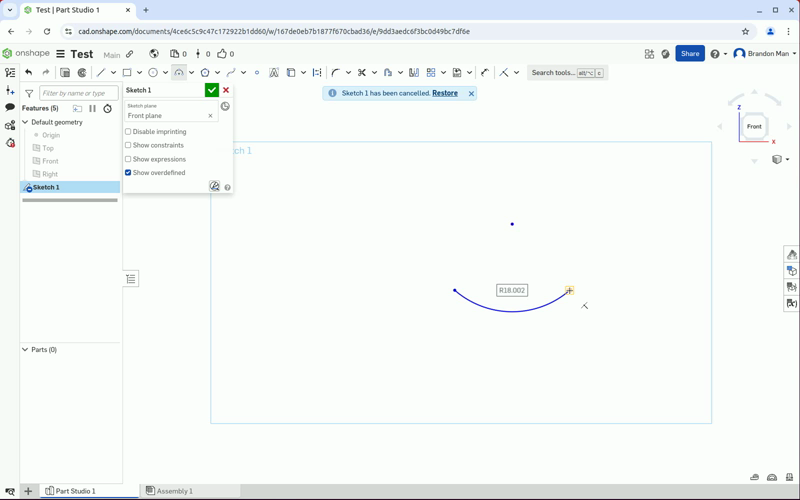
mouse_move(558, 276)
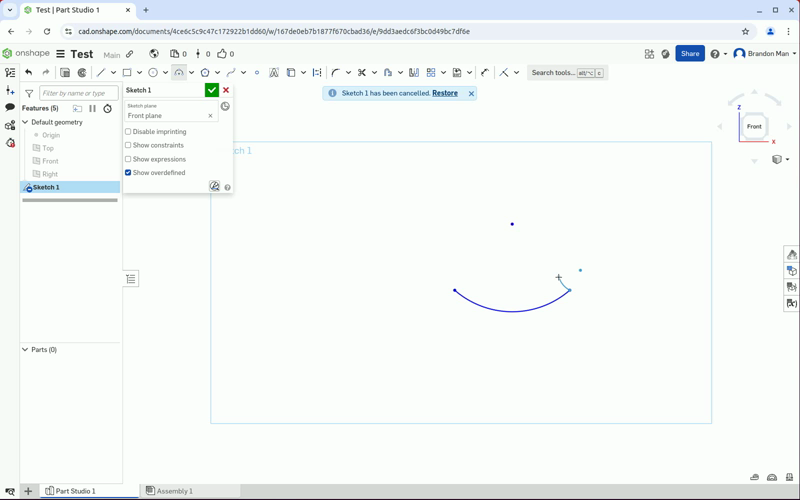
click(558, 276)
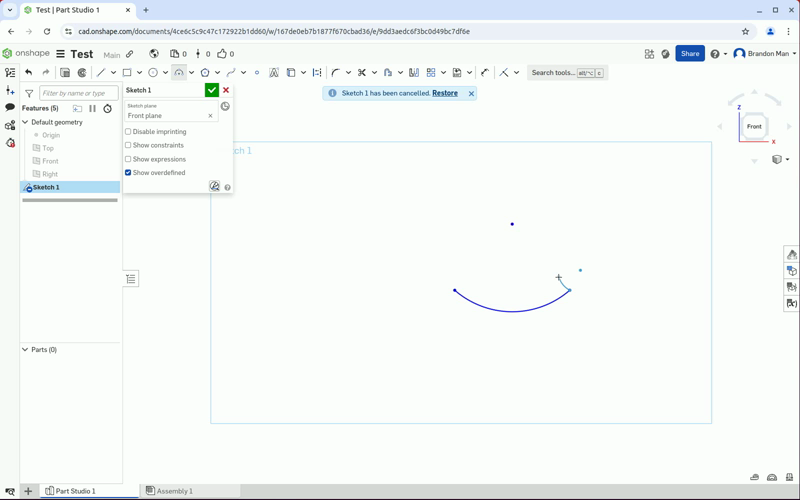
mouse_move(557, 288)
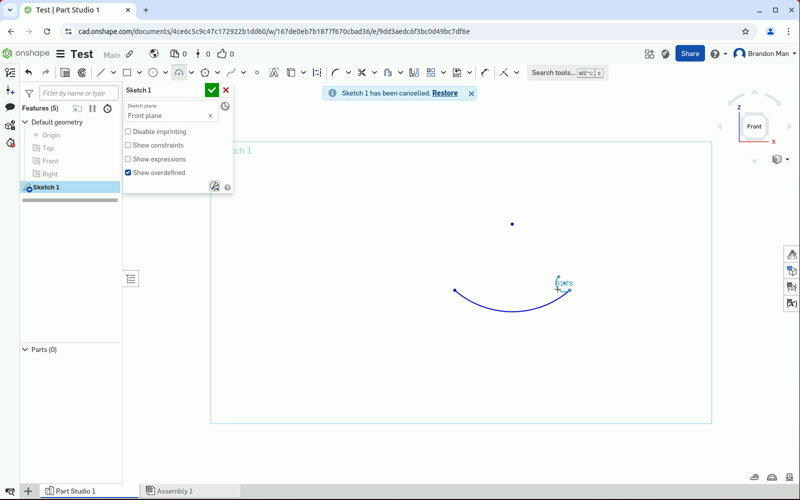
click(557, 288)
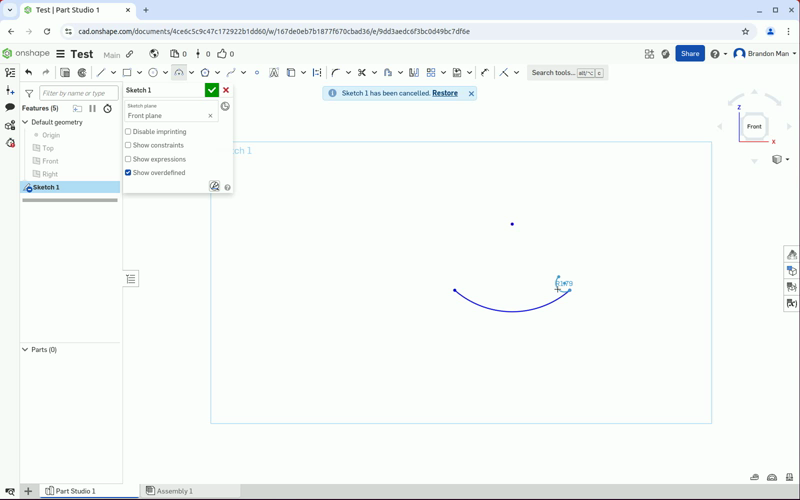
key_up(shift)
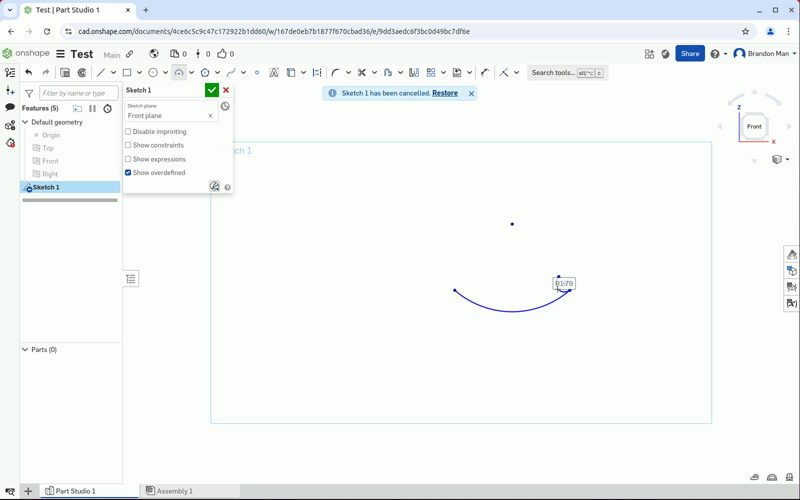
mouse_move(558, 276)
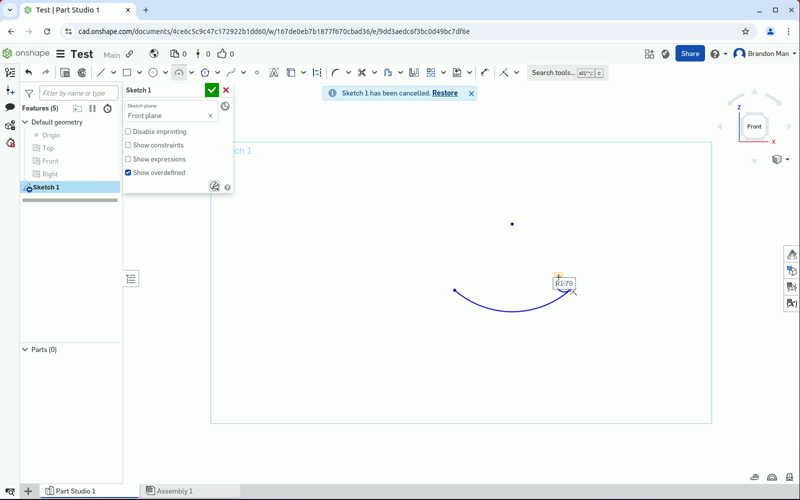
click(558, 276)
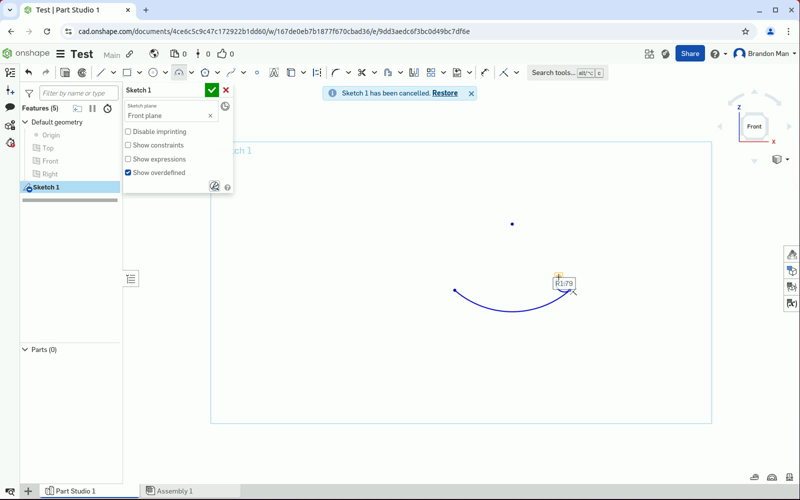
key_down(shift)
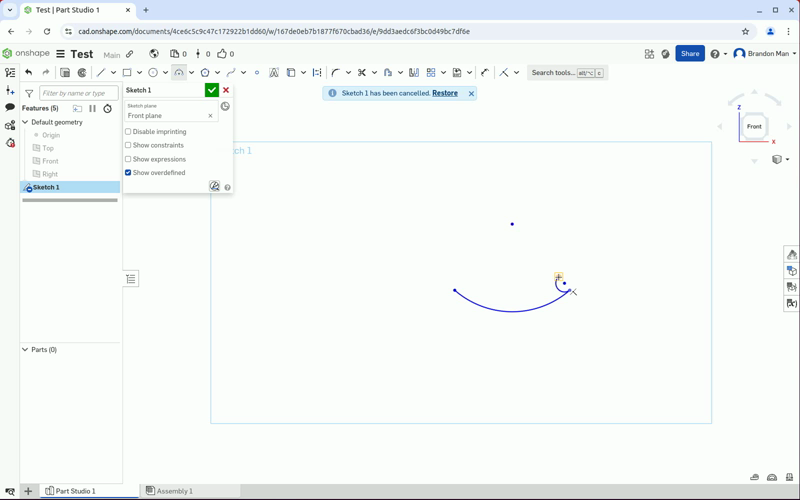
mouse_move(465, 276)
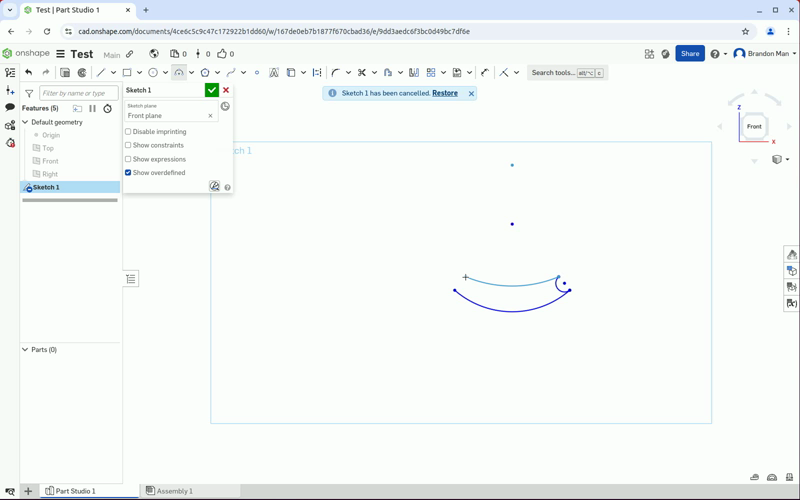
click(465, 276)
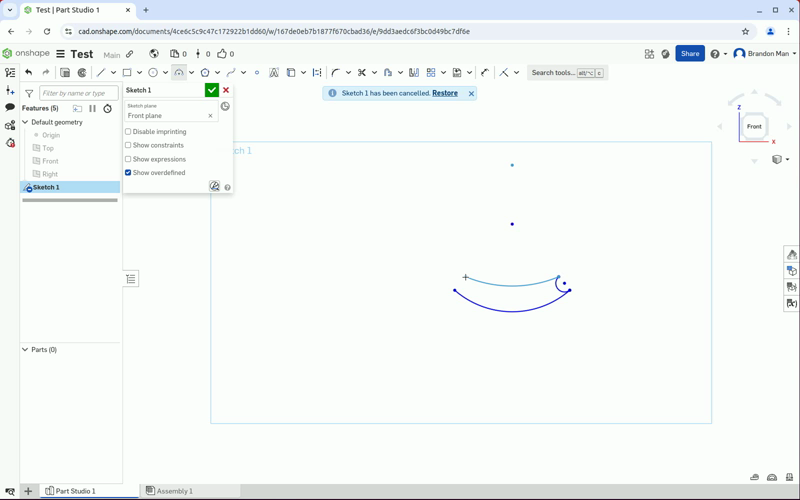
mouse_move(512, 294)
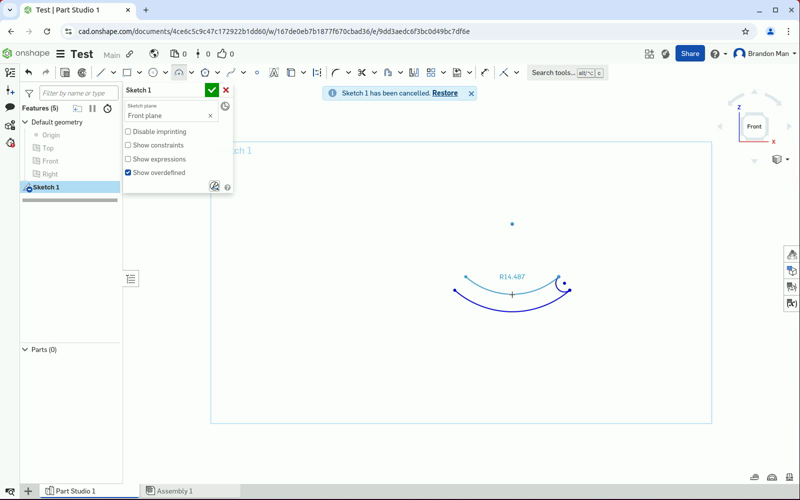
click(512, 294)
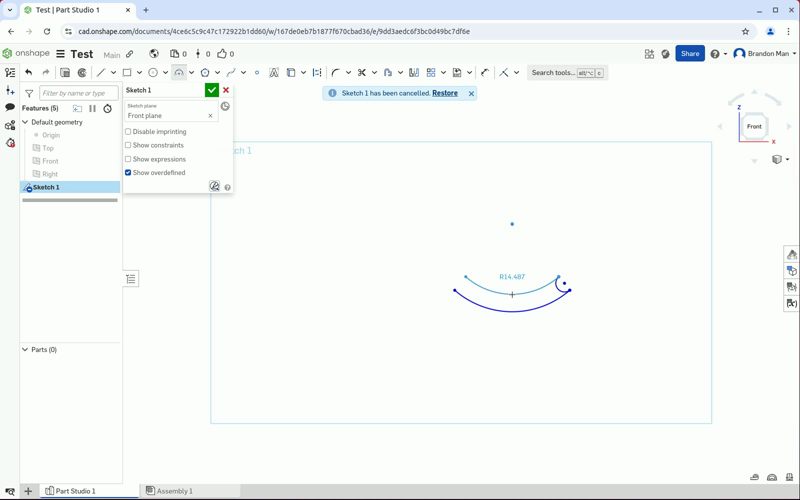
key_up(shift)
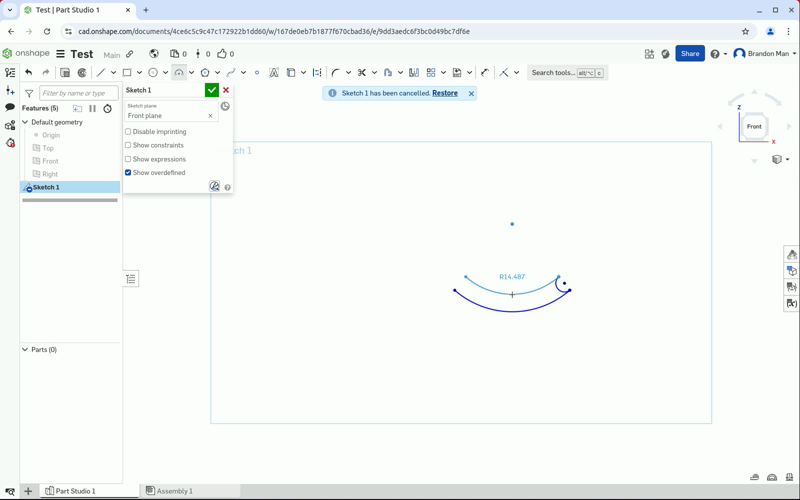
mouse_move(465, 276)
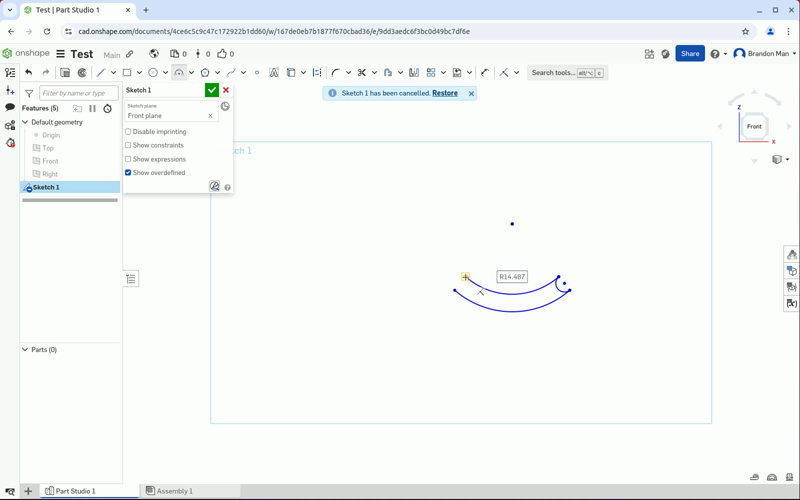
click(465, 276)
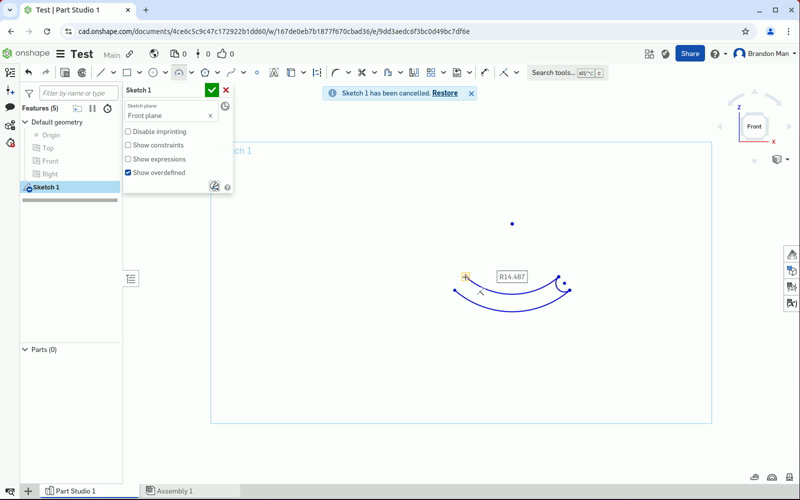
mouse_move(454, 290)
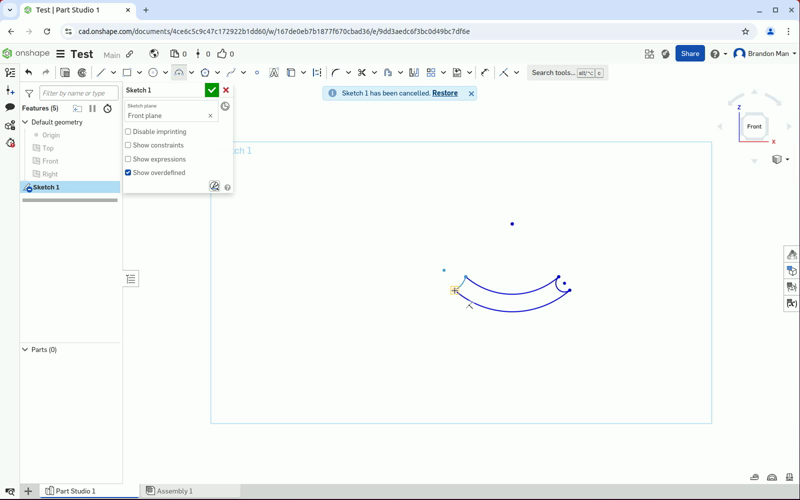
click(454, 290)
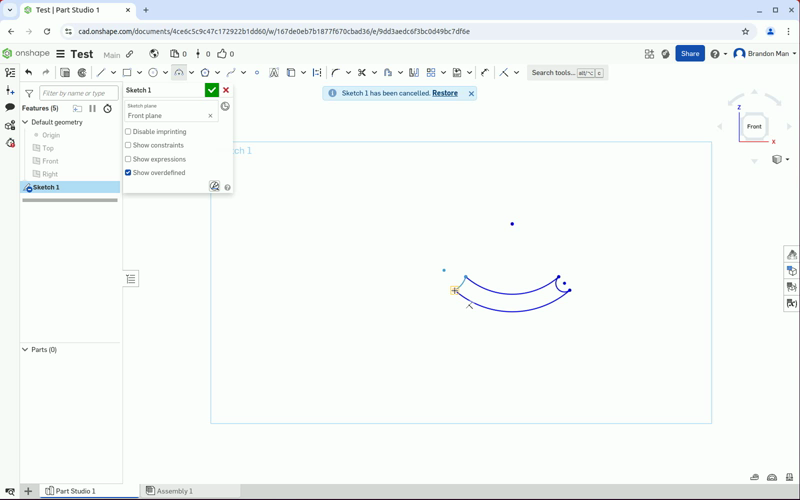
key_down(shift)
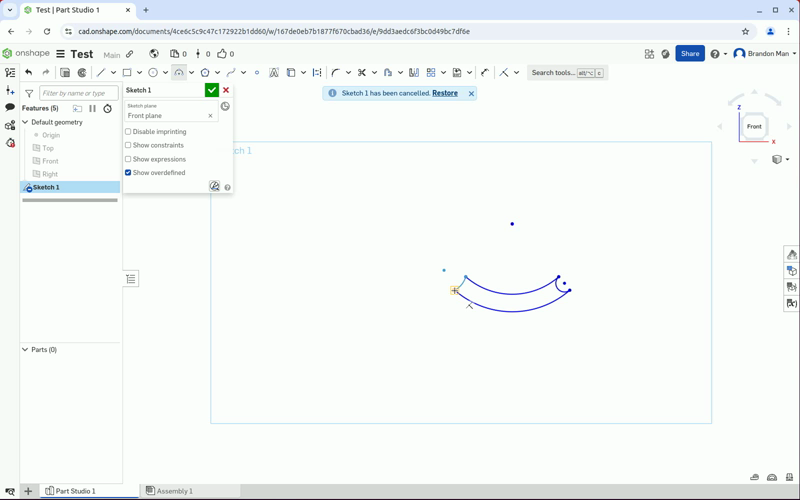
mouse_move(467, 288)
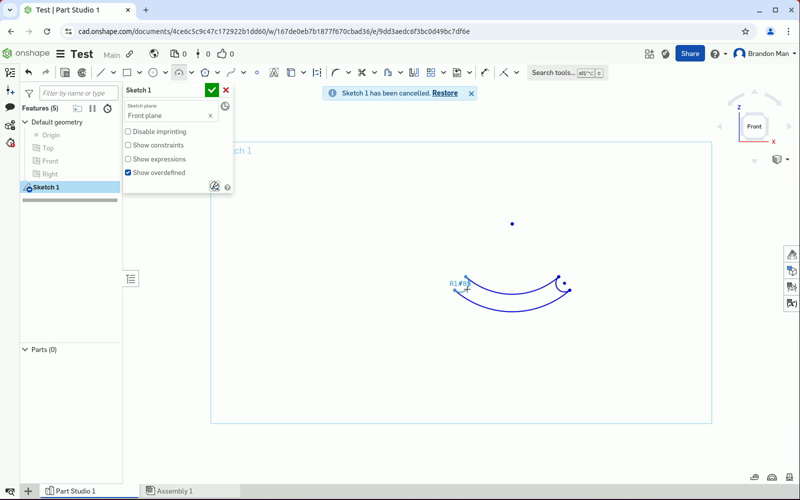
click(467, 288)
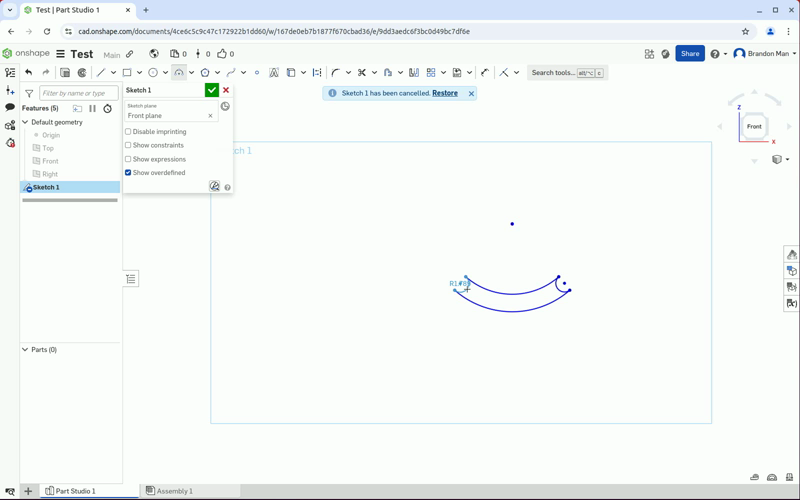
key_up(shift)
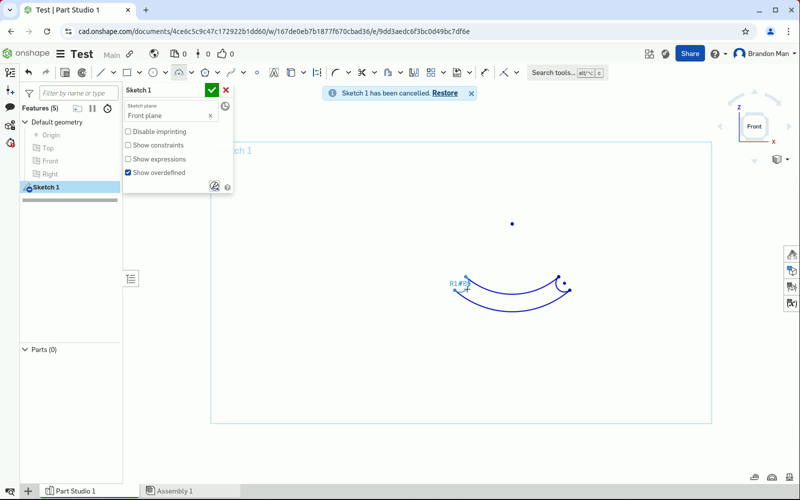
key(esc)
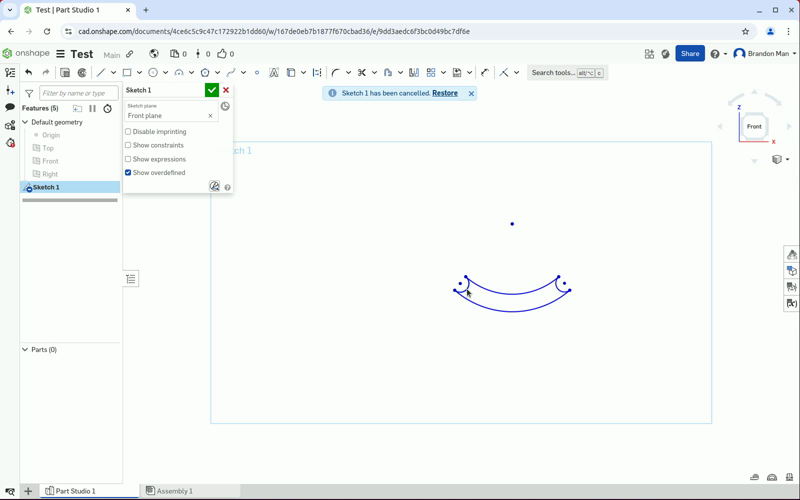
mouse_move(532, 282)
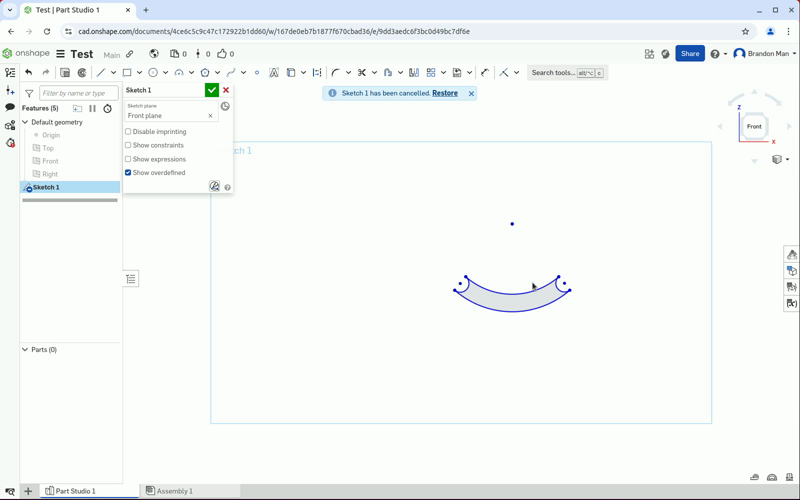
click(532, 282)
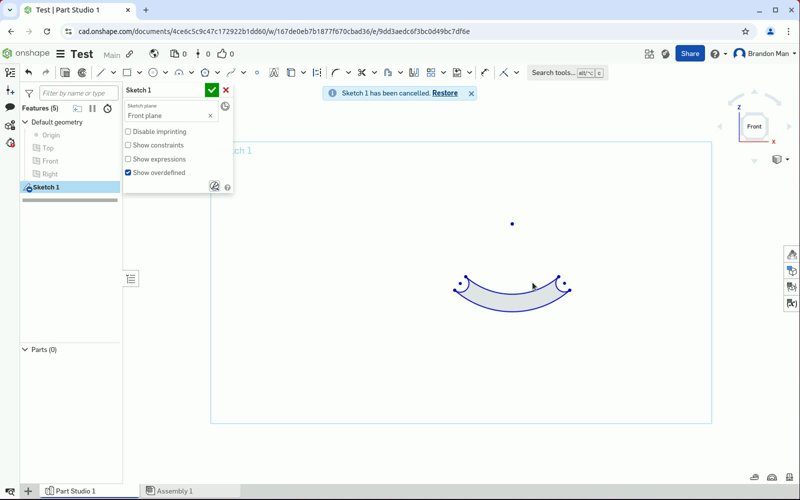
mouse_move(73, 352)
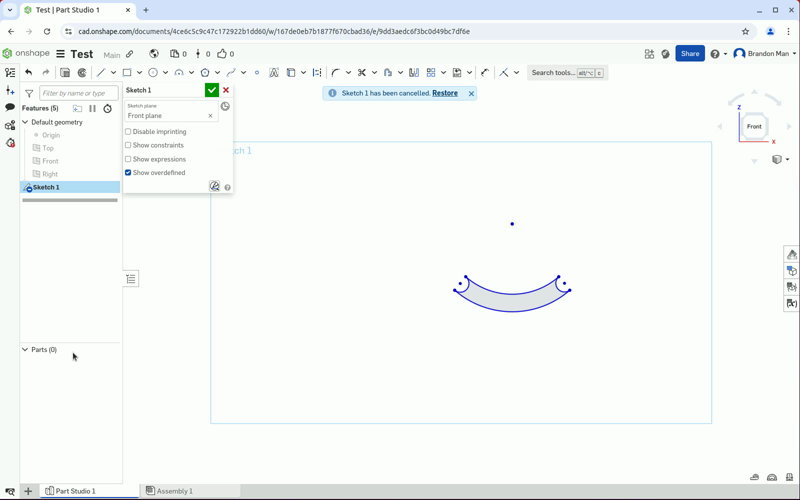
key(shift+y)
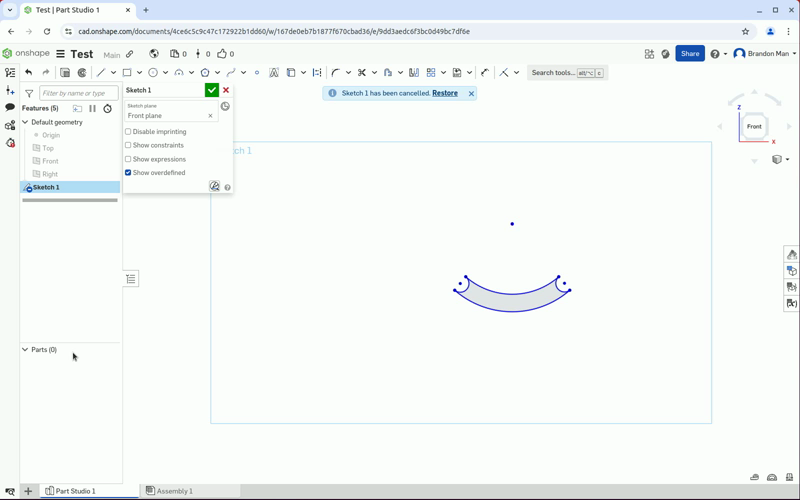
key(shift+e)
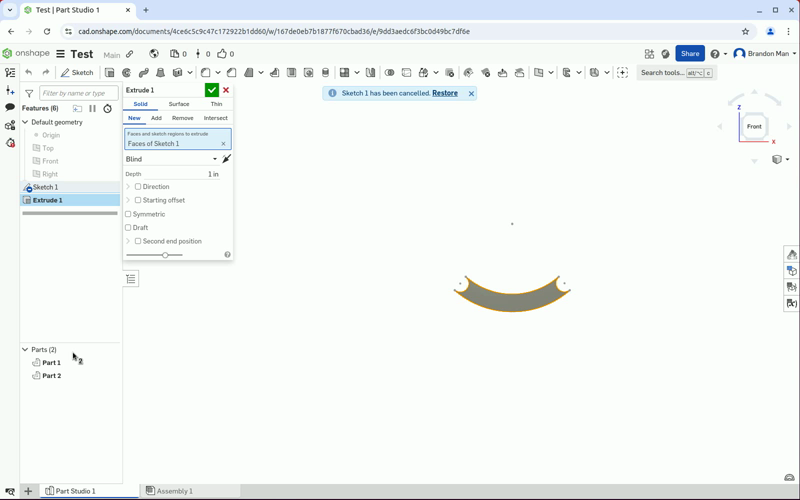
mouse_move(143, 106)
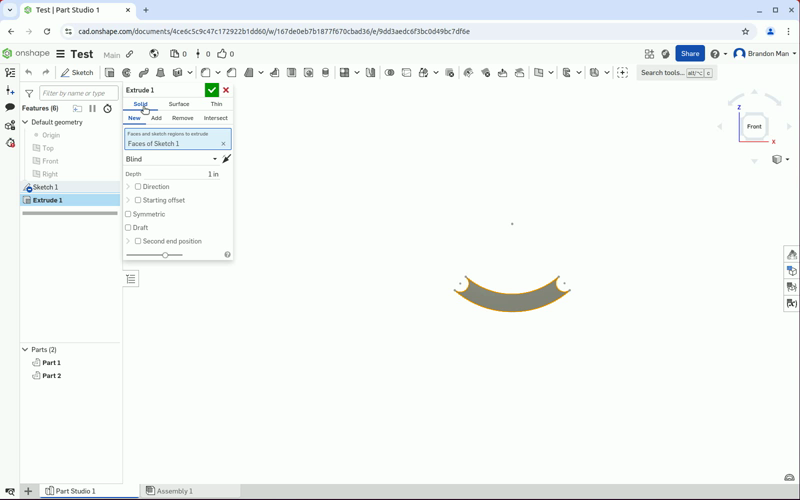
click(143, 106)
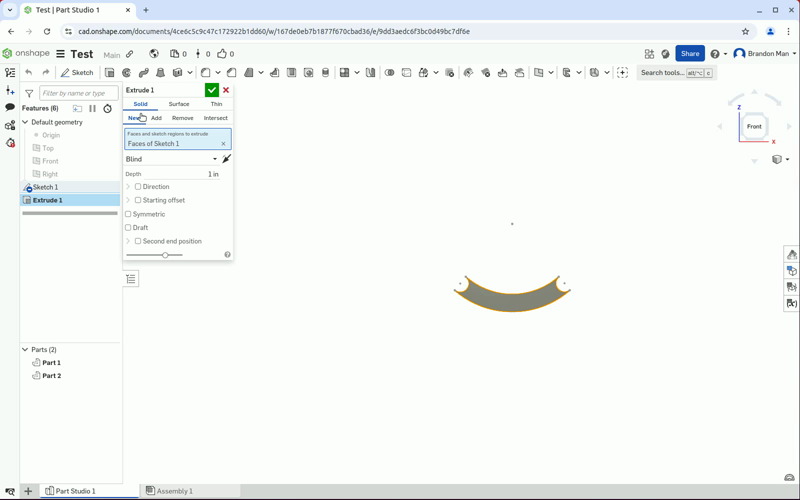
mouse_move(137, 120)
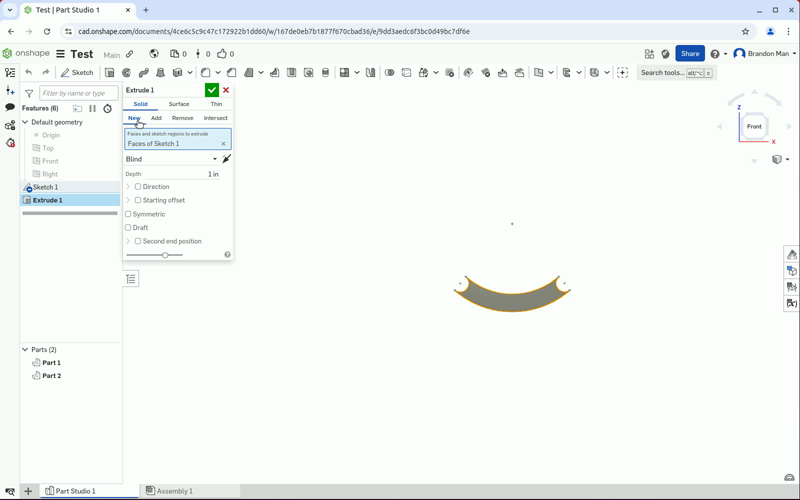
click(137, 120)
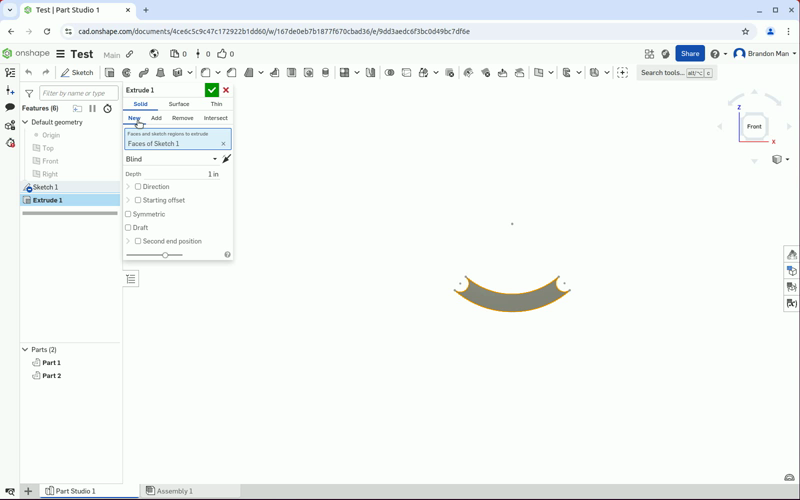
key(tab, 4)
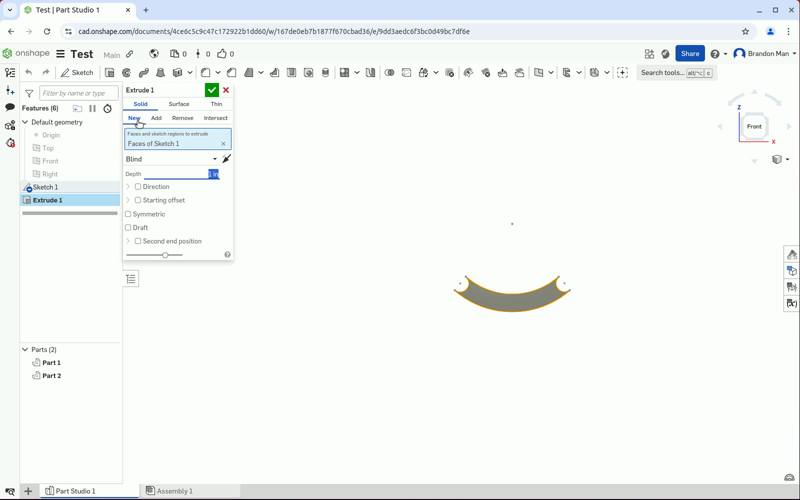
text(2.166)
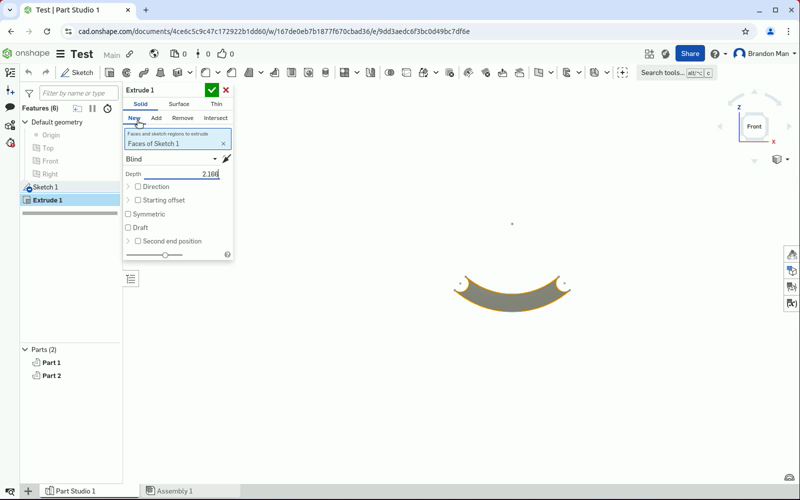
key(enter)
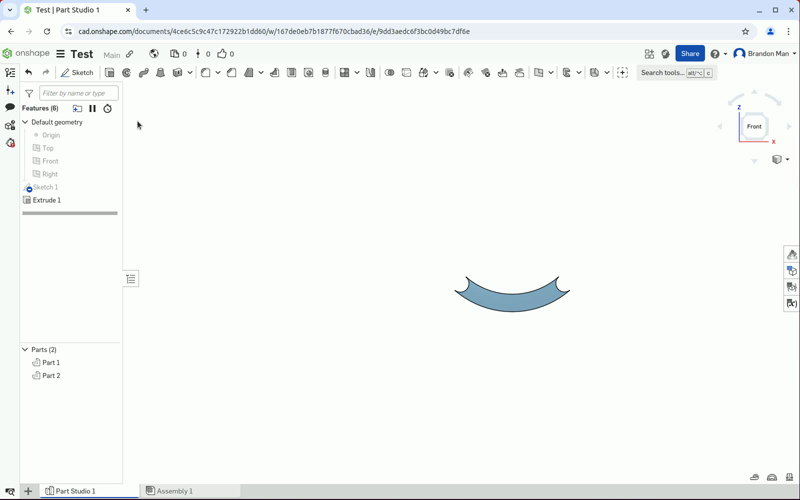
key(shift+h)
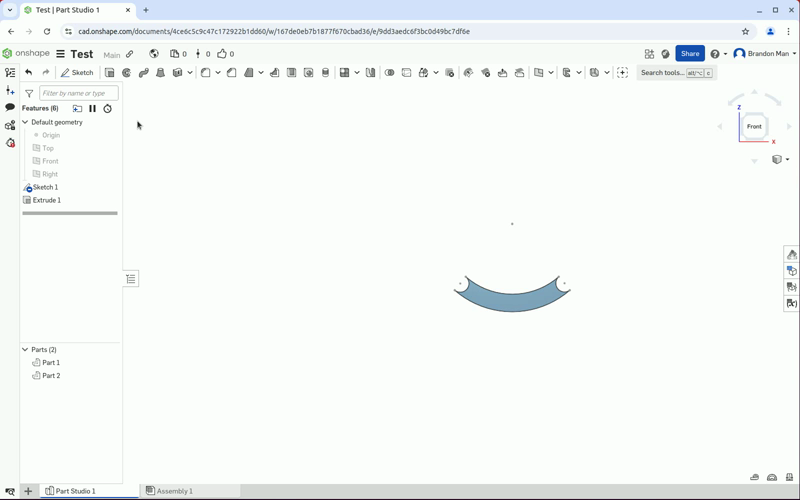
key(shift+h)
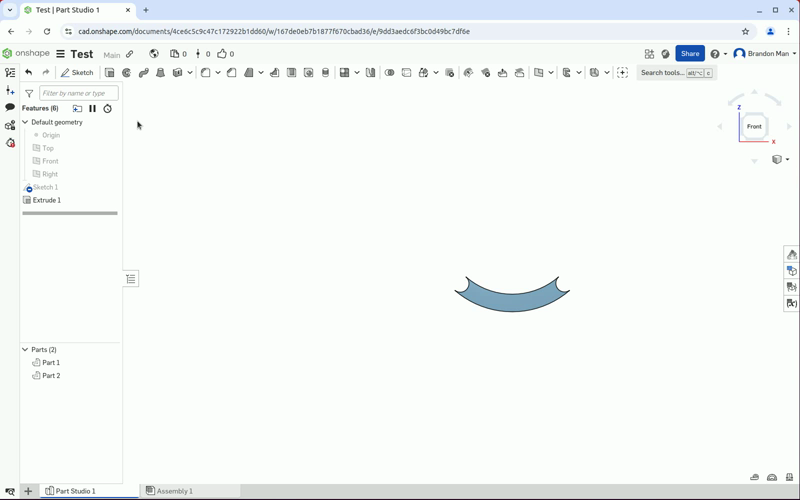
mouse_move(73, 189)
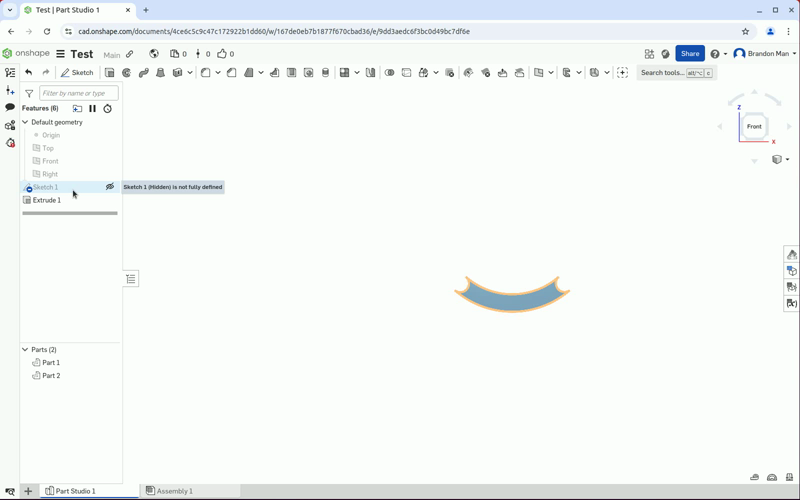
click(73, 189)
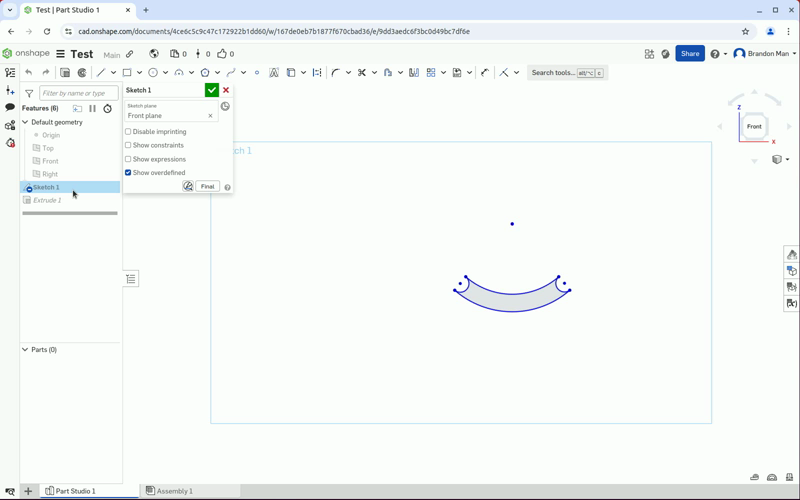
mouse_move(229, 92)
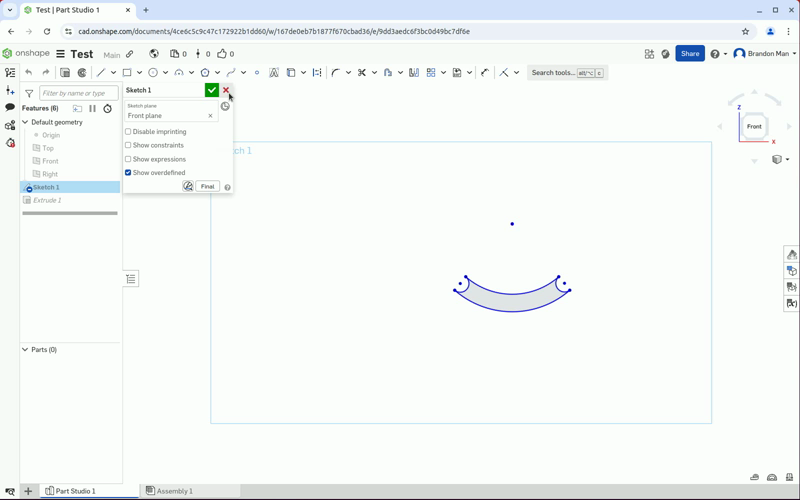
click(229, 92)
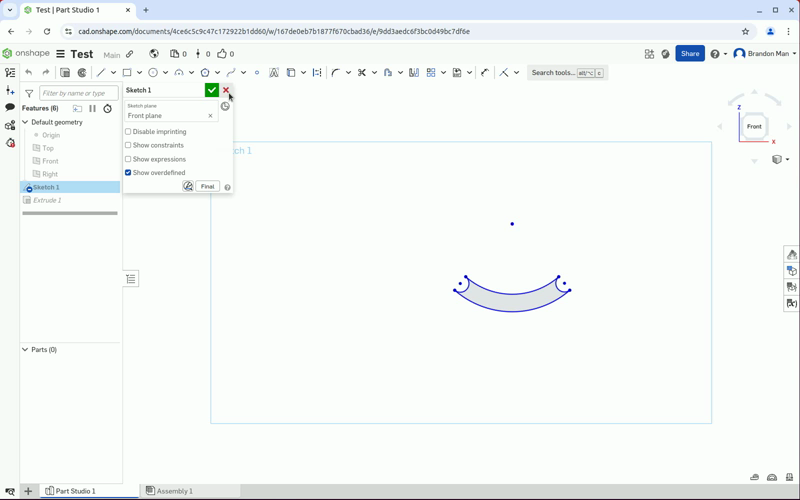
key(shift+s)
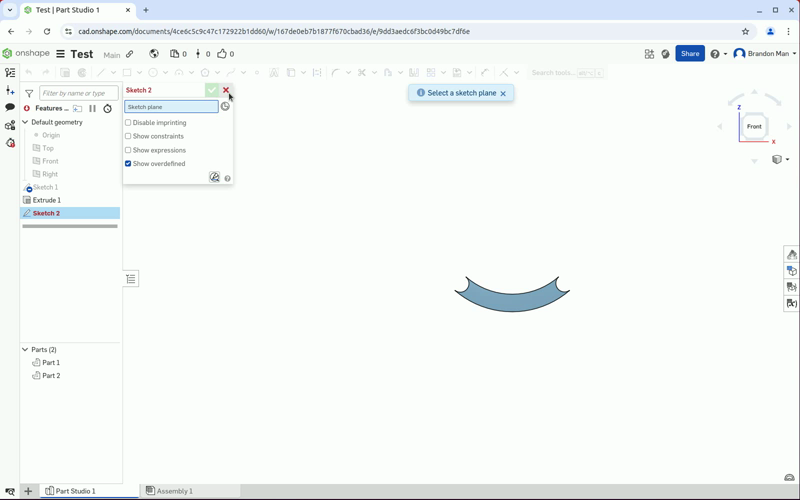
mouse_move(73, 163)
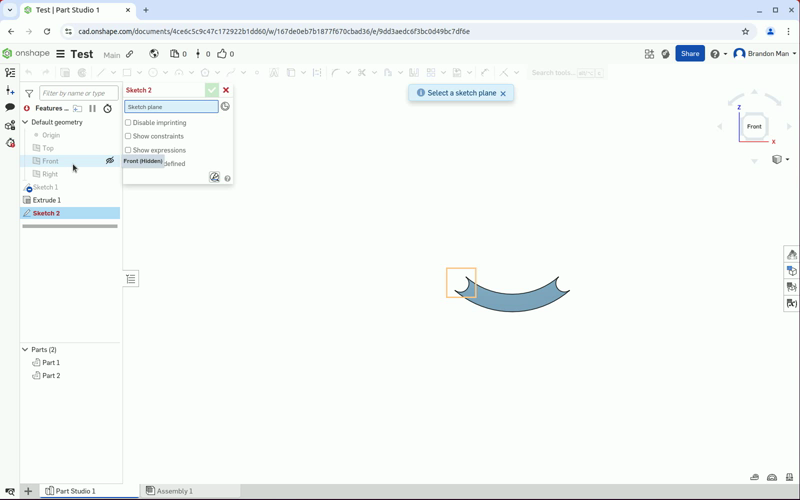
click(73, 163)
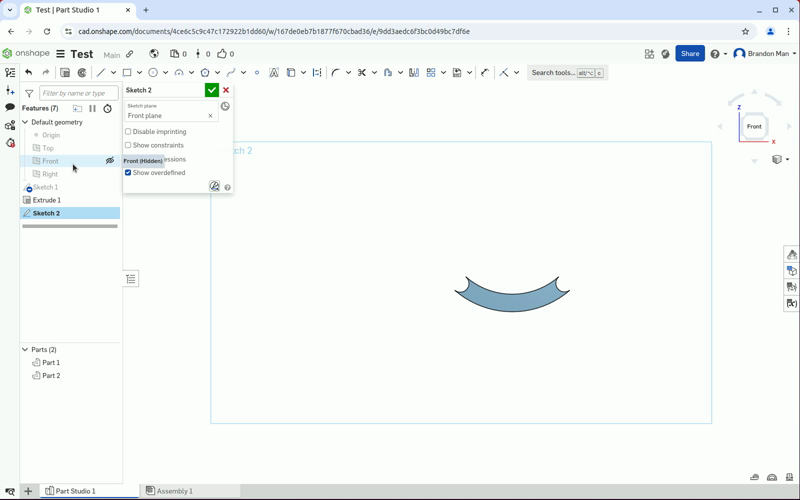
mouse_move(73, 352)
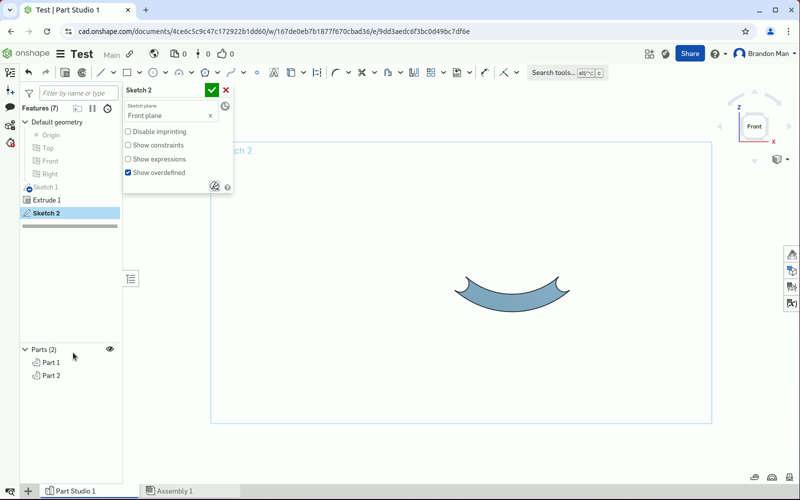
key(y)
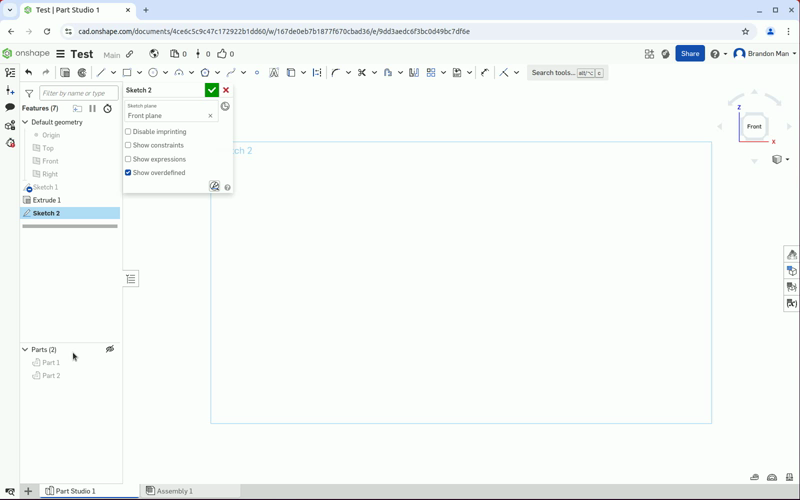
key(c)
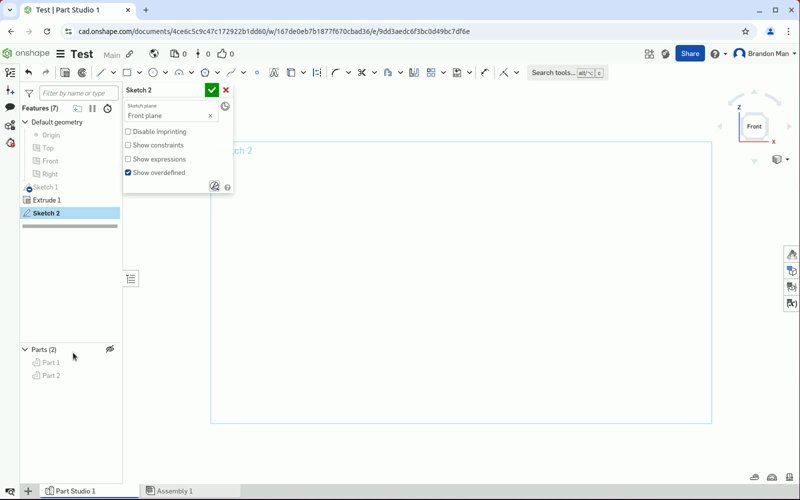
key_down(shift)
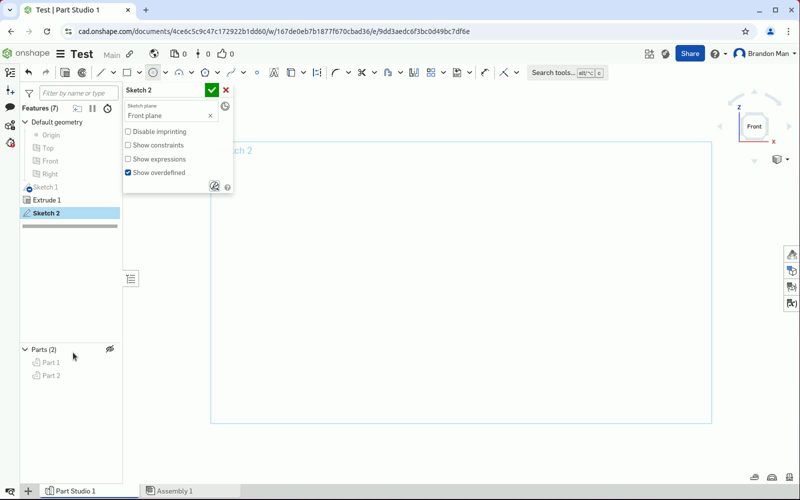
mouse_move(461, 282)
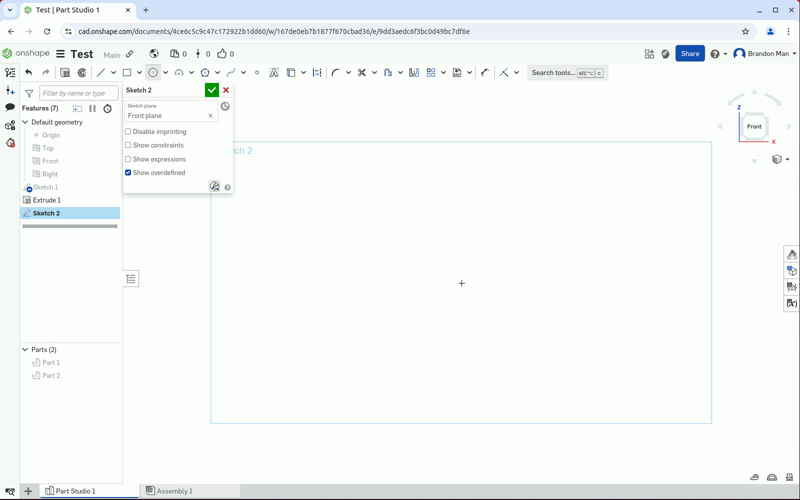
click(461, 282)
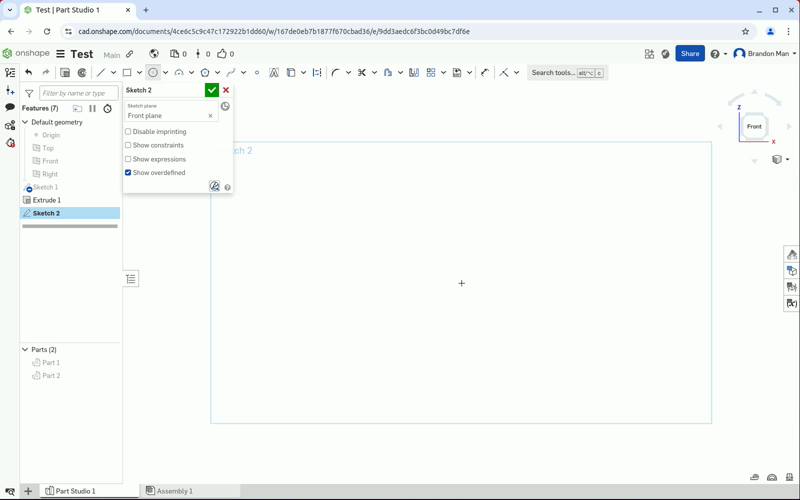
key_up(shift)
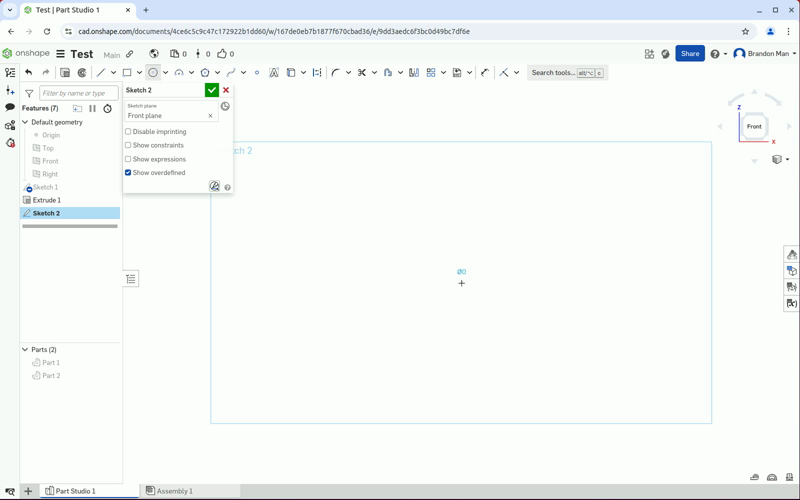
mouse_move(471, 282)
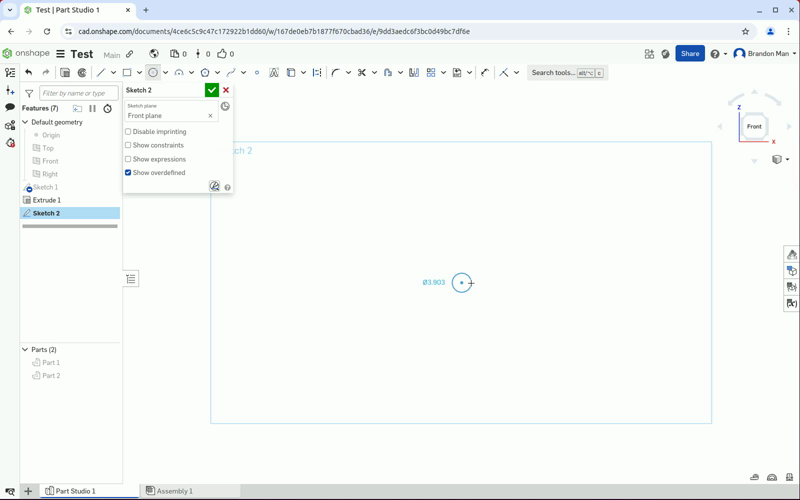
click(471, 282)
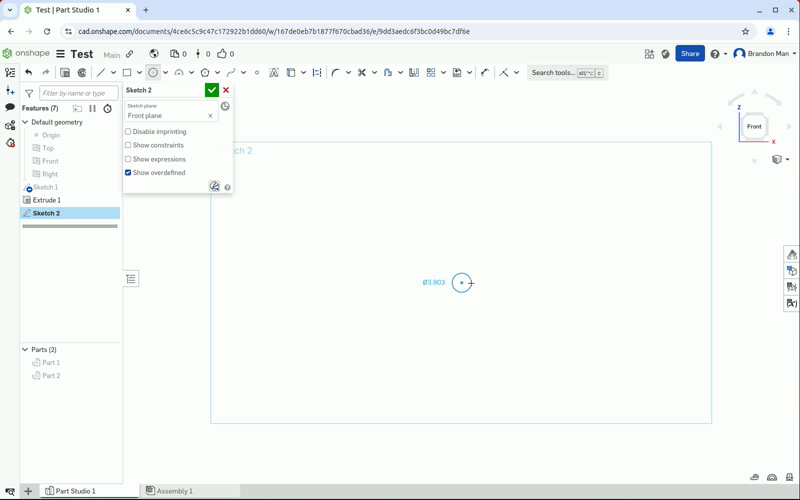
key(esc)
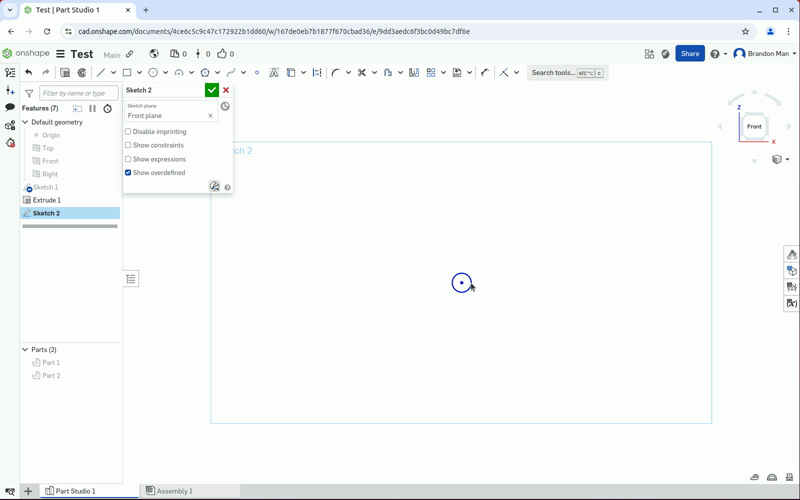
key(c)
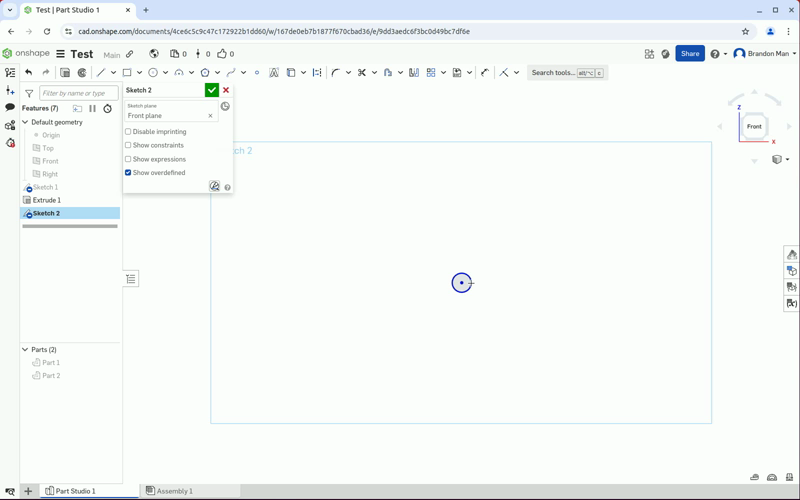
key_down(shift)
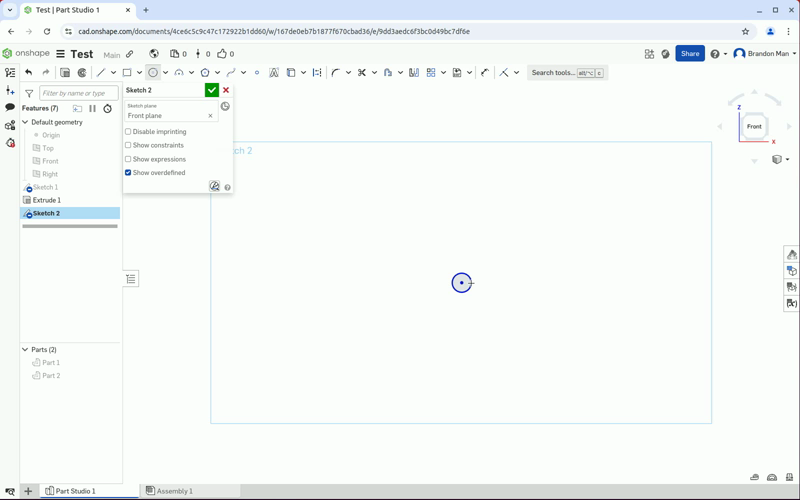
mouse_move(461, 282)
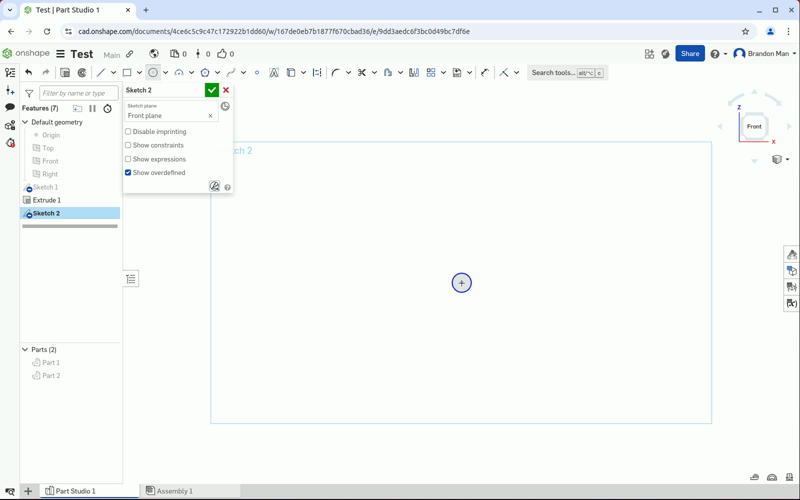
click(461, 282)
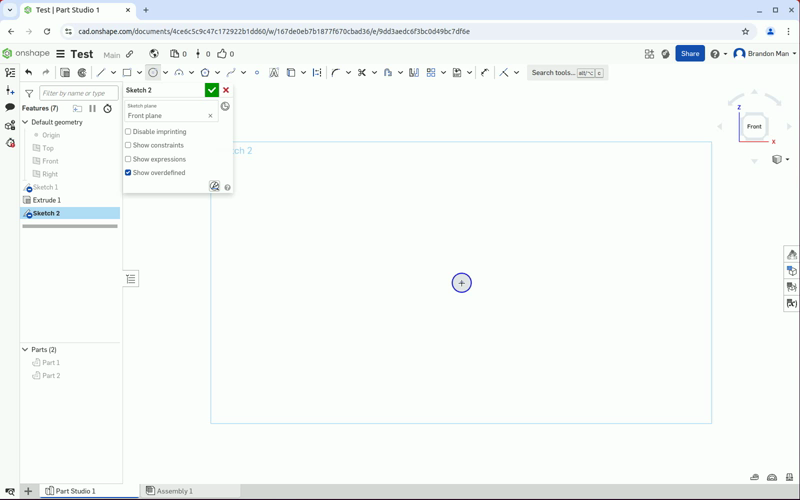
key_up(shift)
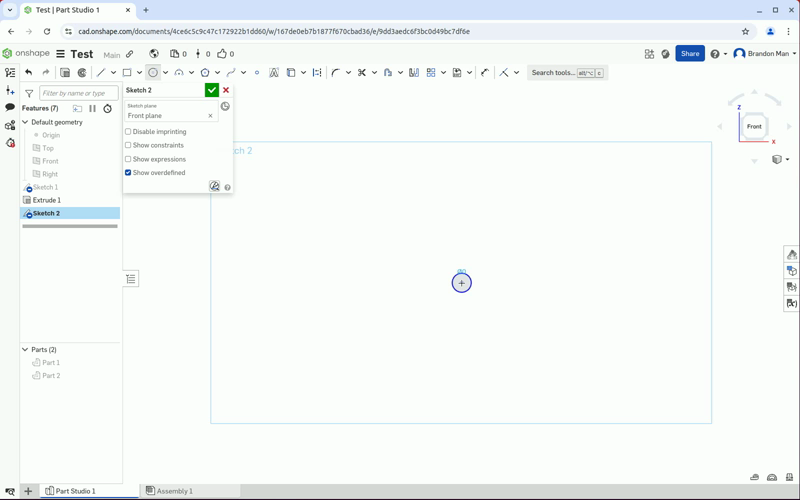
mouse_move(467, 282)
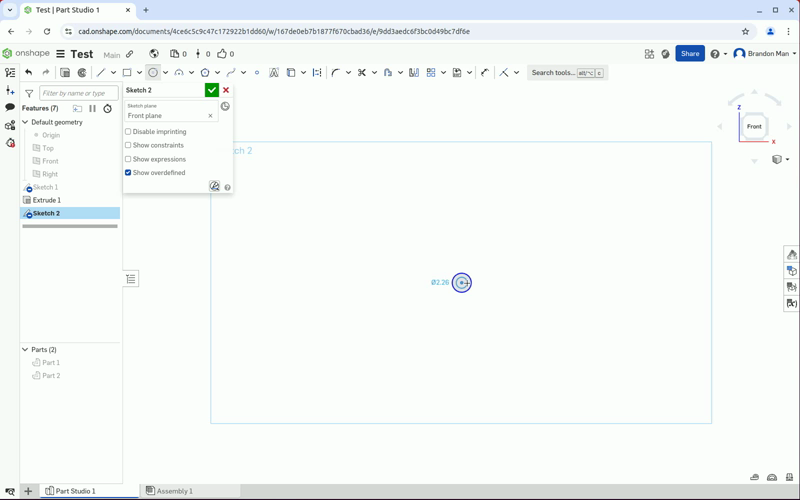
scroll(6)
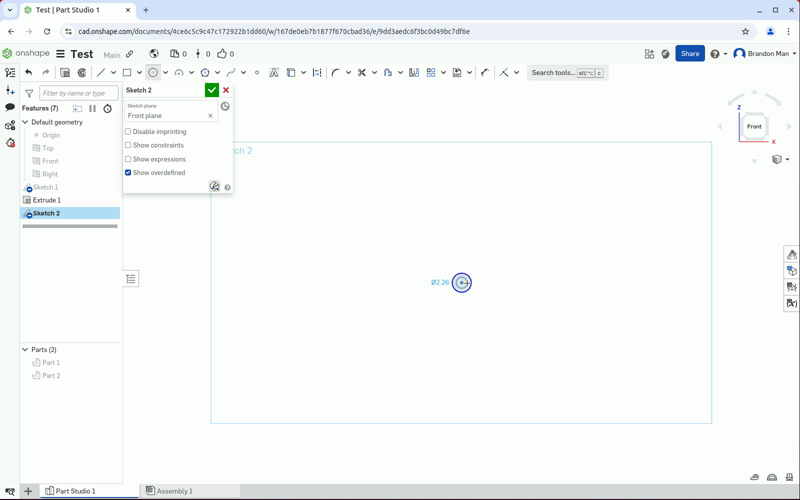
scroll(6)
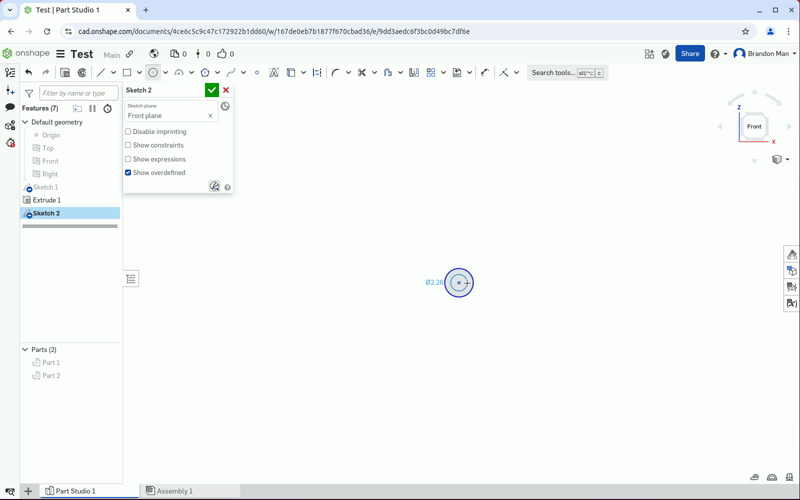
scroll(6)
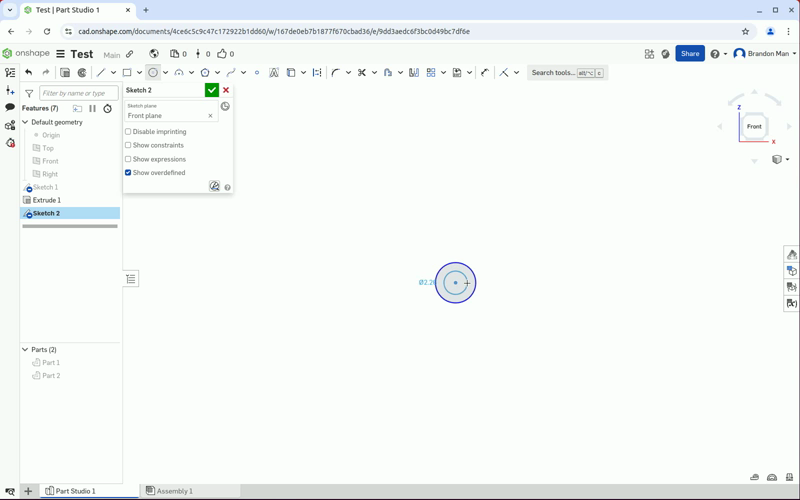
scroll(6)
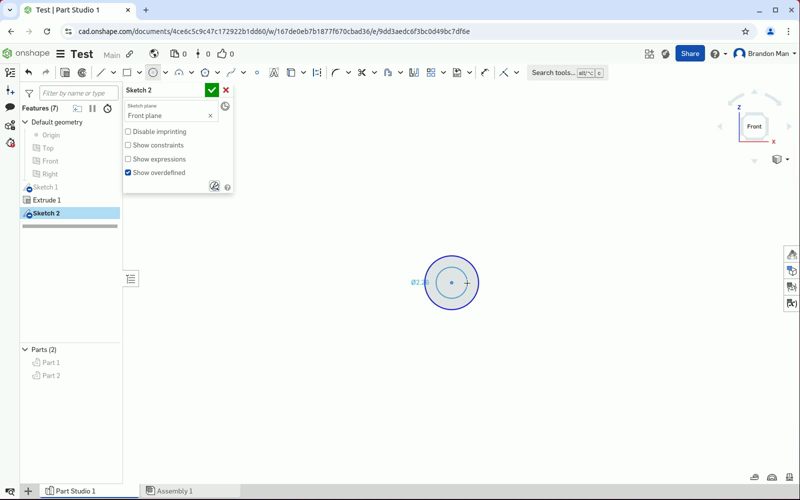
scroll(6)
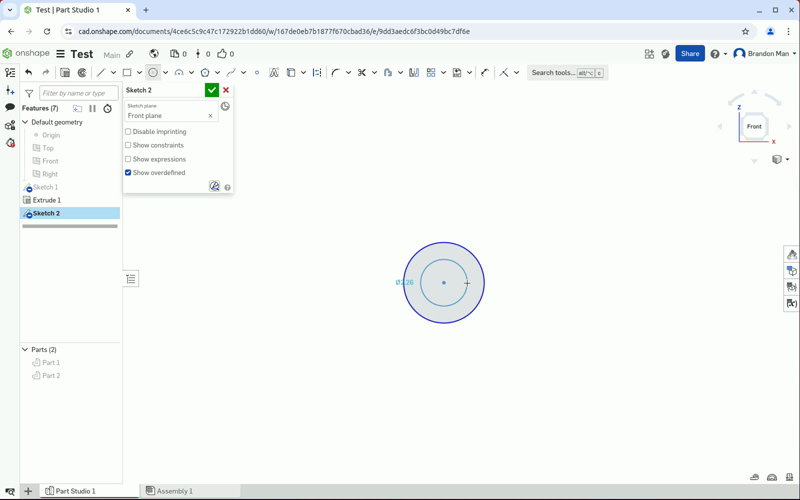
scroll(6)
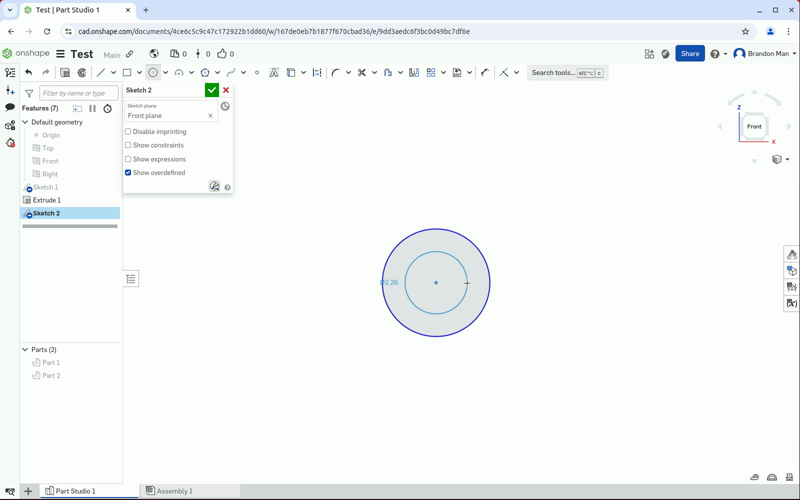
scroll(6)
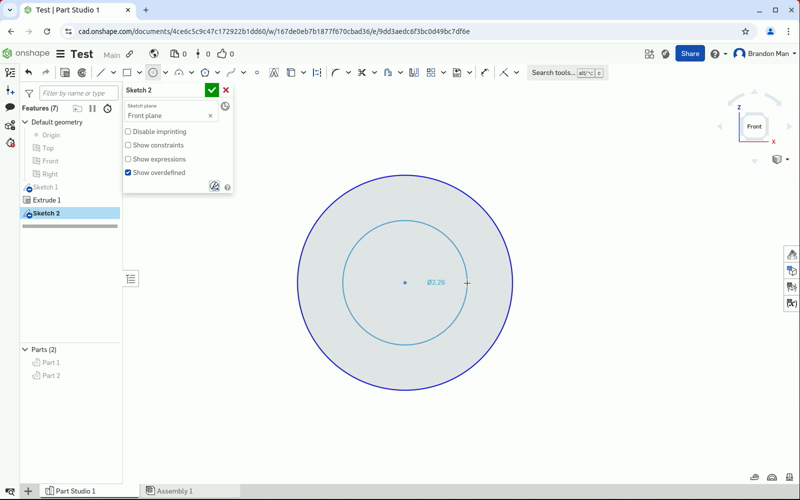
click(467, 282)
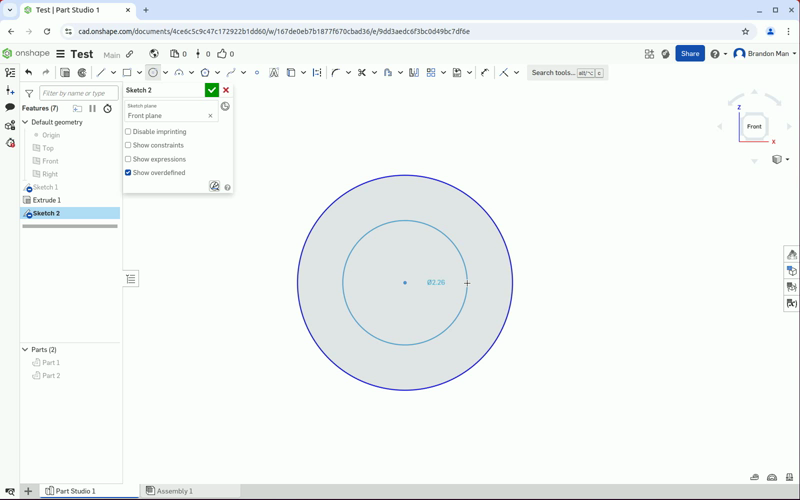
scroll(-6)
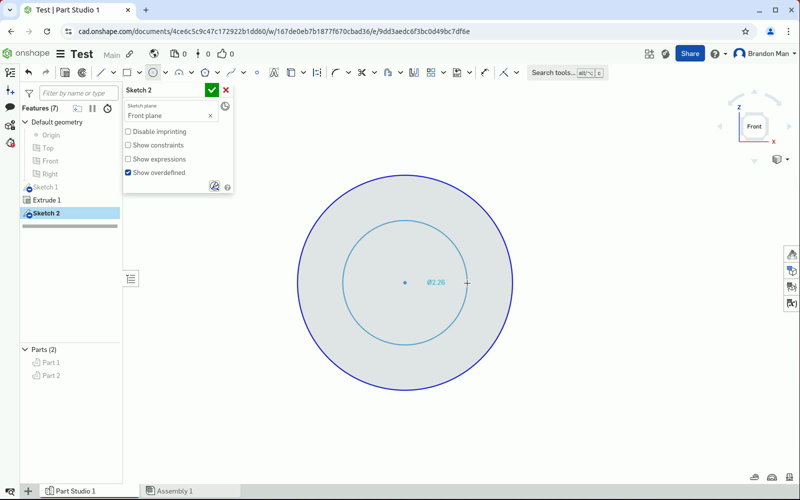
scroll(-6)
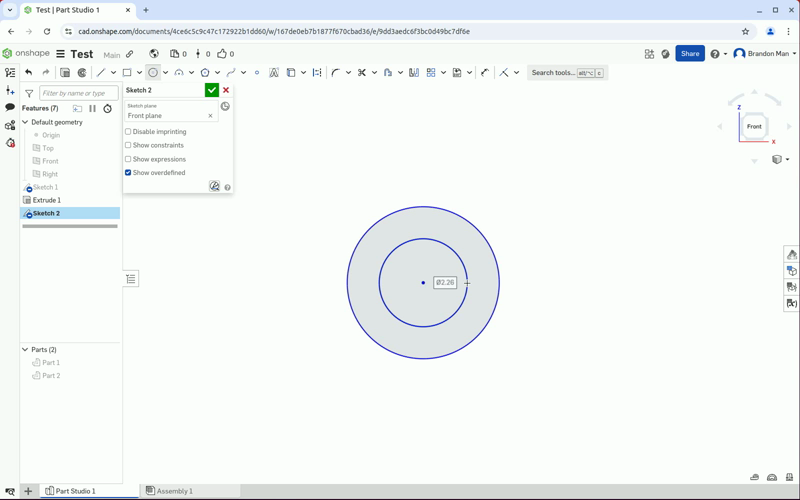
scroll(-6)
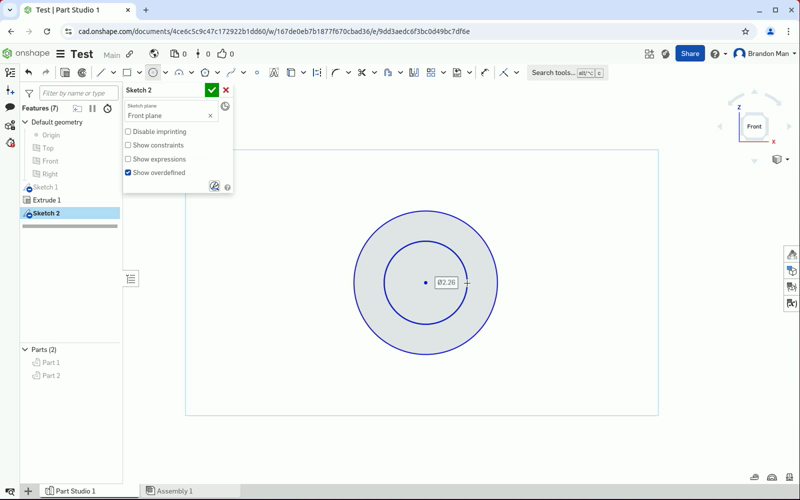
scroll(-6)
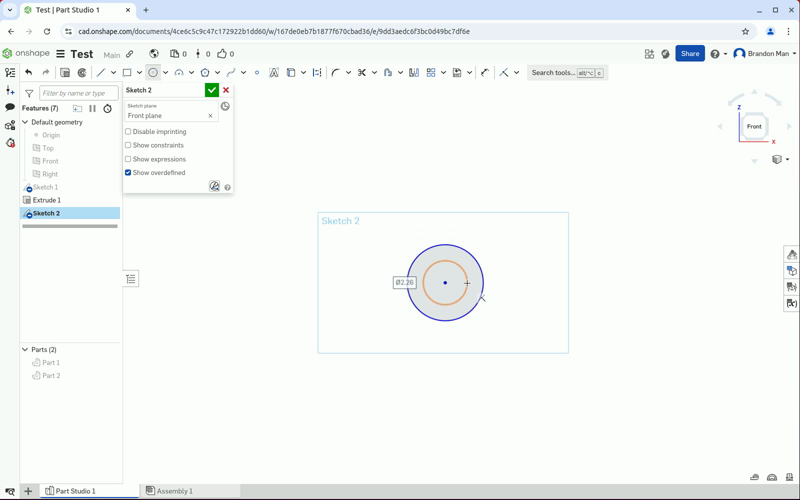
scroll(-6)
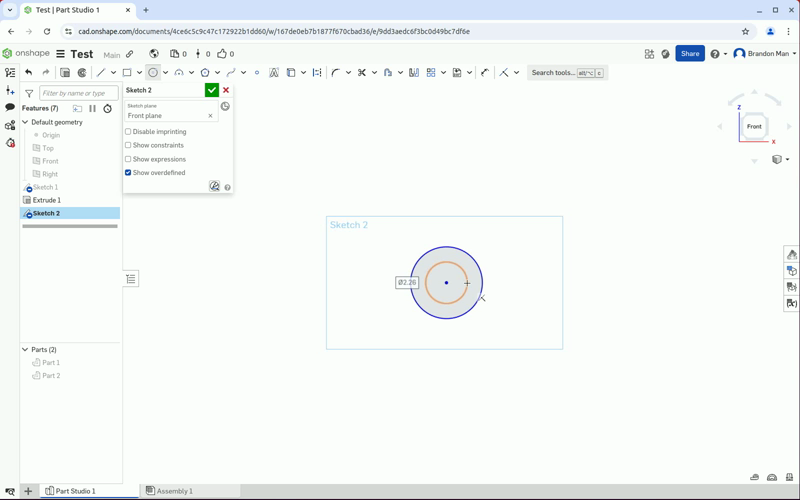
scroll(-6)
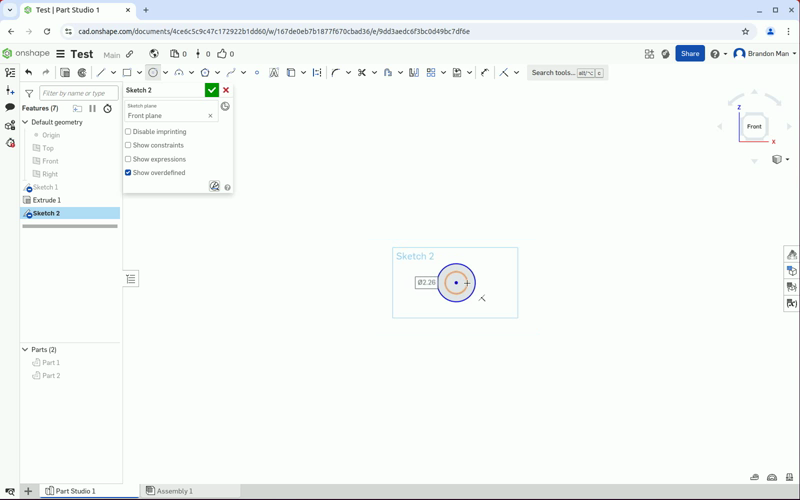
scroll(-6)
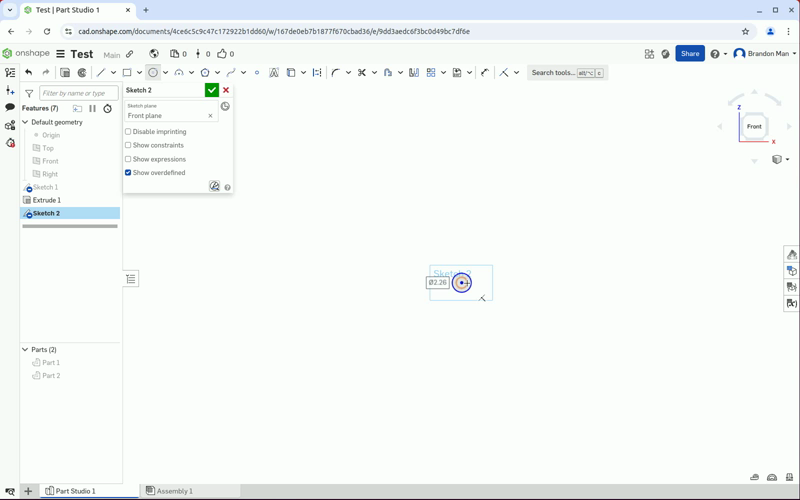
key(esc)
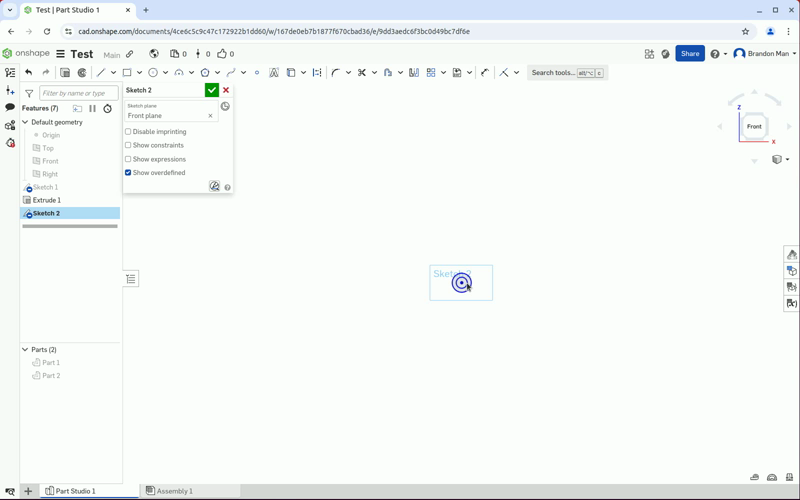
mouse_move(456, 279)
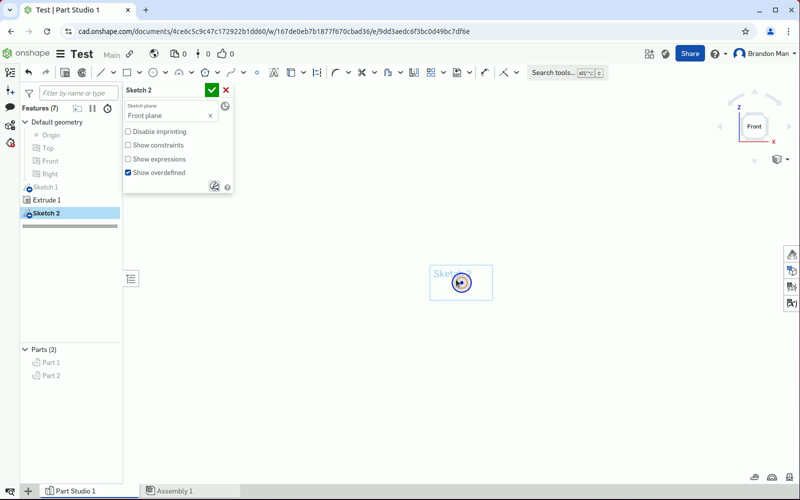
scroll(6)
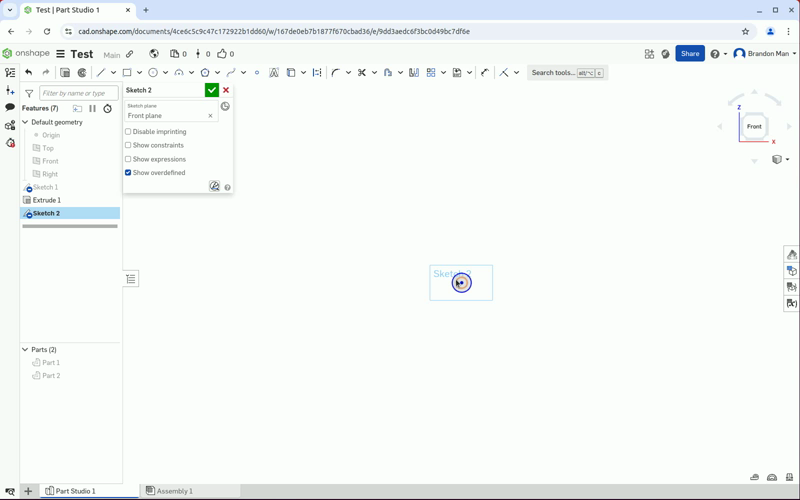
scroll(6)
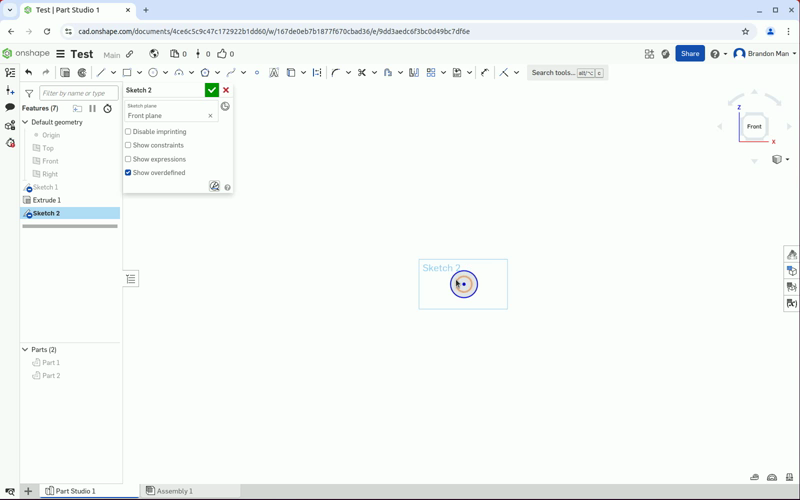
scroll(6)
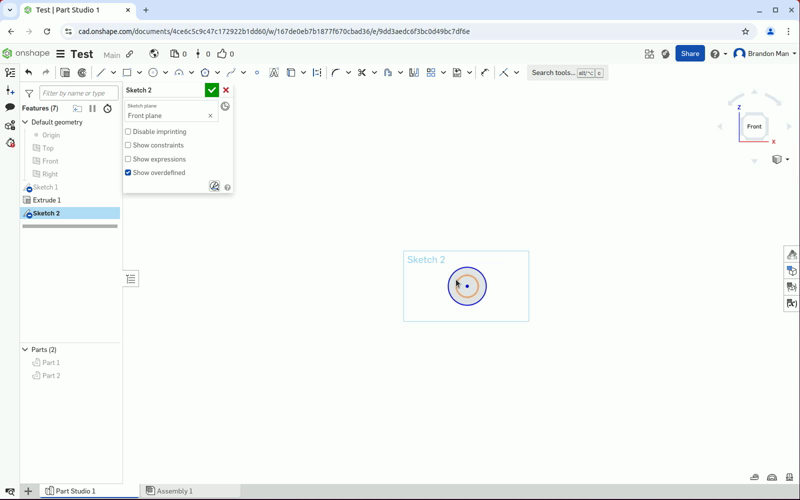
scroll(6)
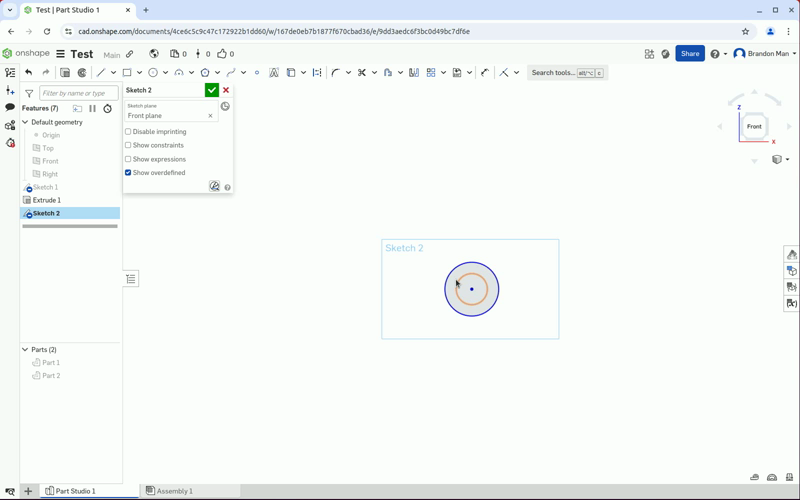
scroll(6)
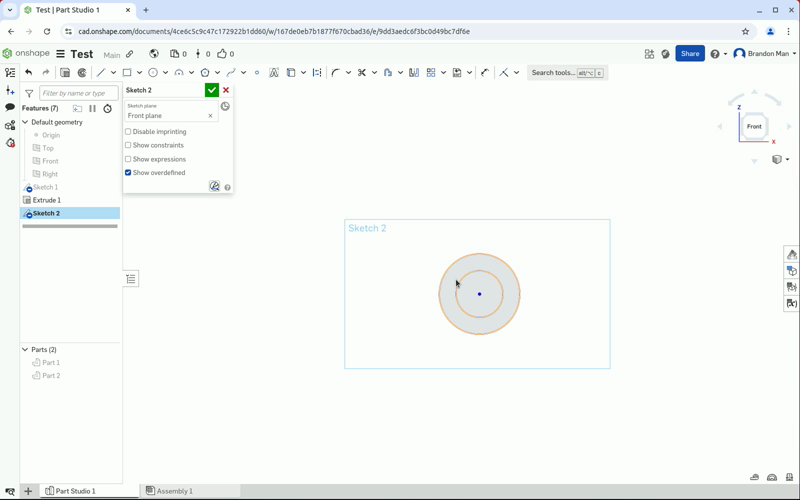
scroll(6)
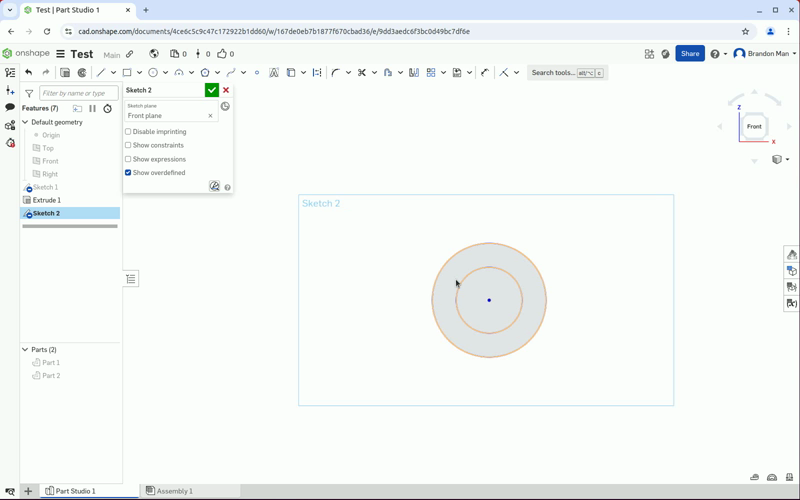
scroll(6)
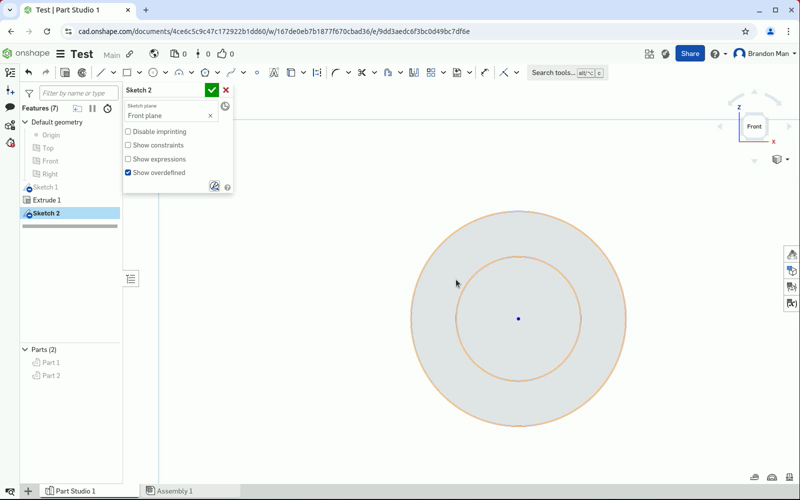
click(456, 279)
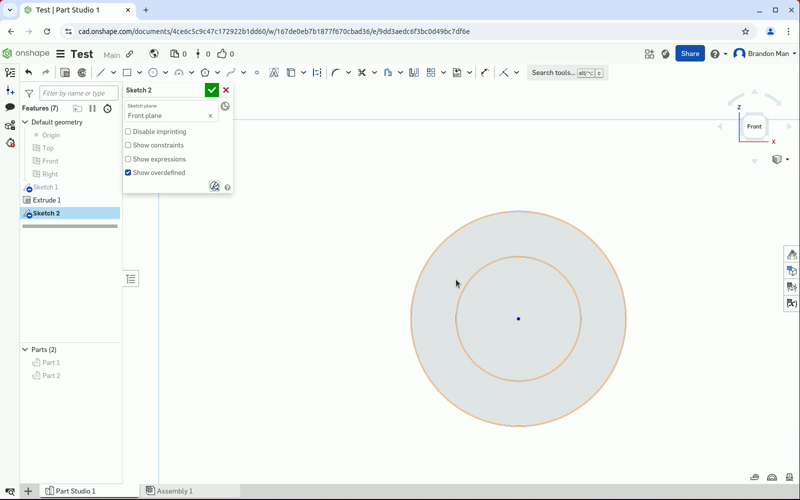
scroll(-6)
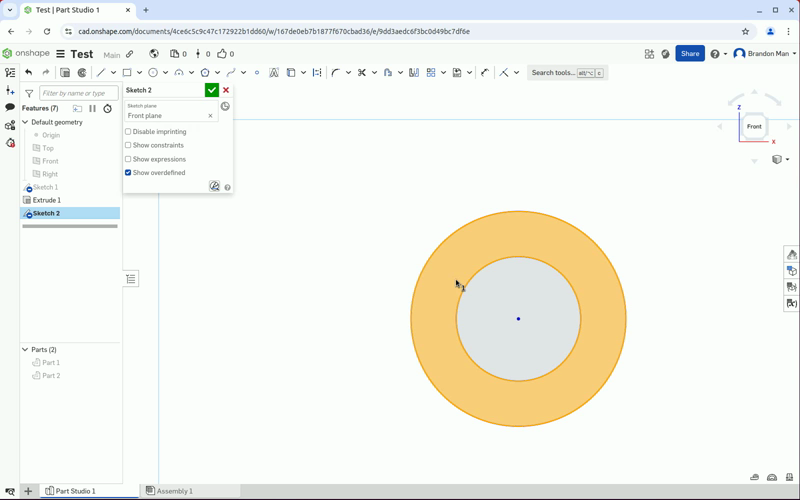
scroll(-6)
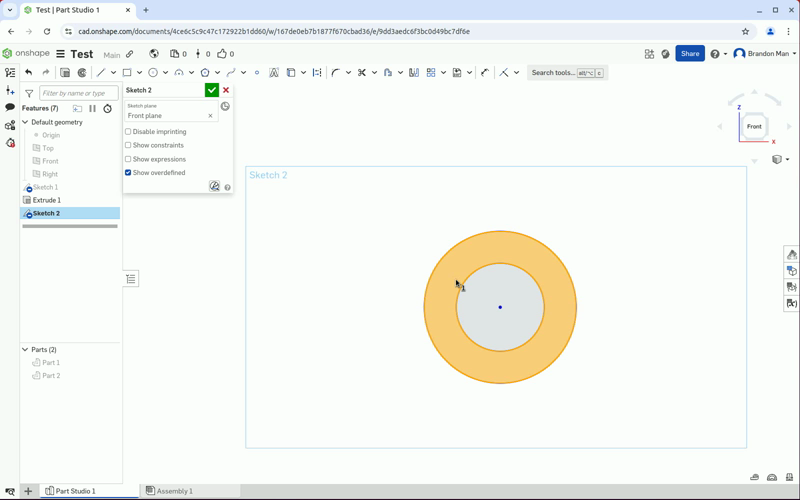
scroll(-6)
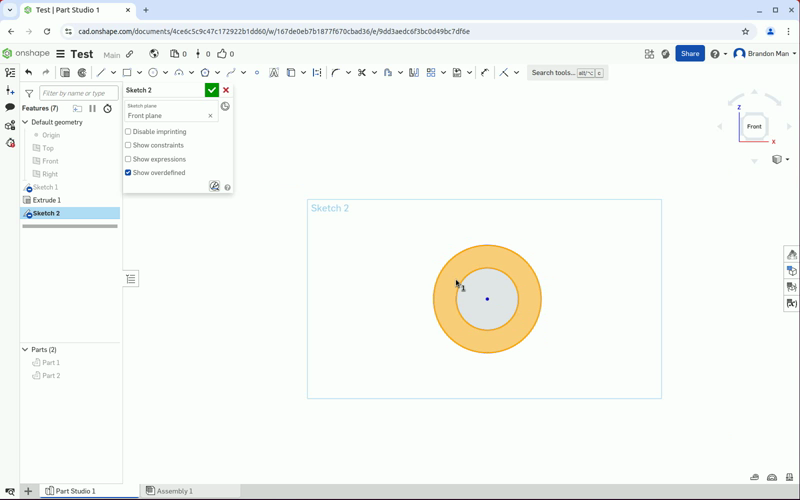
scroll(-6)
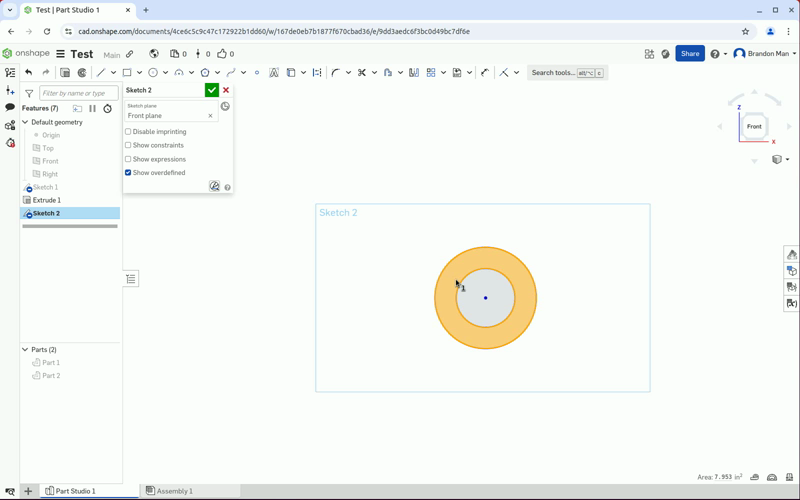
scroll(-6)
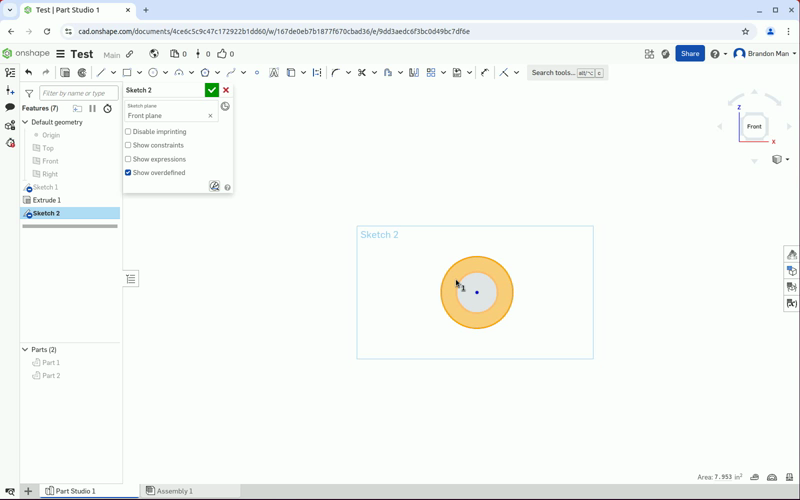
scroll(-6)
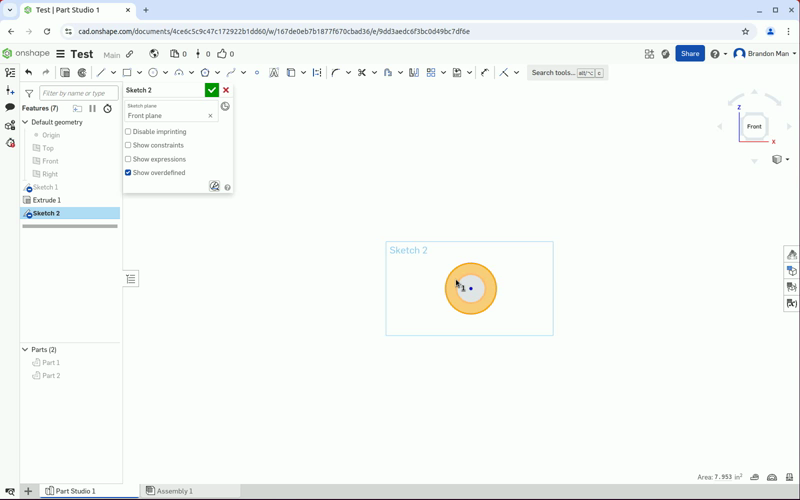
scroll(-6)
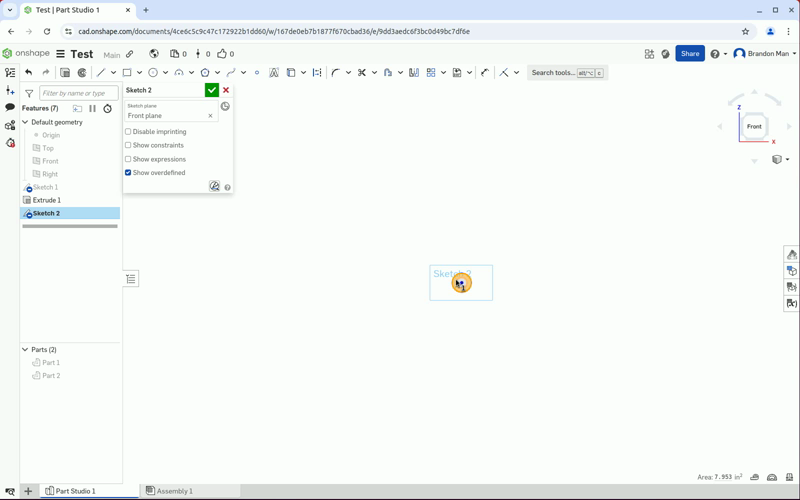
mouse_move(73, 352)
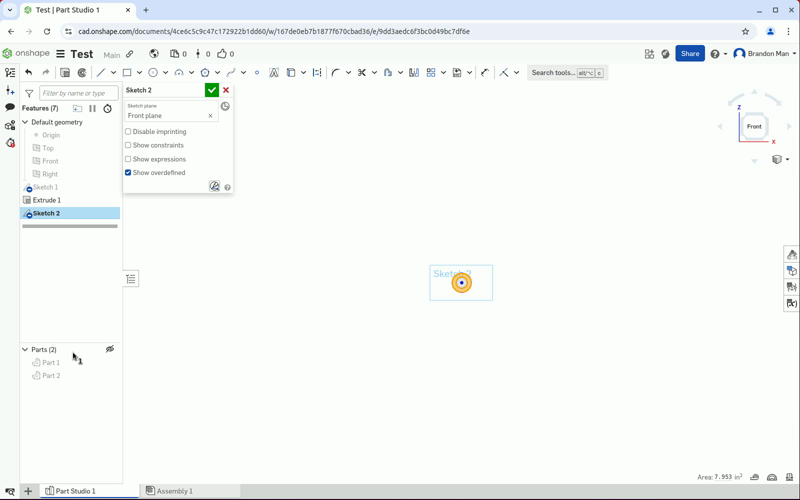
key(shift+y)
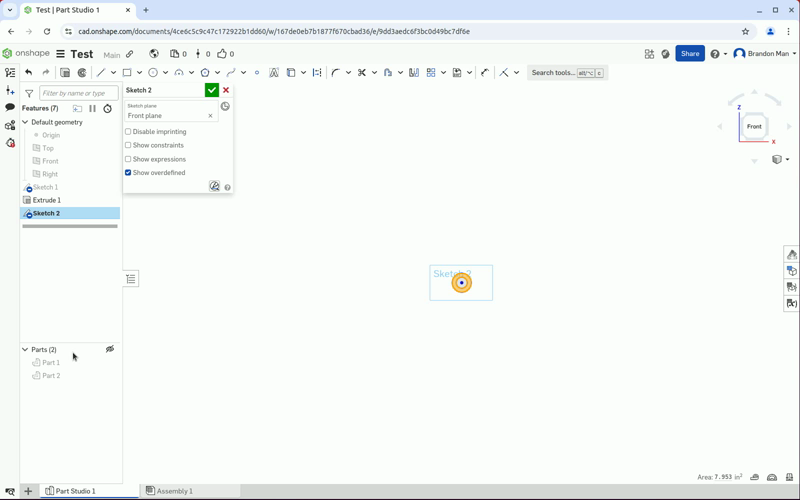
key(shift+e)
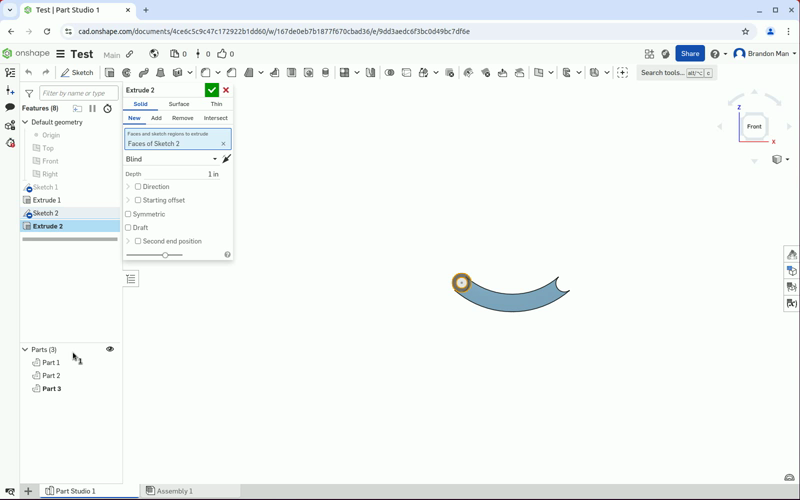
mouse_move(143, 106)
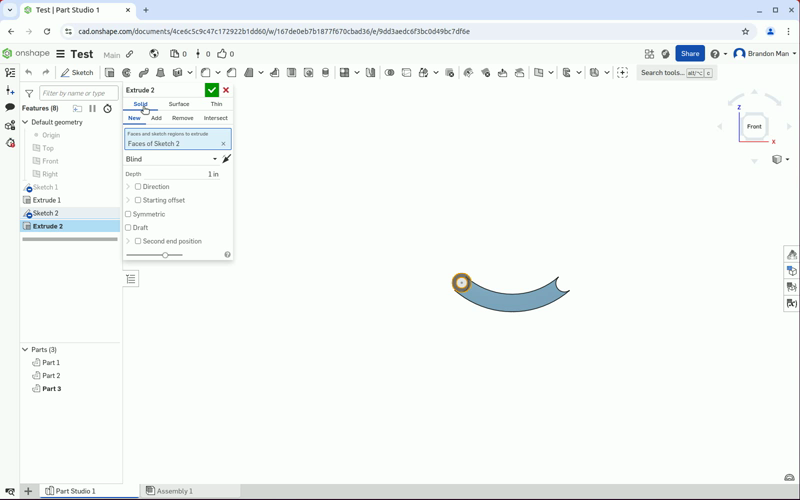
click(143, 106)
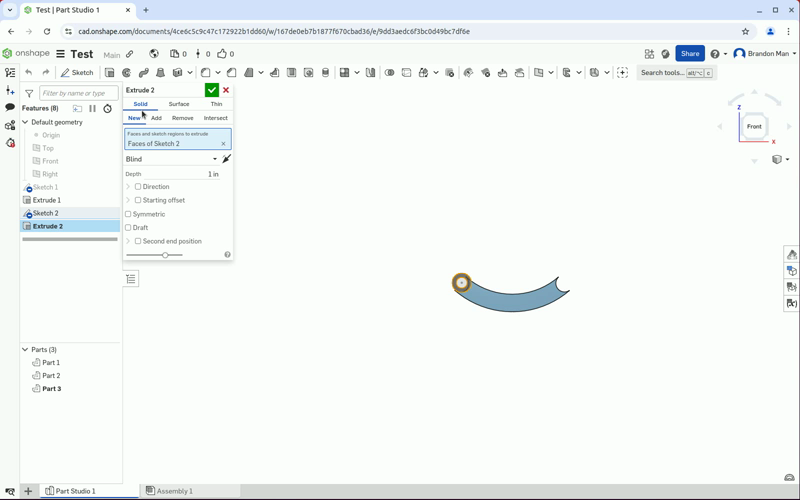
mouse_move(137, 120)
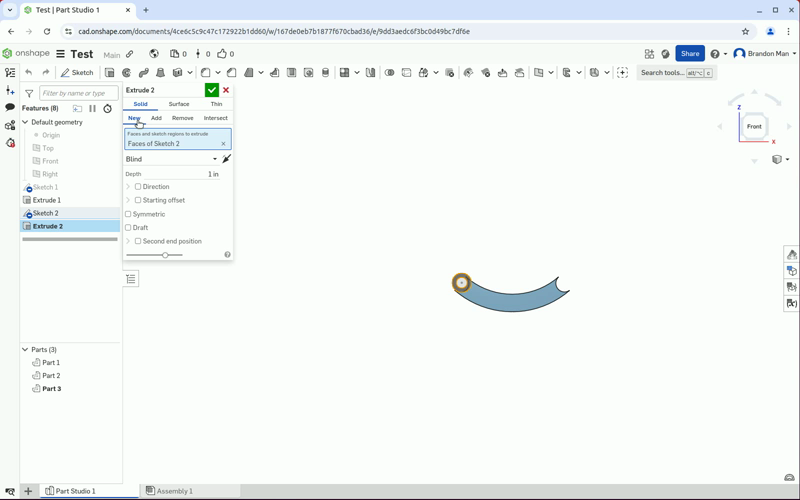
click(137, 120)
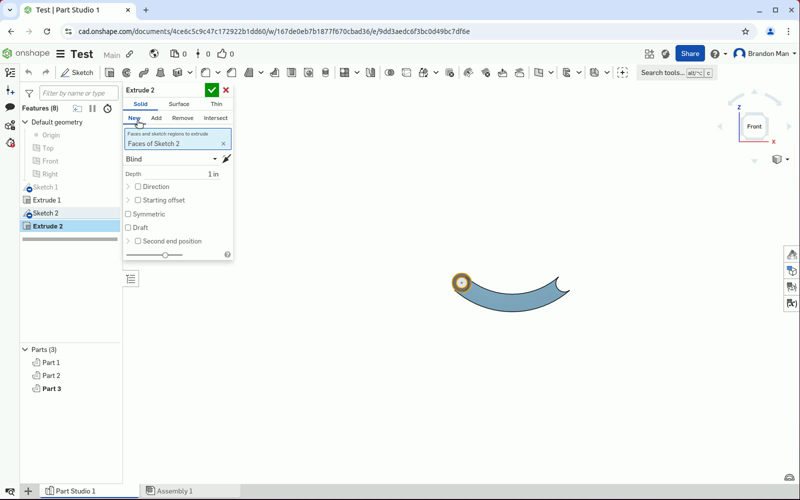
key(tab, 4)
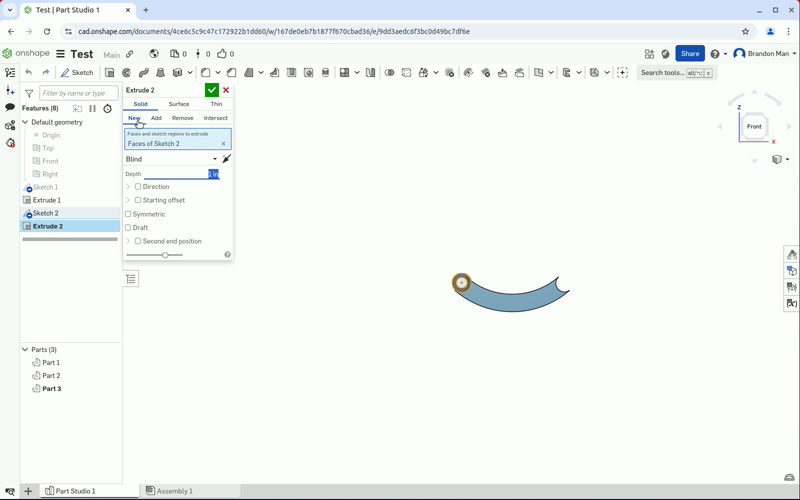
text(2.166)
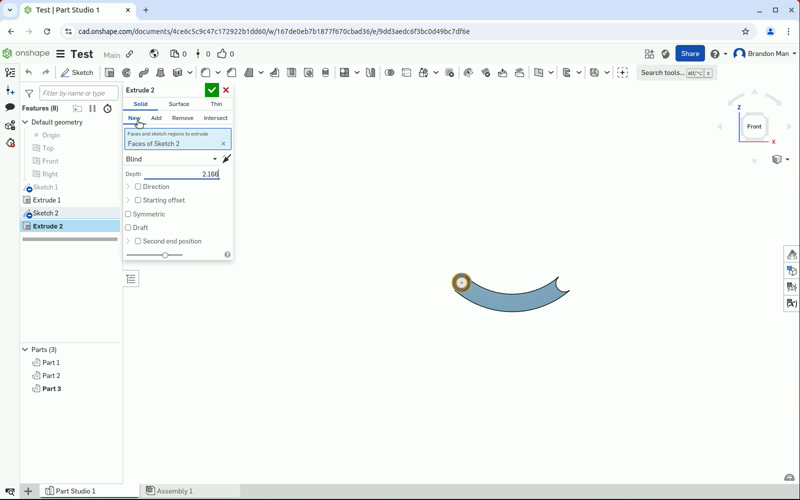
key(enter)
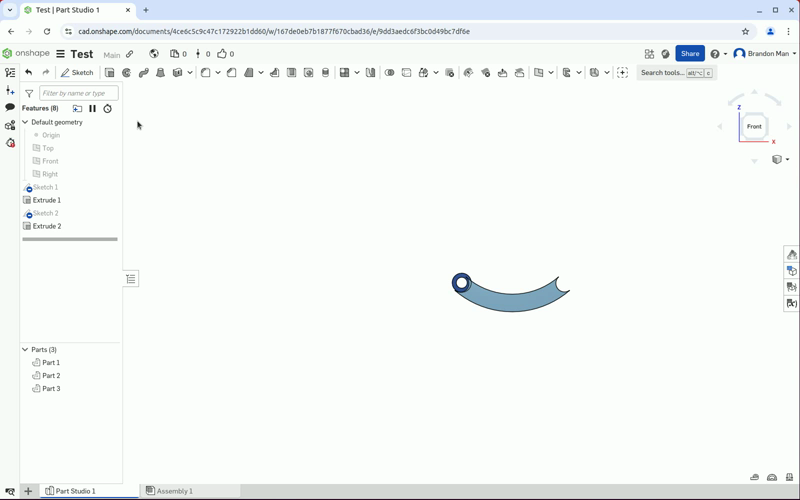
key(shift+h)
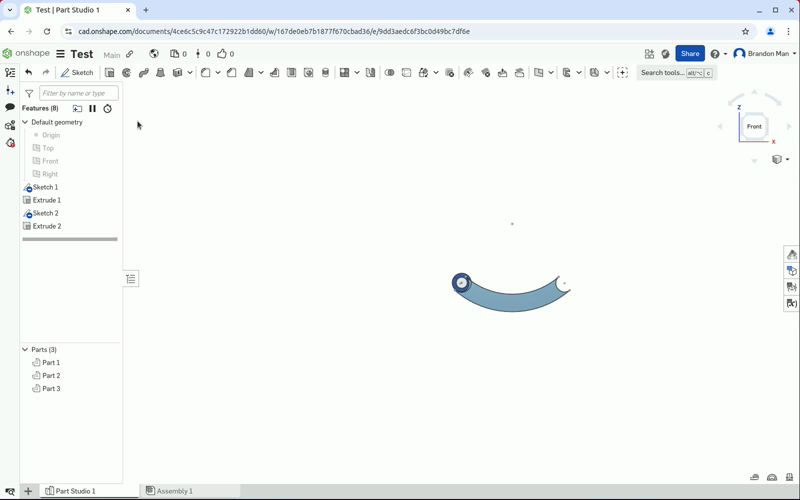
key(shift+h)
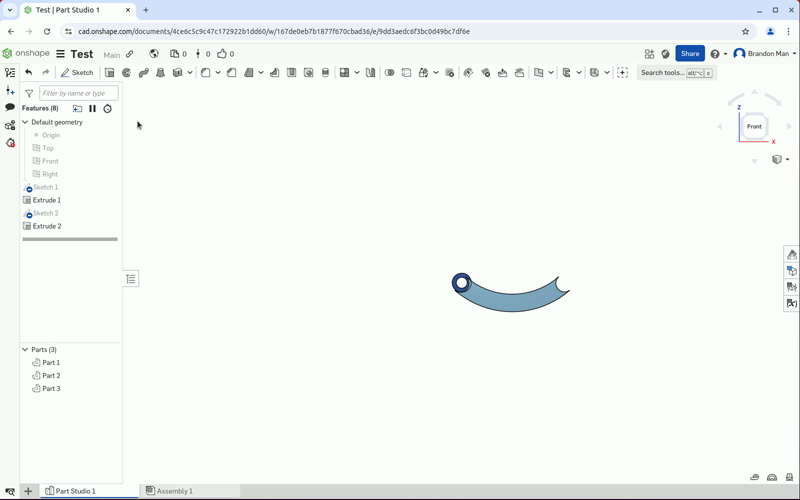
mouse_move(73, 189)
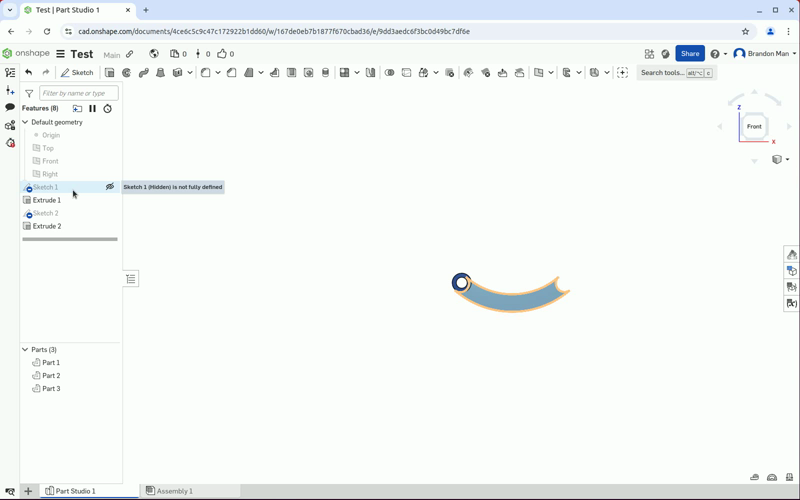
click(73, 189)
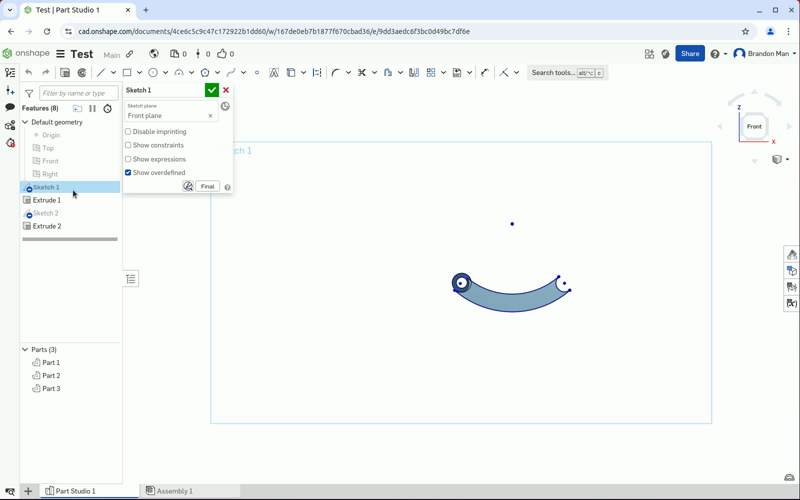
mouse_move(229, 92)
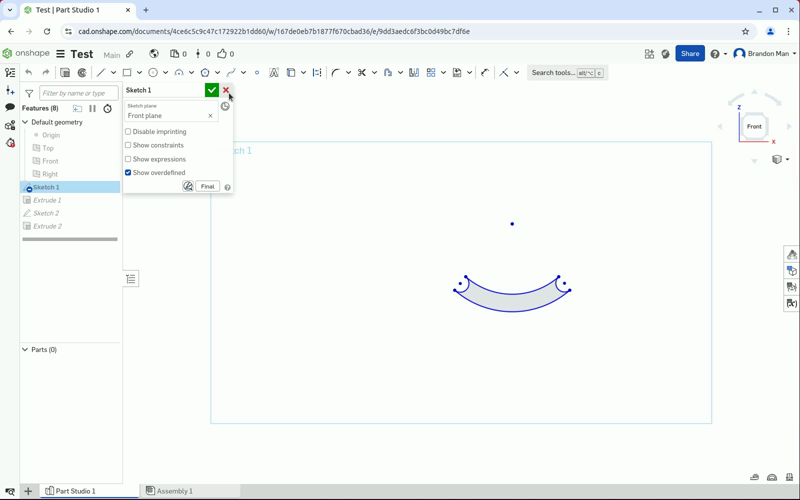
click(229, 92)
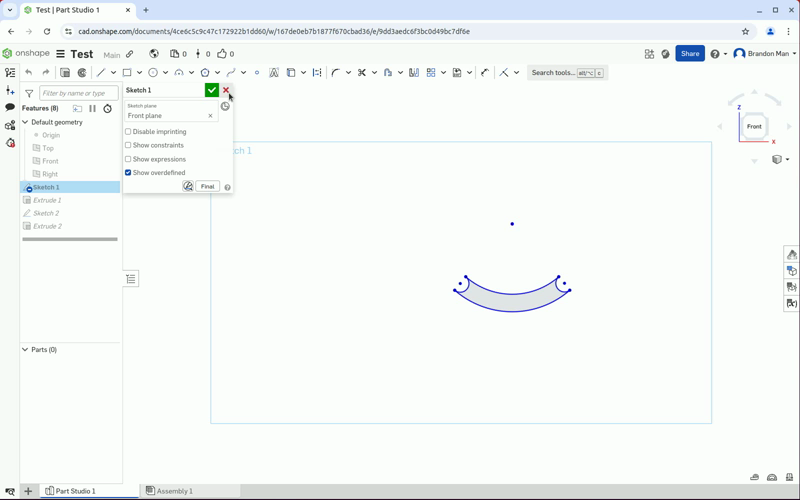
key(shift+s)
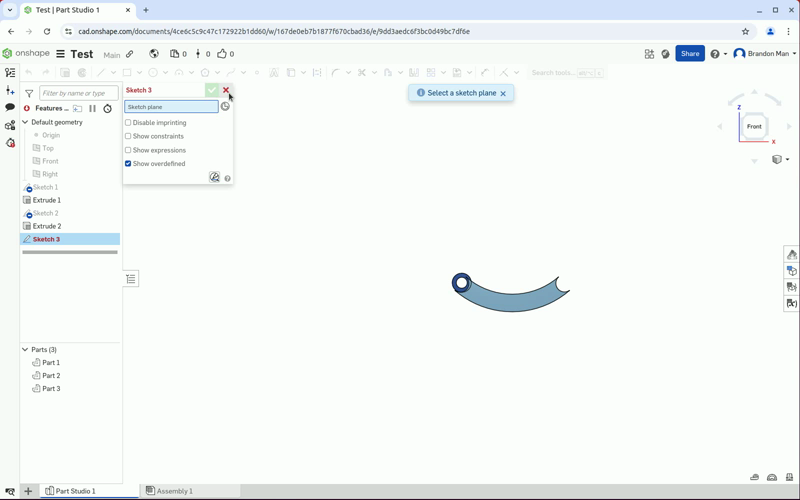
mouse_move(73, 163)
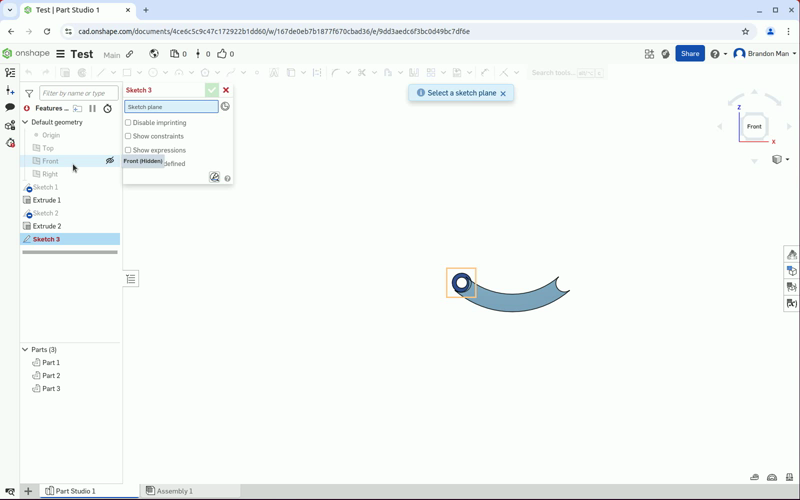
click(73, 163)
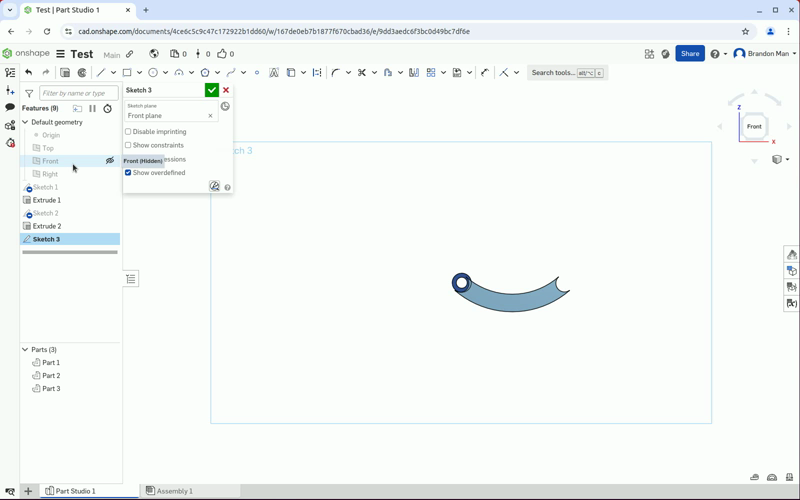
mouse_move(73, 352)
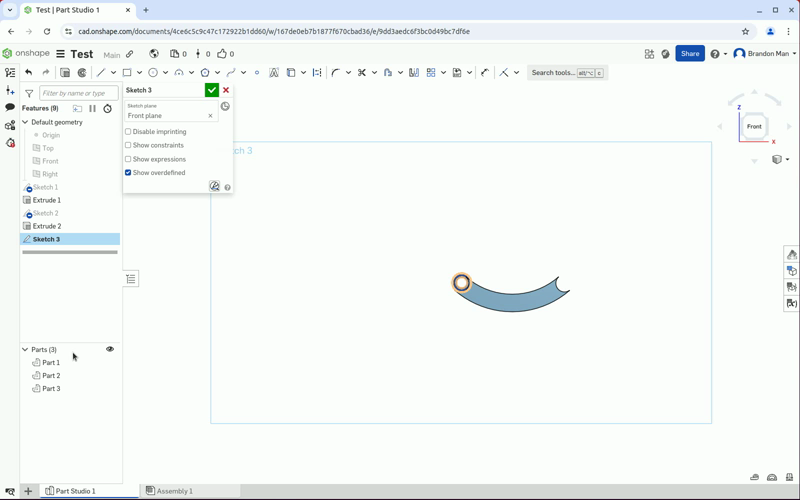
key(y)
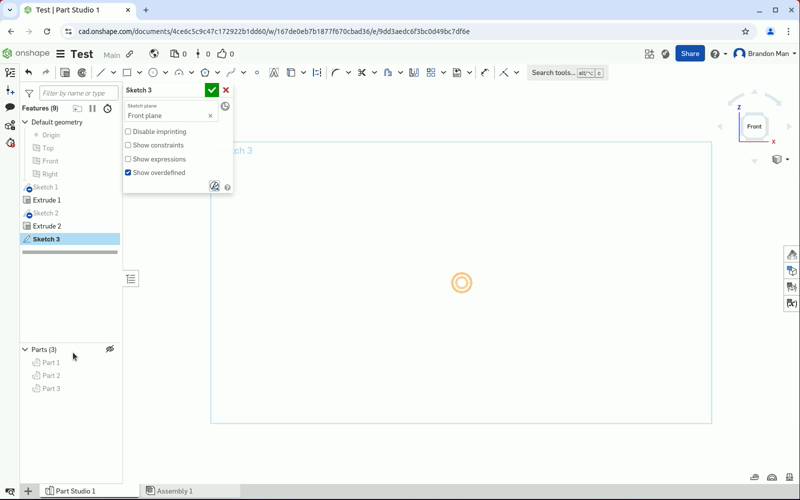
key(c)
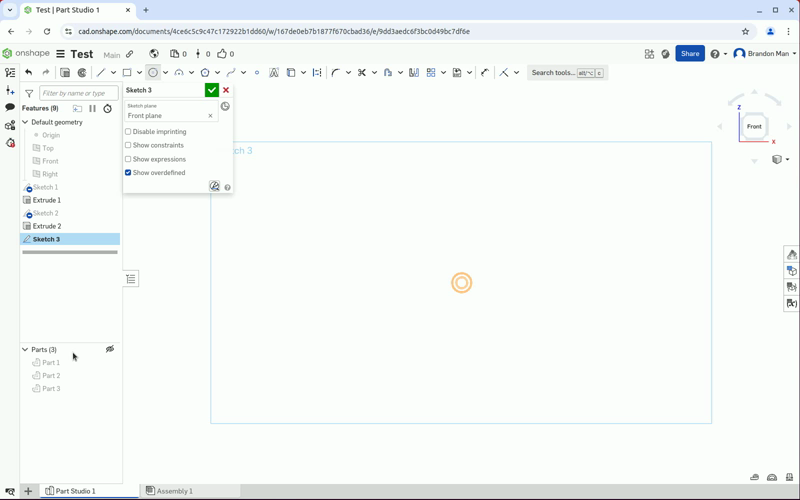
key_down(shift)
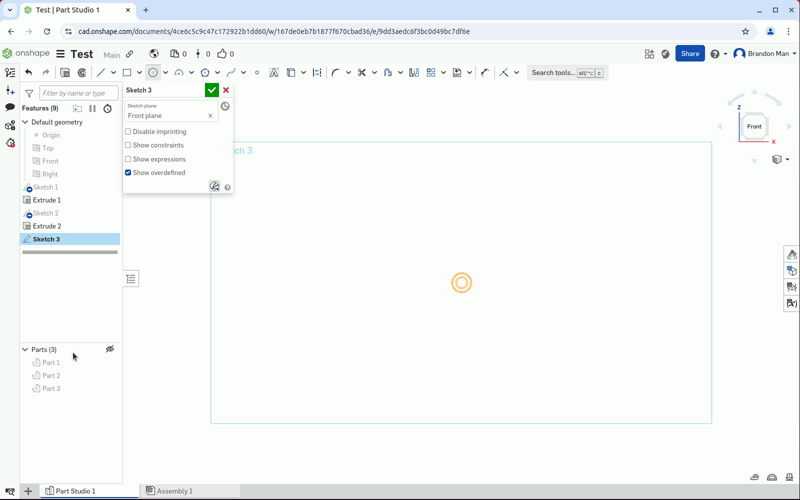
mouse_move(565, 282)
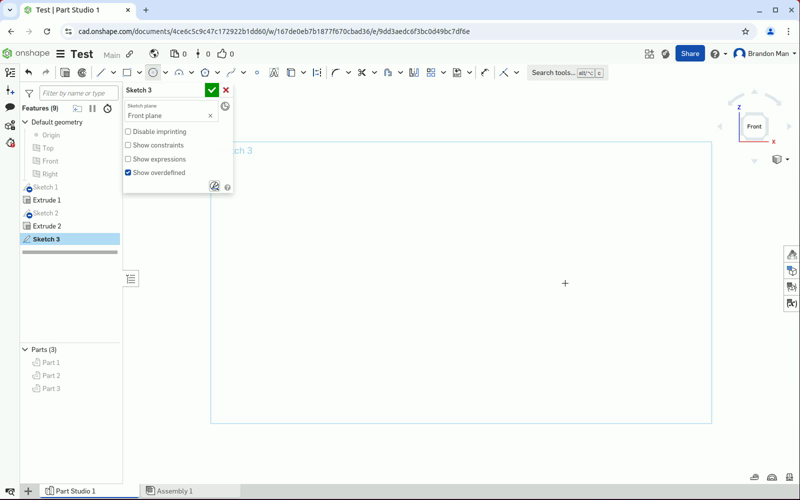
click(565, 282)
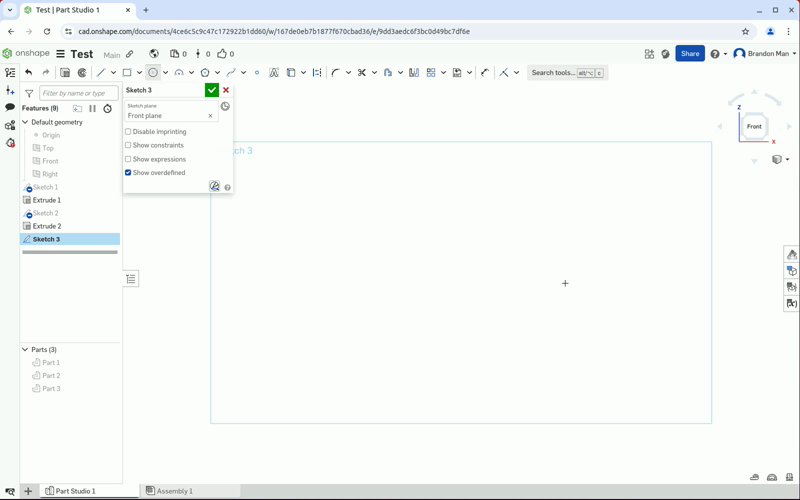
key_up(shift)
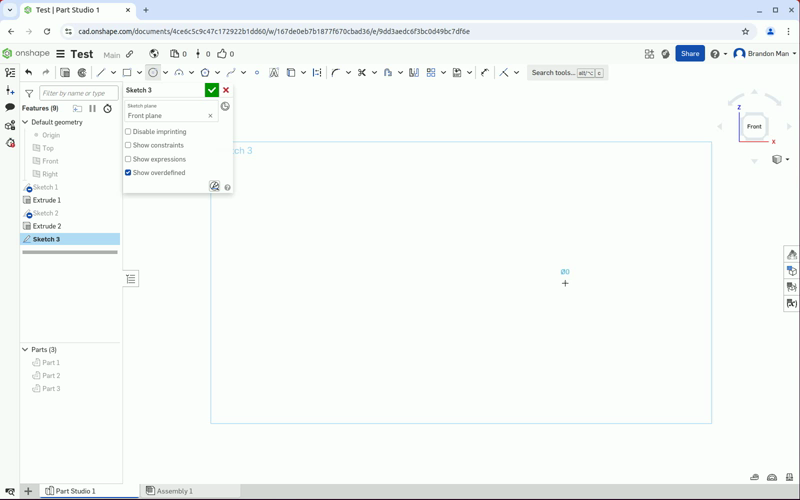
mouse_move(574, 282)
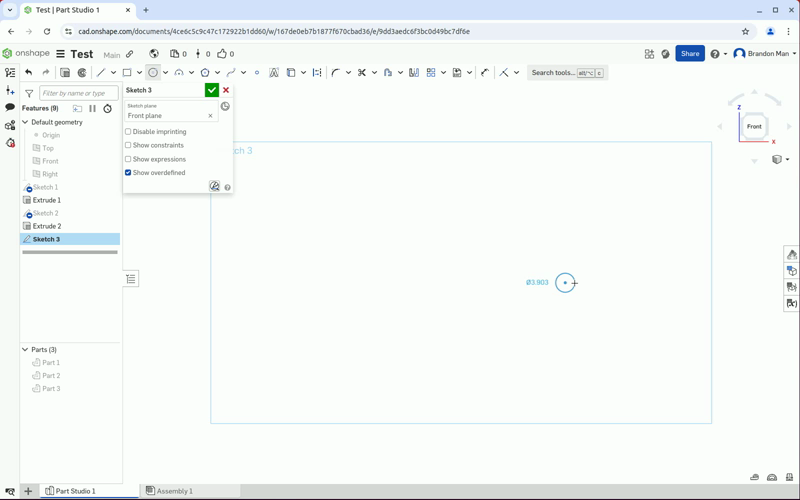
click(574, 282)
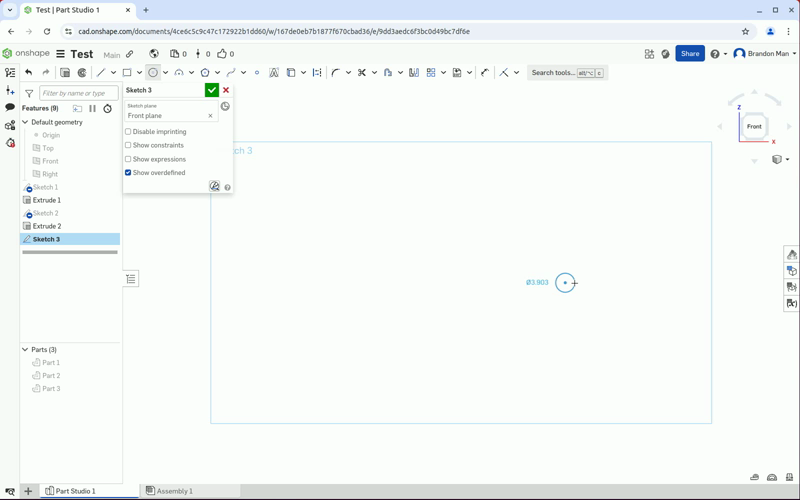
key(esc)
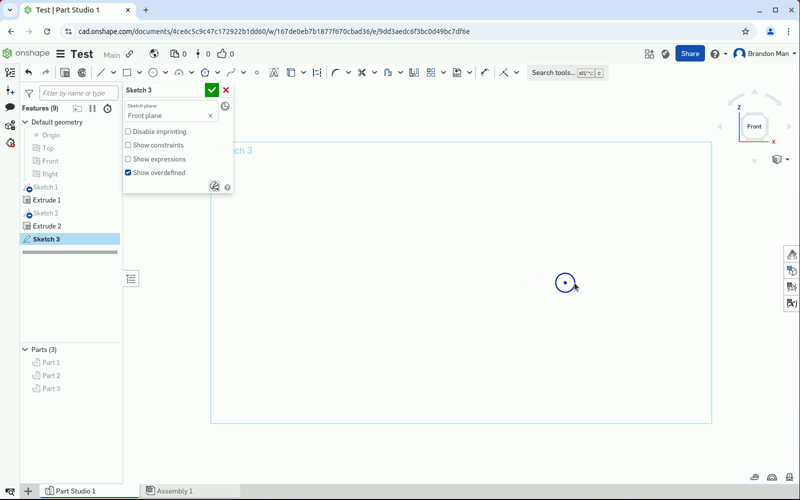
key(c)
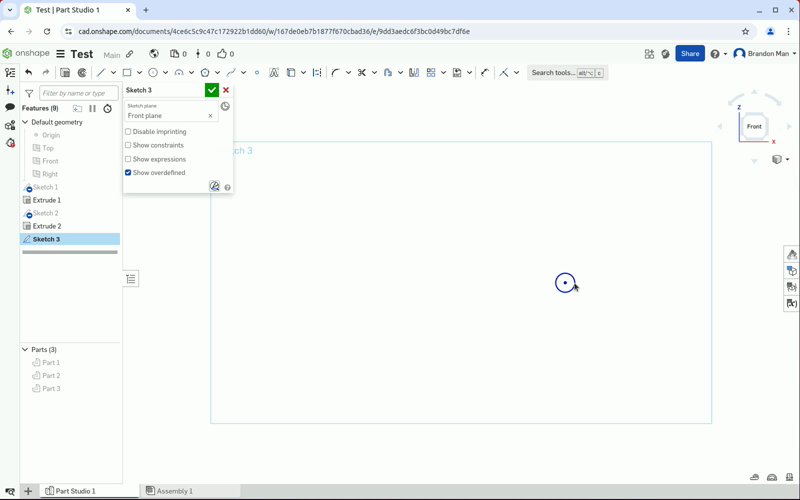
key_down(shift)
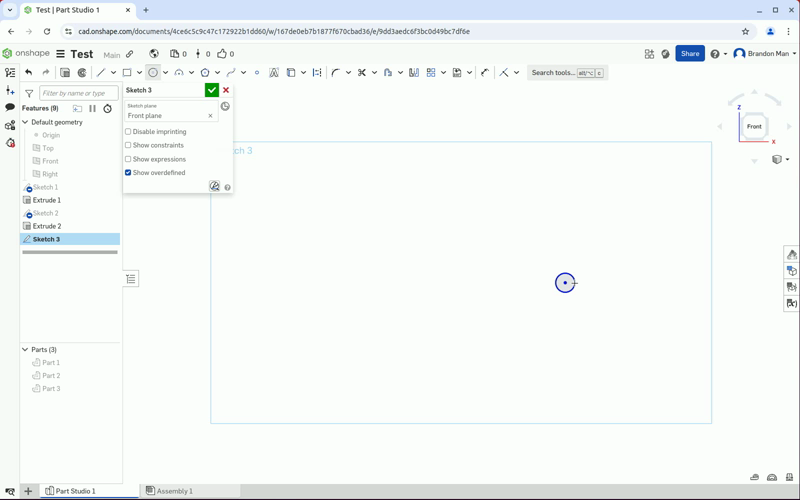
mouse_move(565, 282)
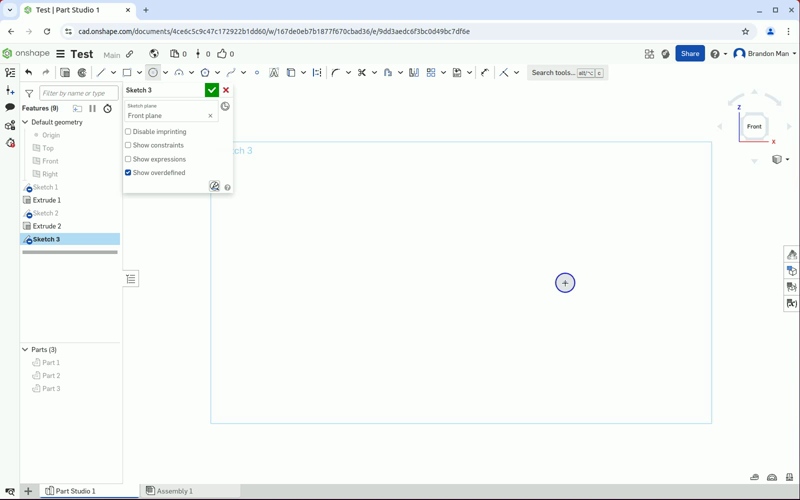
click(565, 282)
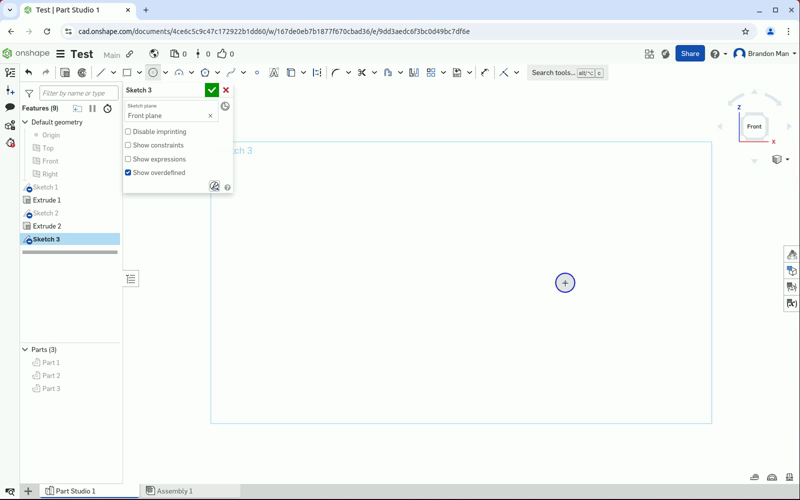
key_up(shift)
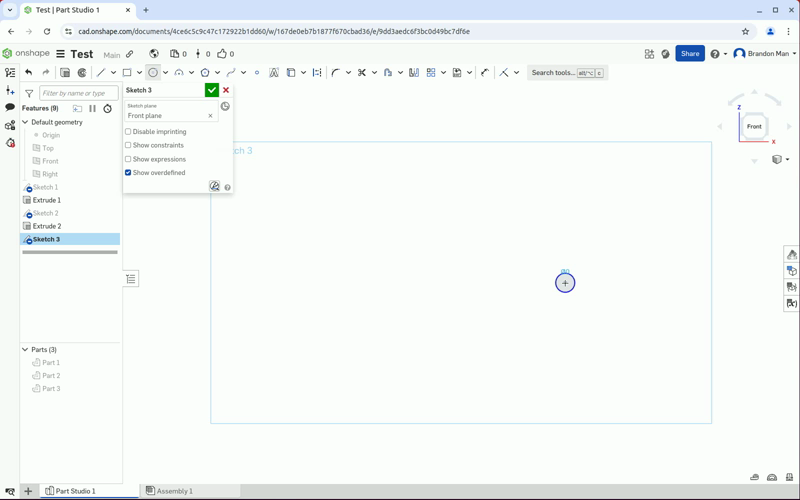
mouse_move(570, 282)
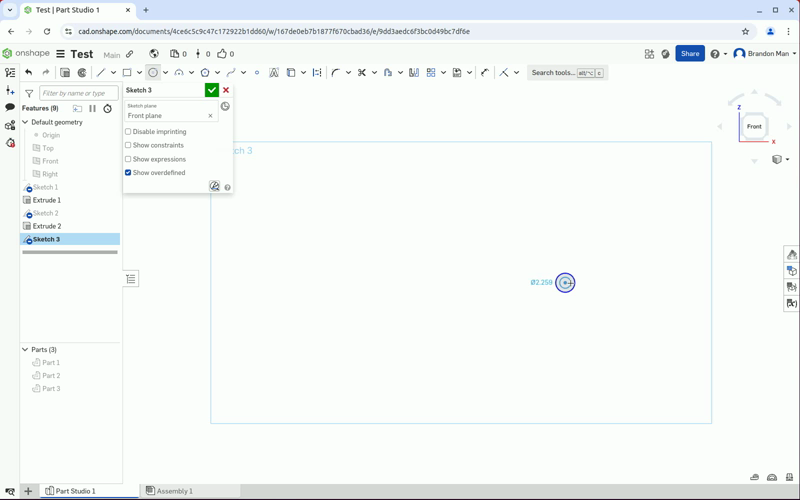
scroll(6)
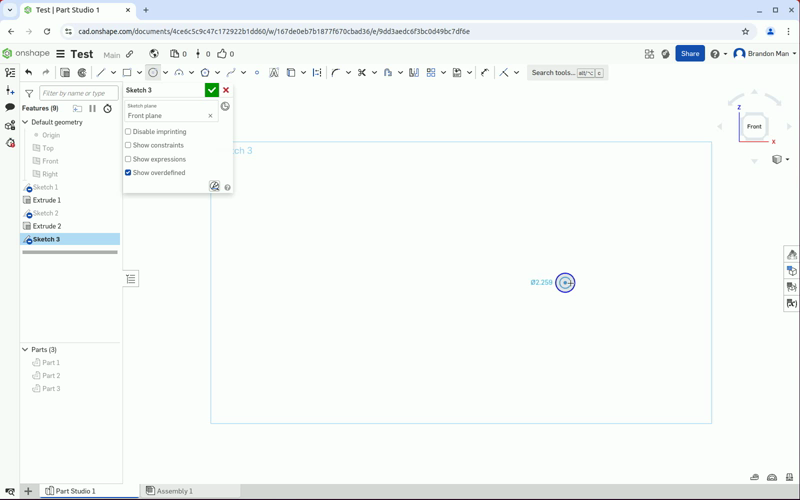
scroll(6)
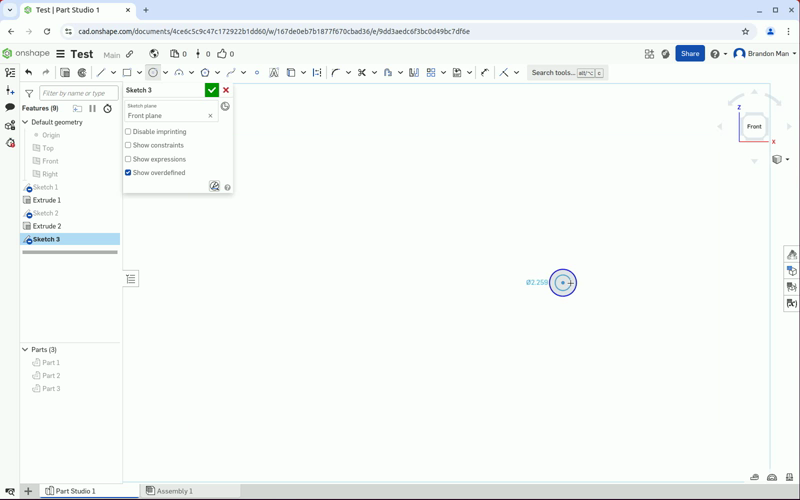
scroll(6)
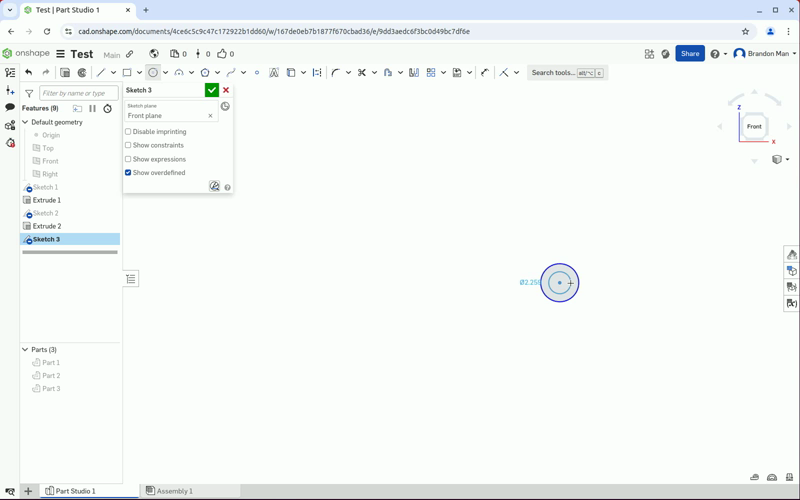
scroll(6)
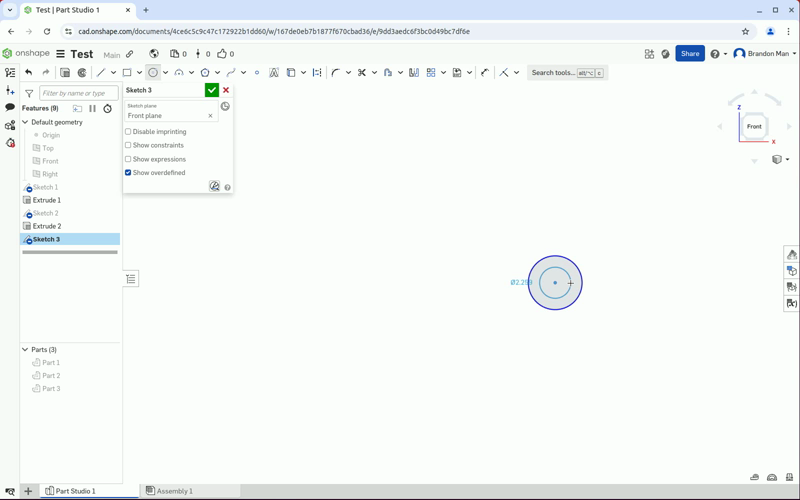
scroll(6)
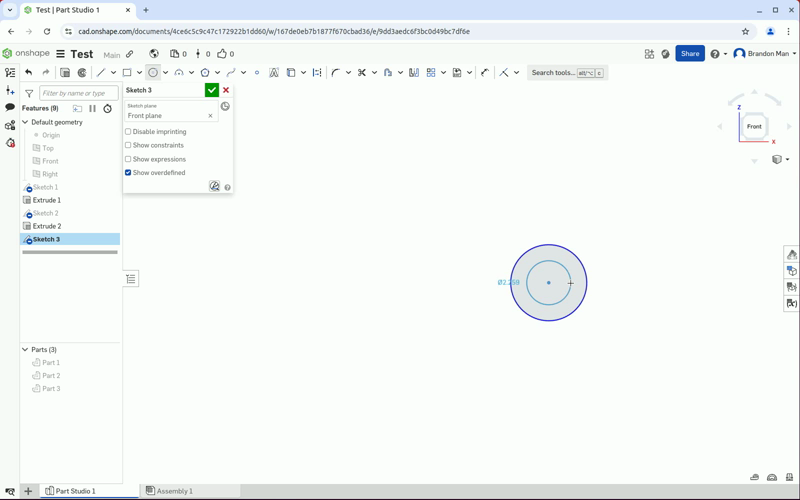
scroll(6)
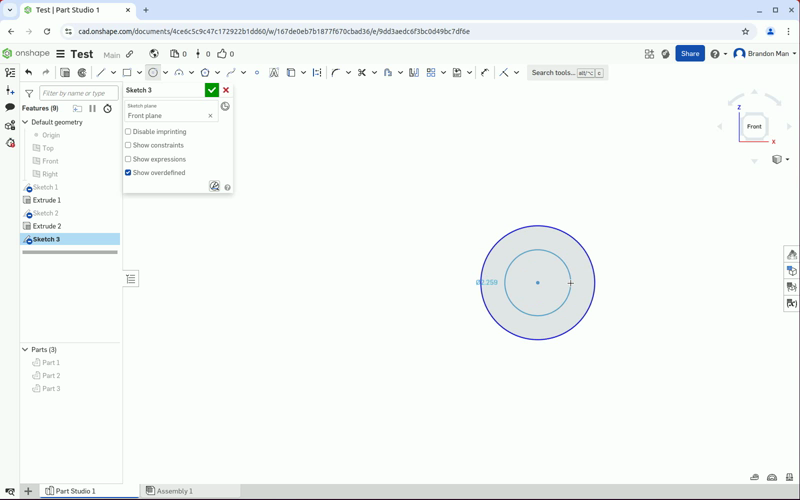
scroll(6)
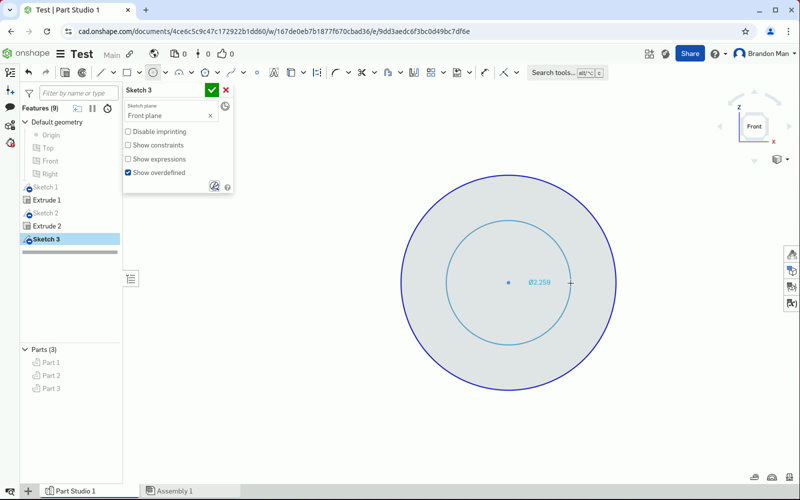
click(570, 282)
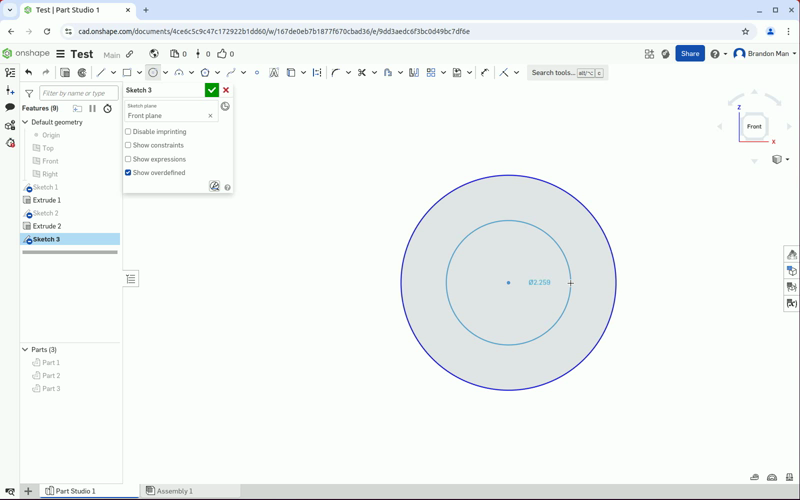
scroll(-6)
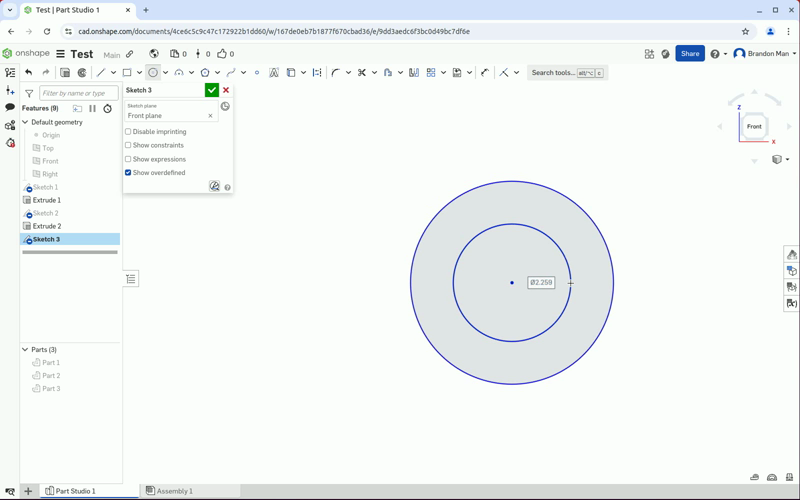
scroll(-6)
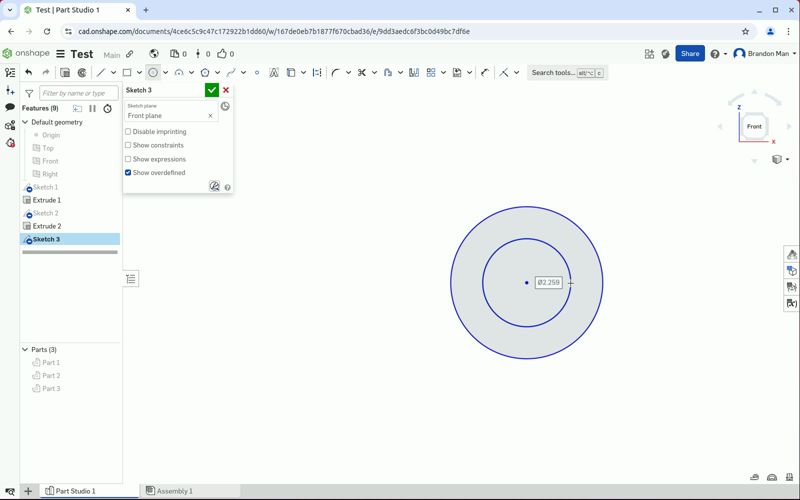
scroll(-6)
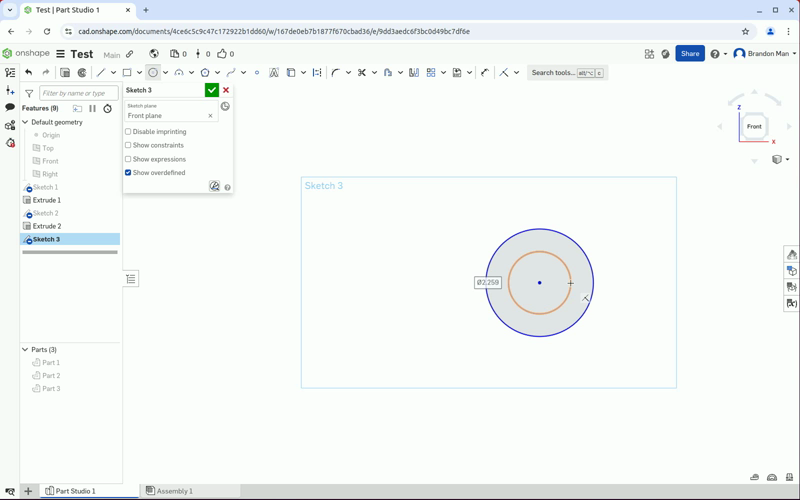
scroll(-6)
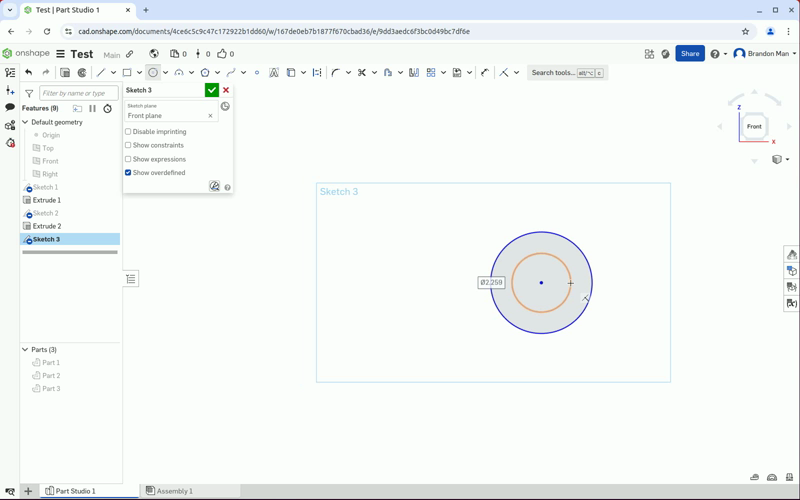
scroll(-6)
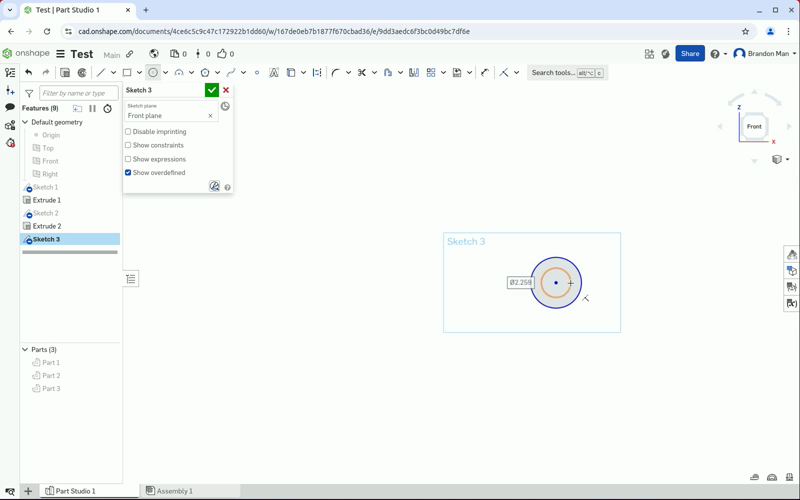
scroll(-6)
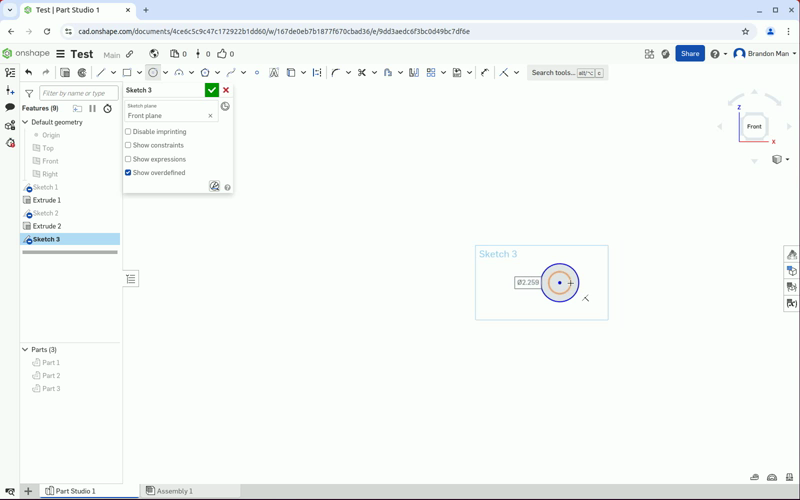
scroll(-6)
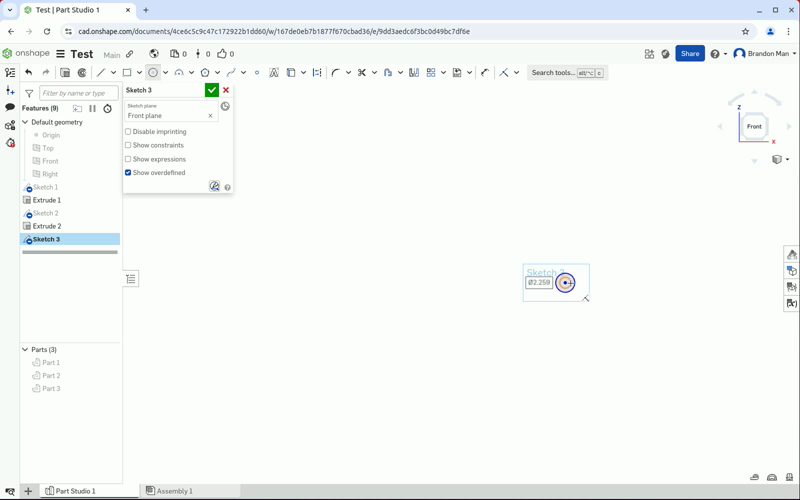
key(esc)
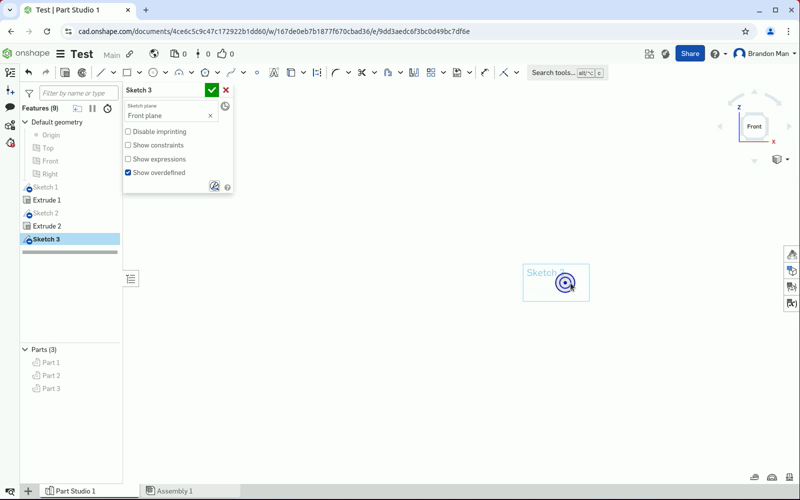
mouse_move(569, 290)
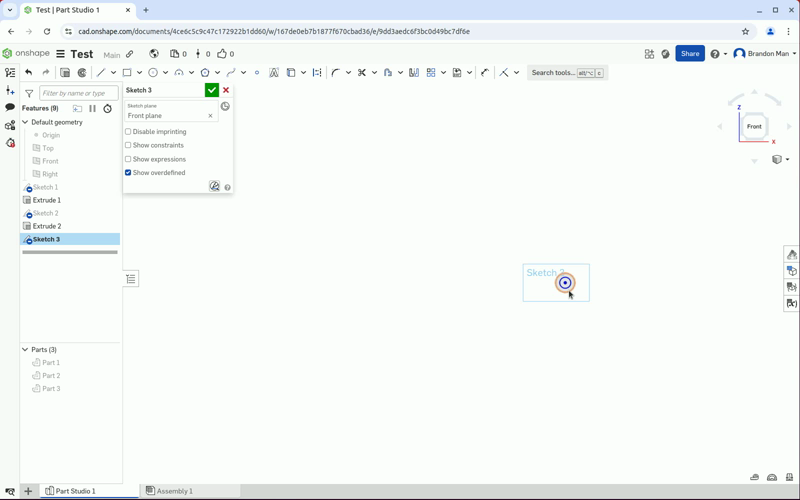
scroll(6)
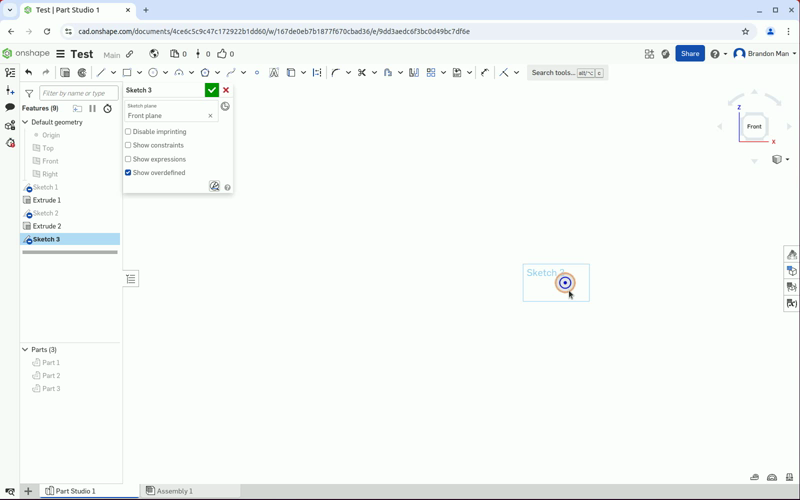
scroll(6)
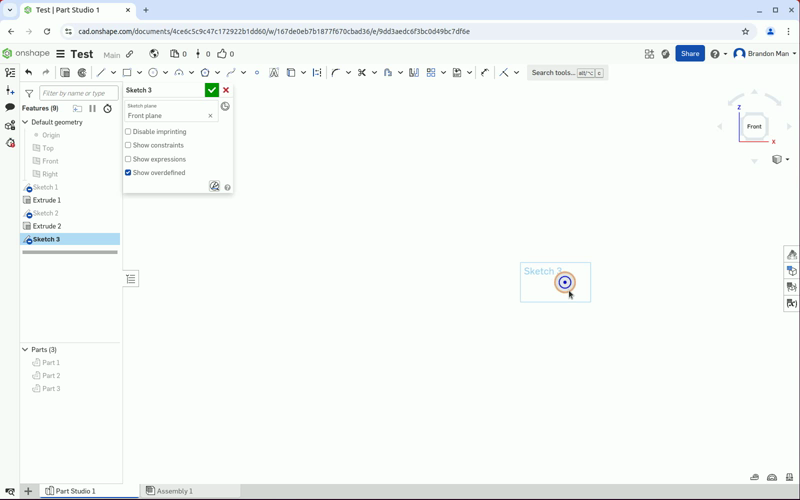
scroll(6)
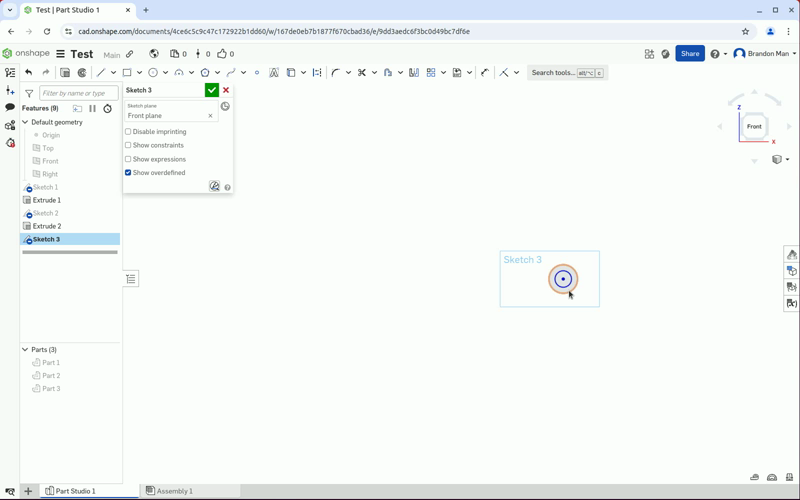
scroll(6)
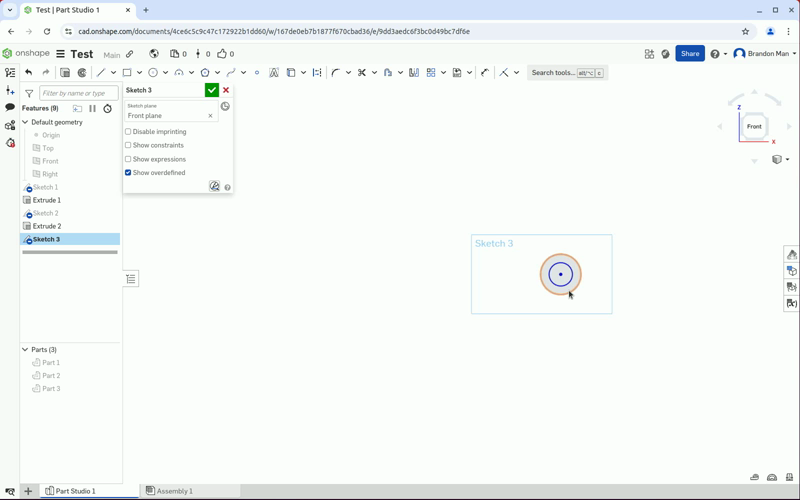
scroll(6)
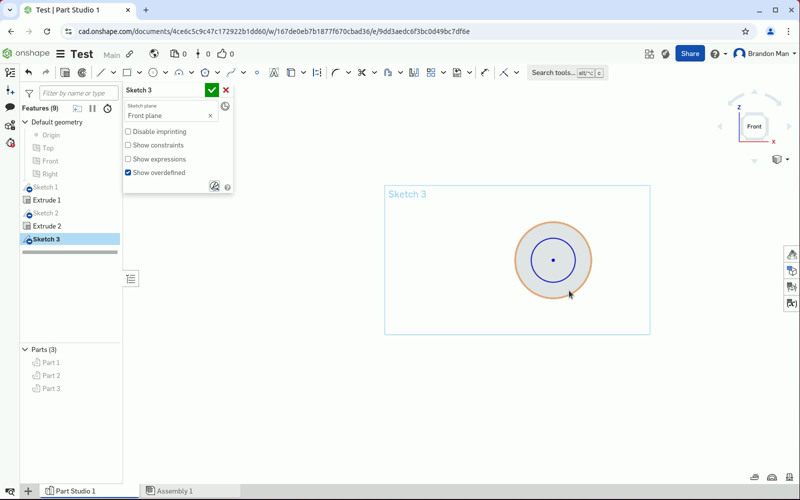
scroll(6)
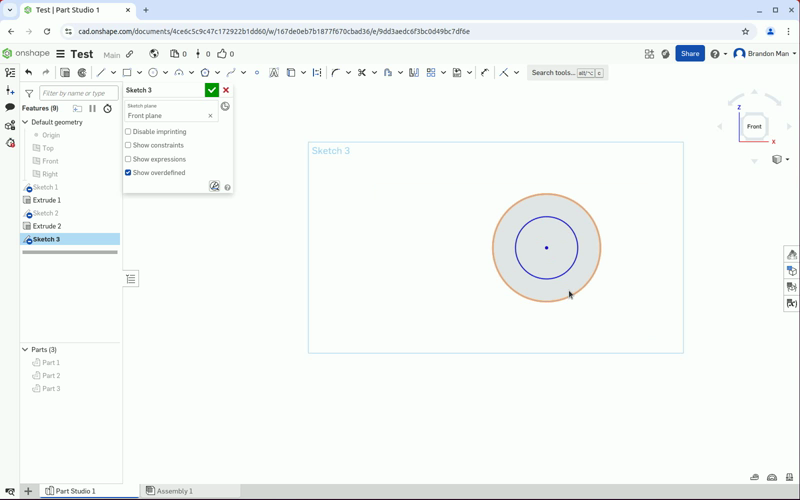
scroll(6)
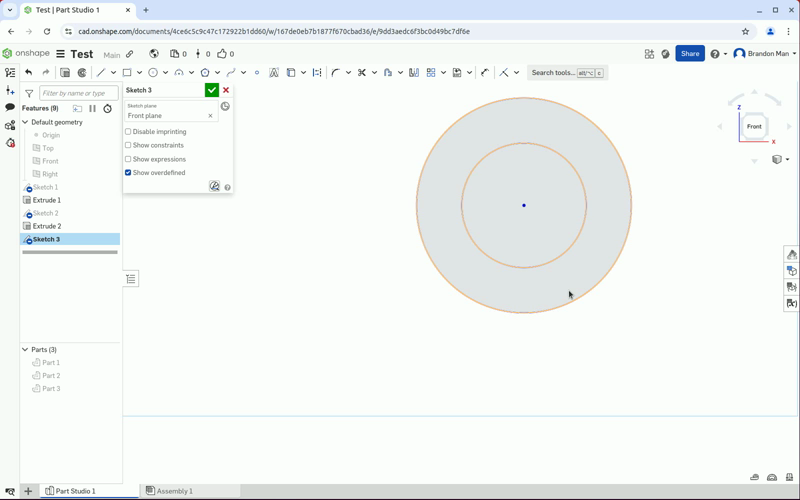
click(569, 290)
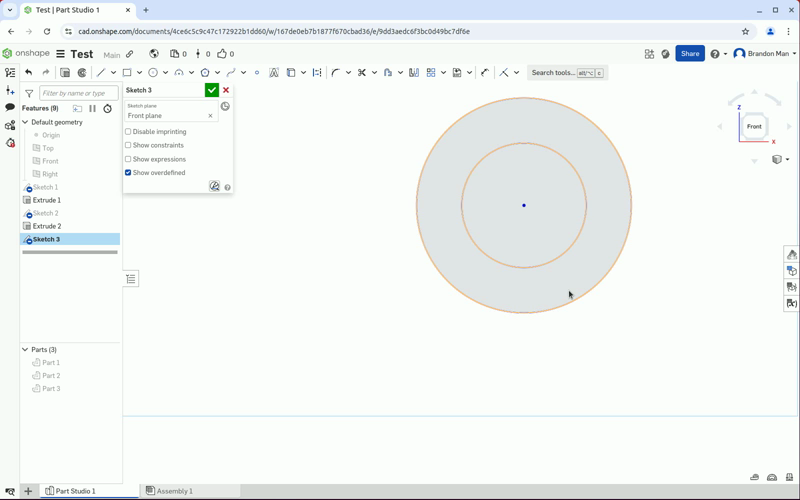
scroll(-6)
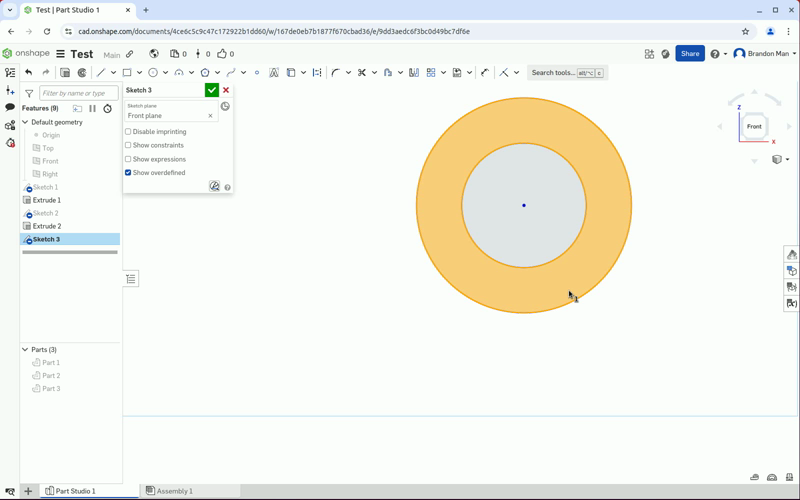
scroll(-6)
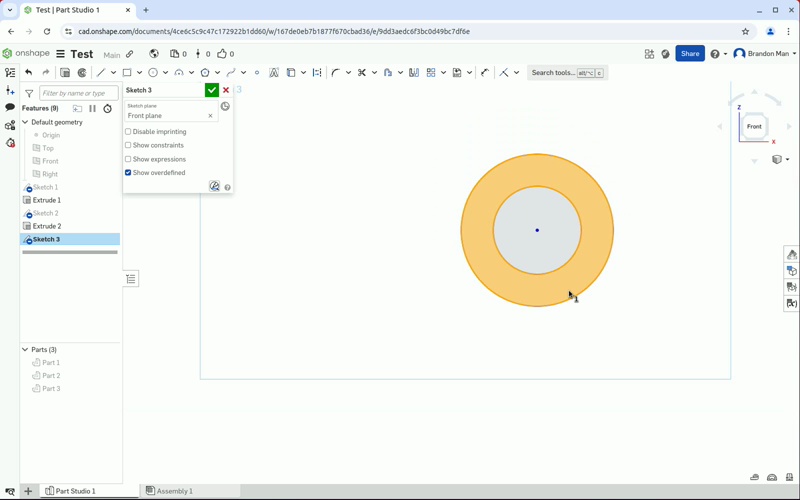
scroll(-6)
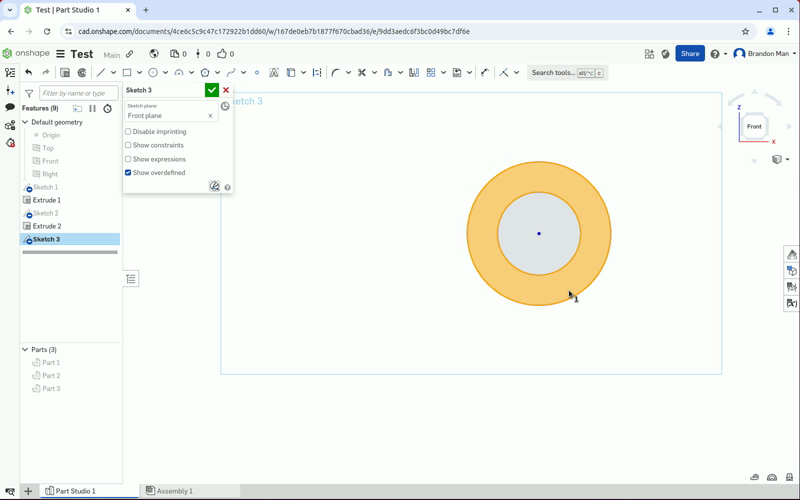
scroll(-6)
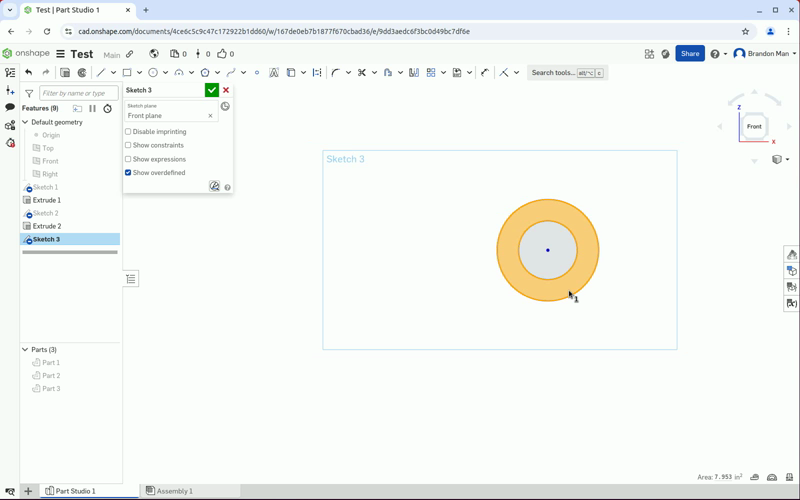
scroll(-6)
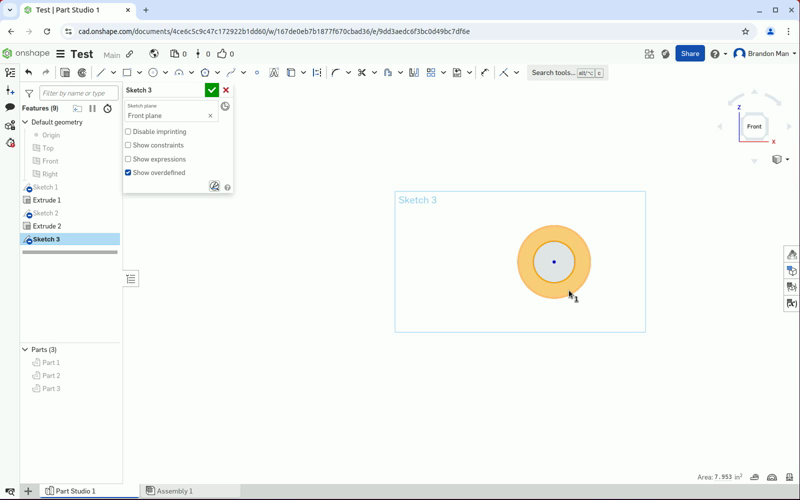
scroll(-6)
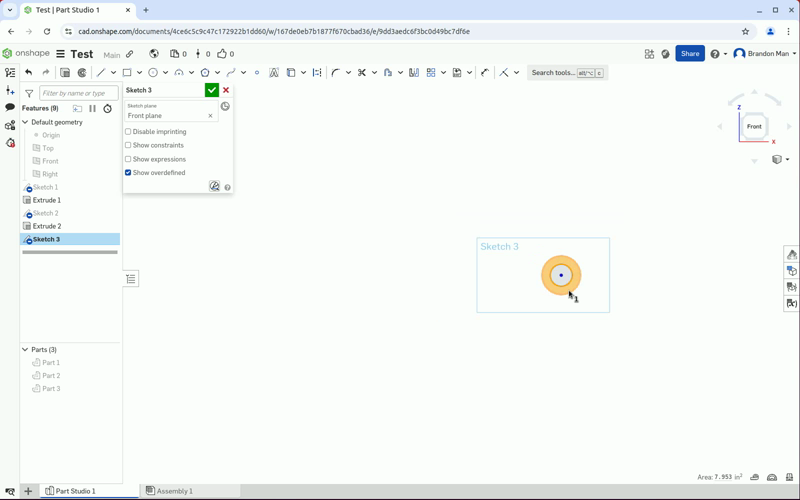
scroll(-6)
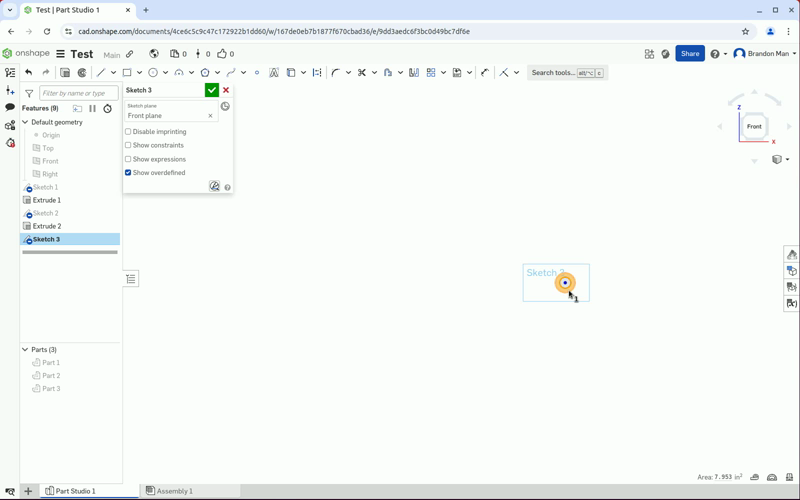
mouse_move(73, 352)
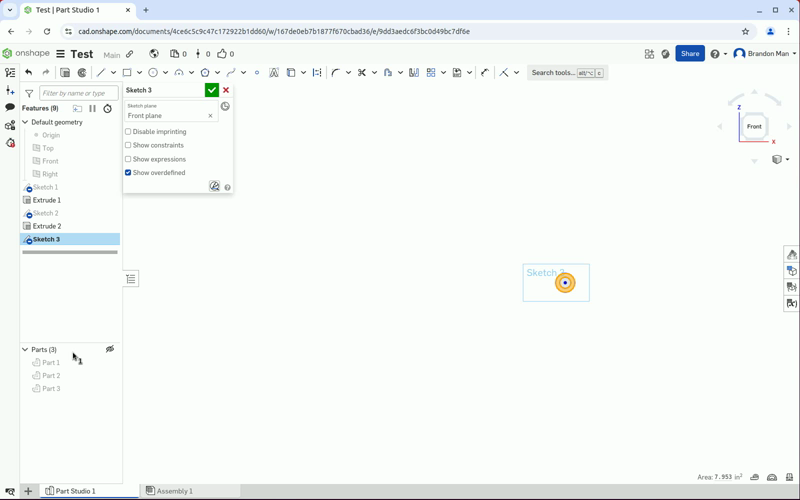
key(shift+y)
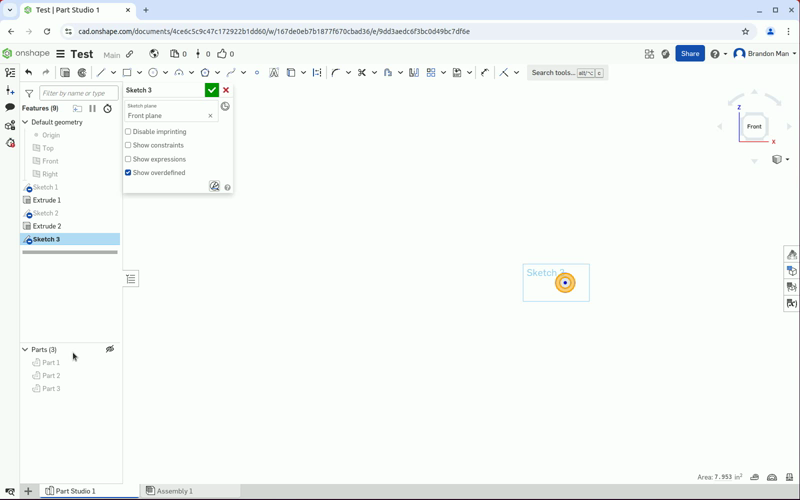
key(shift+e)
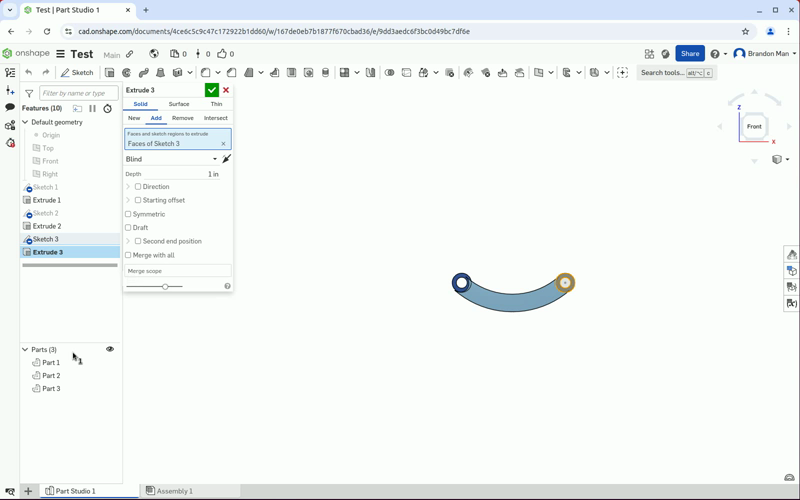
mouse_move(143, 106)
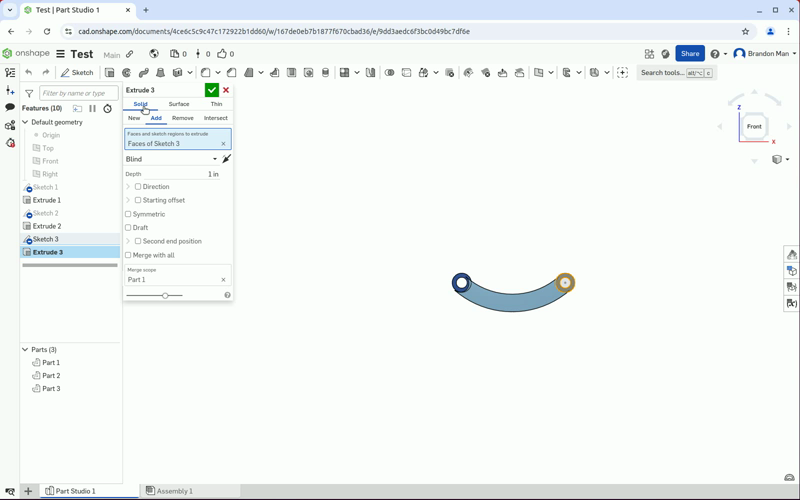
click(143, 106)
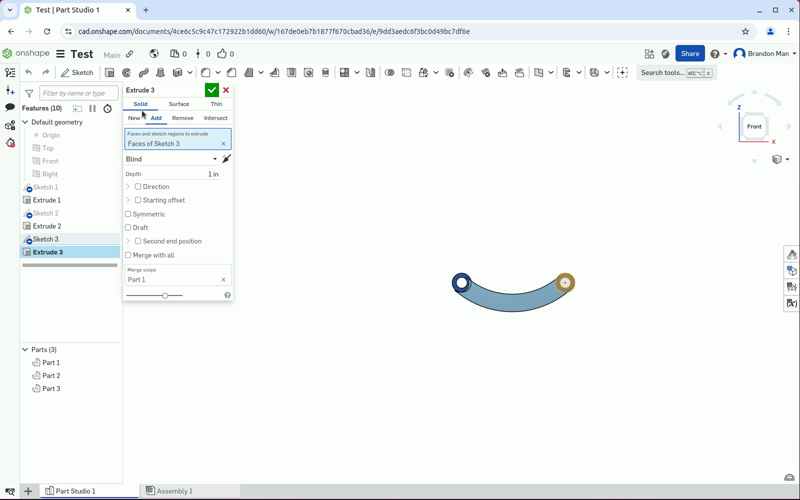
mouse_move(137, 120)
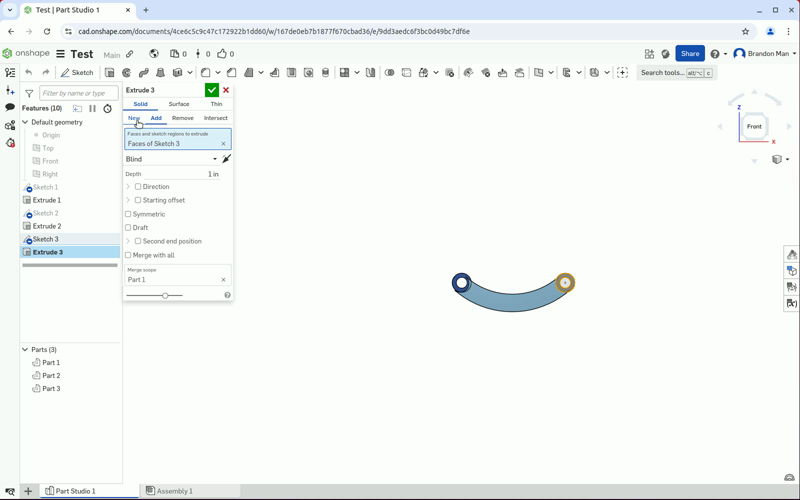
click(137, 120)
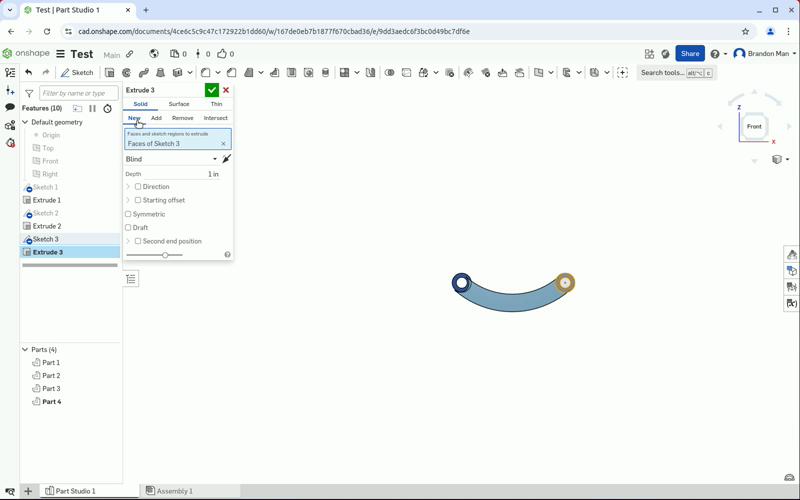
key(tab, 4)
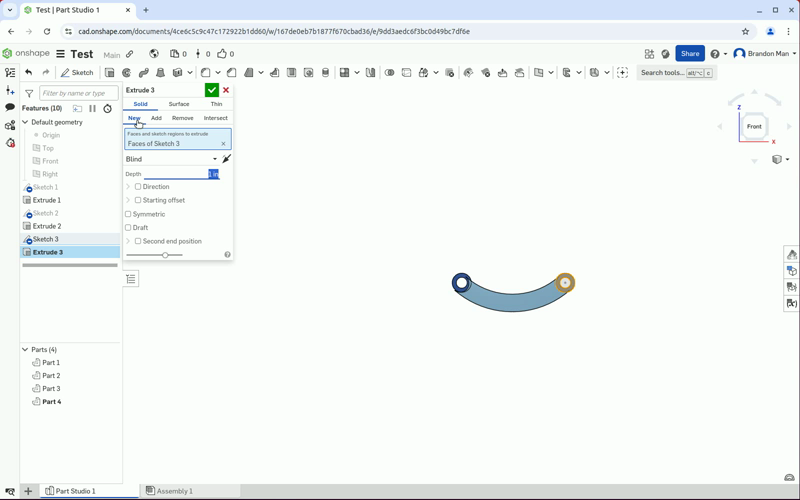
text(2.166)
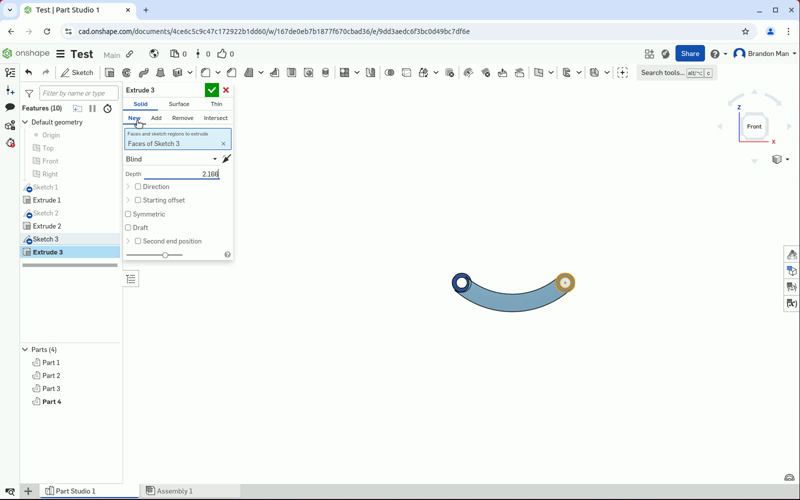
key(enter)
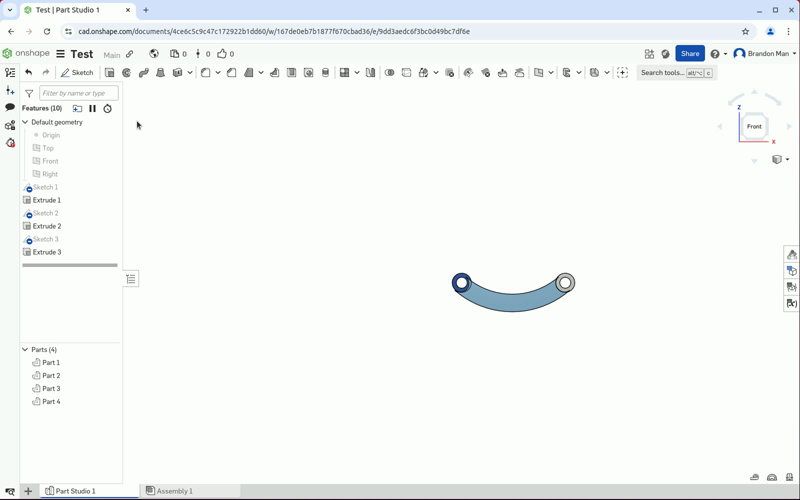
key(shift+h)
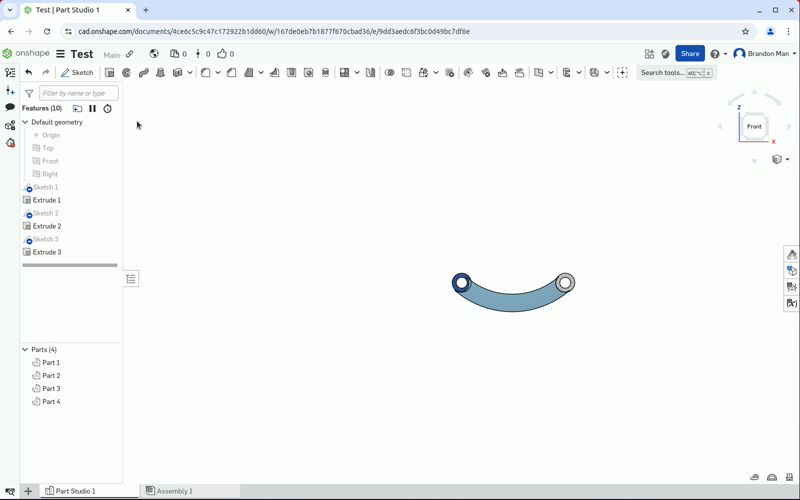
key(shift+h)
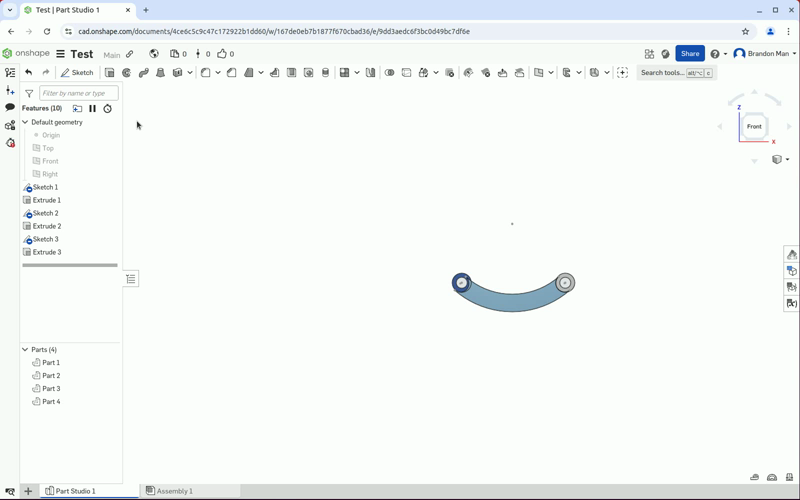
key(shift+7)
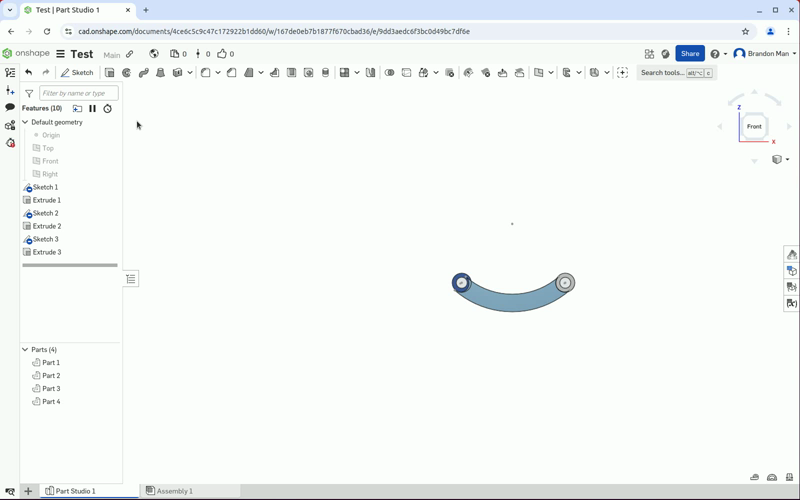
key(left, 2)
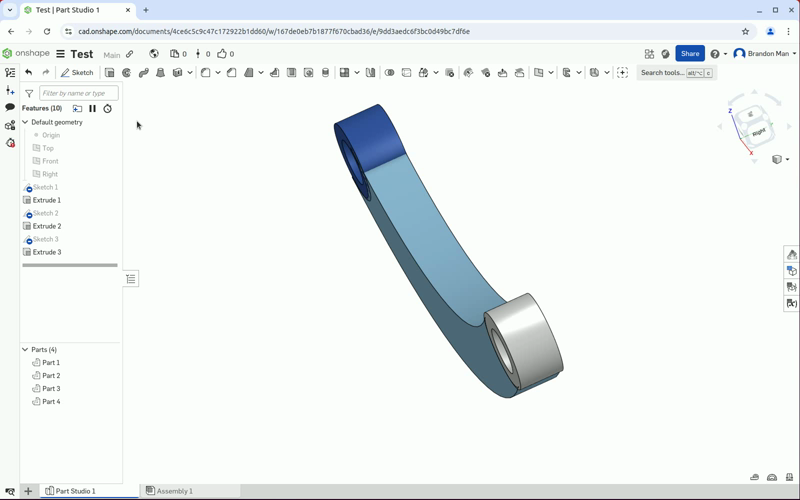
key(down, 2)
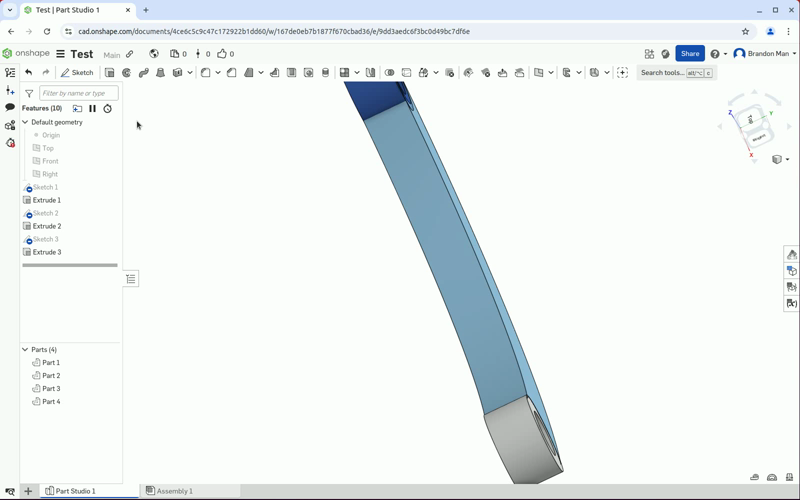
key(up, 2)
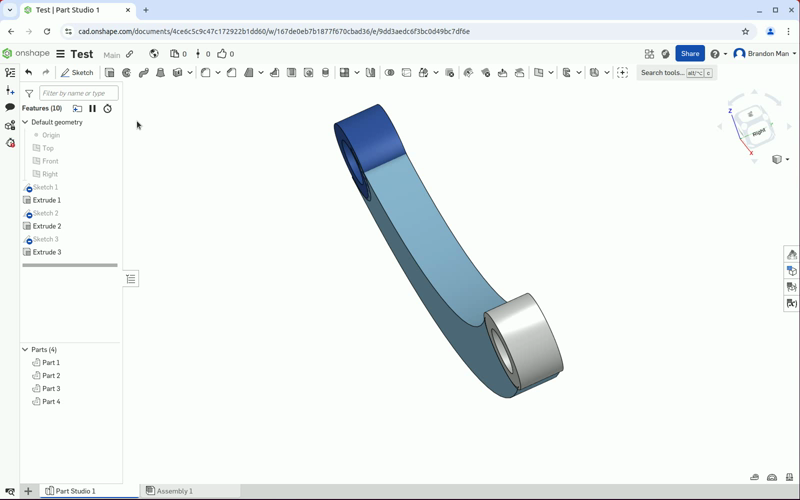
key(right, 2)
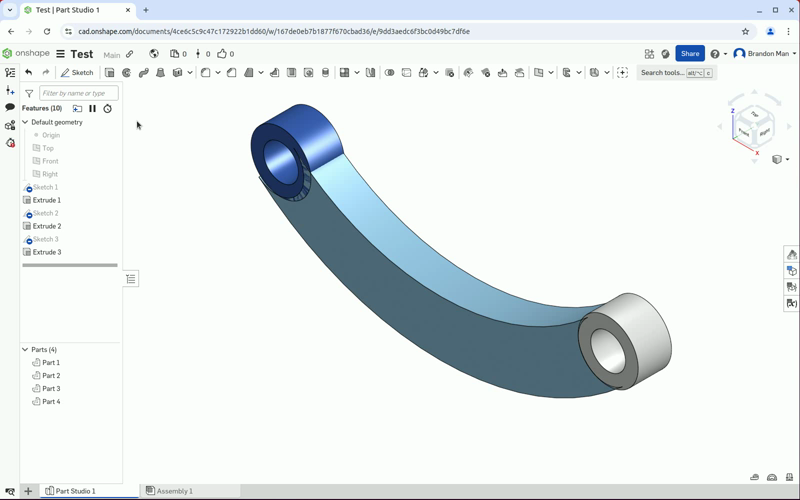
mouse_move(73, 189)
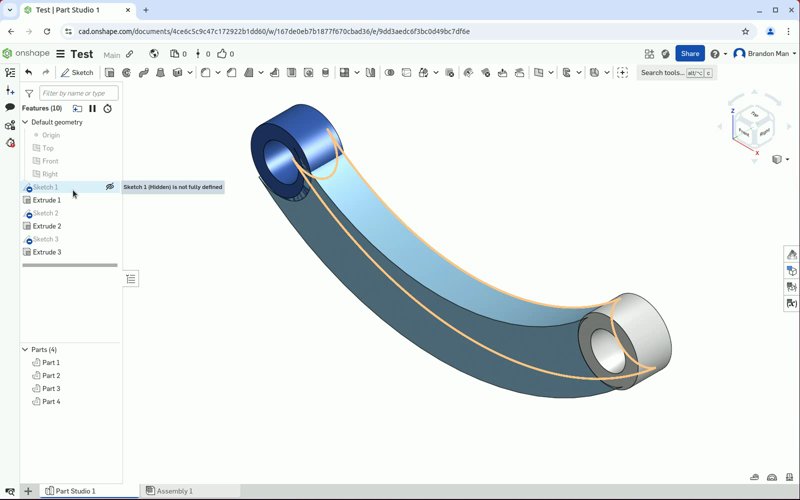
click(73, 189)